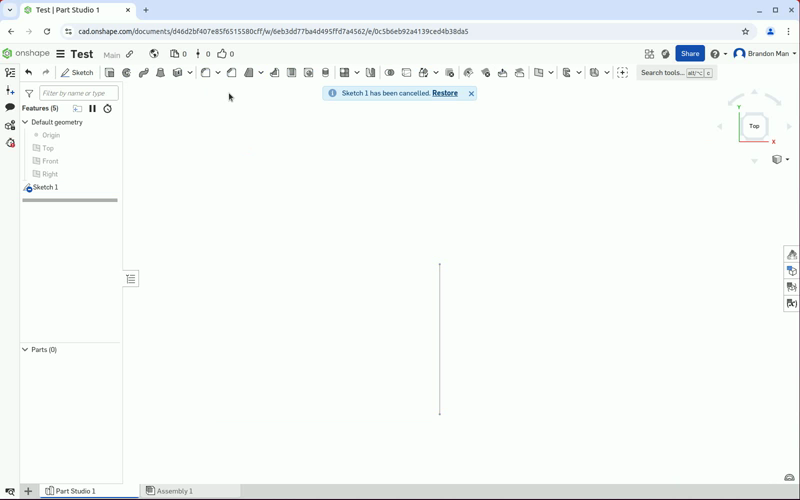
key(shift+h)
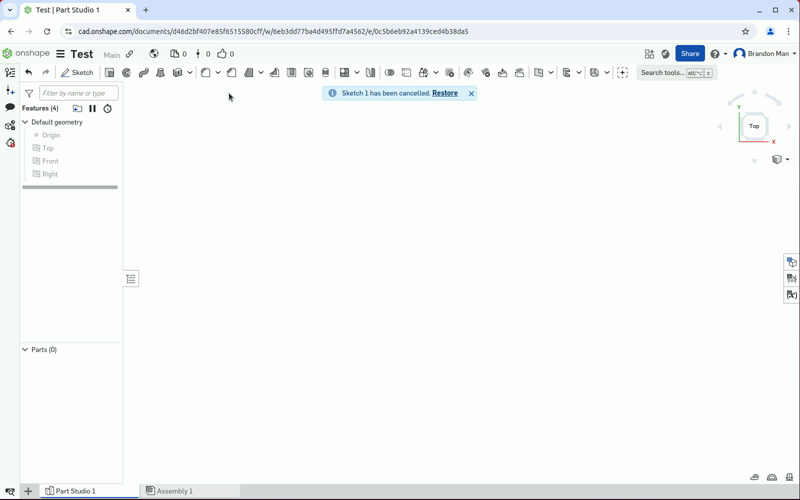
mouse_move(73, 352)
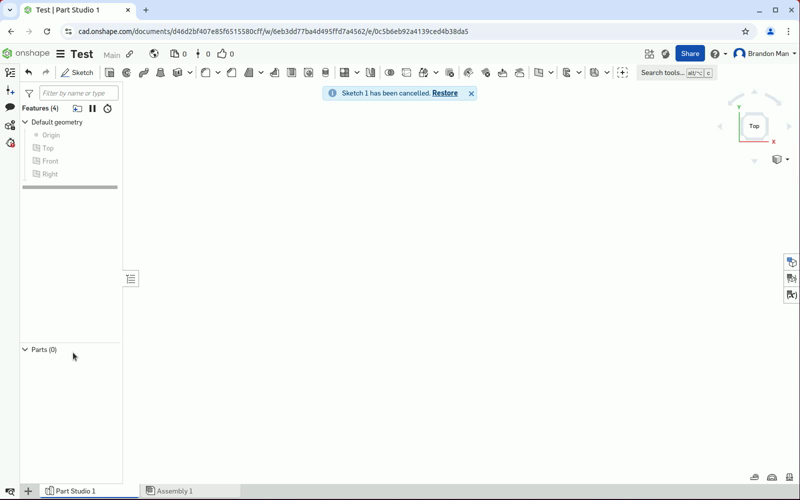
key(y)
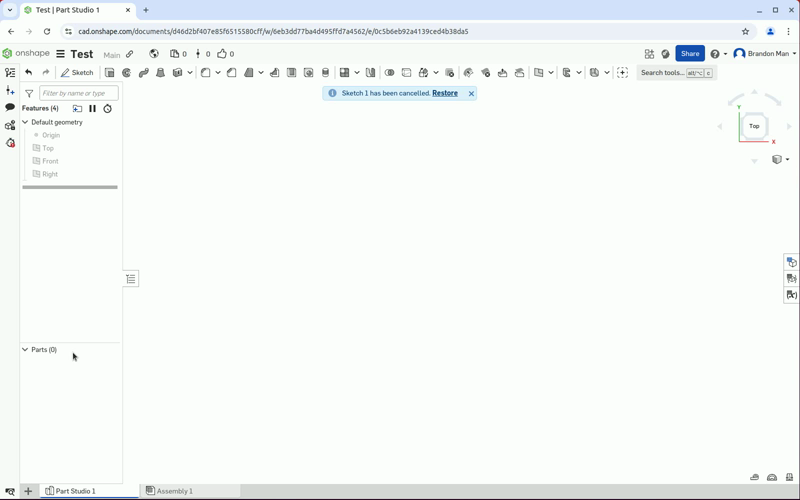
key(shift+p)
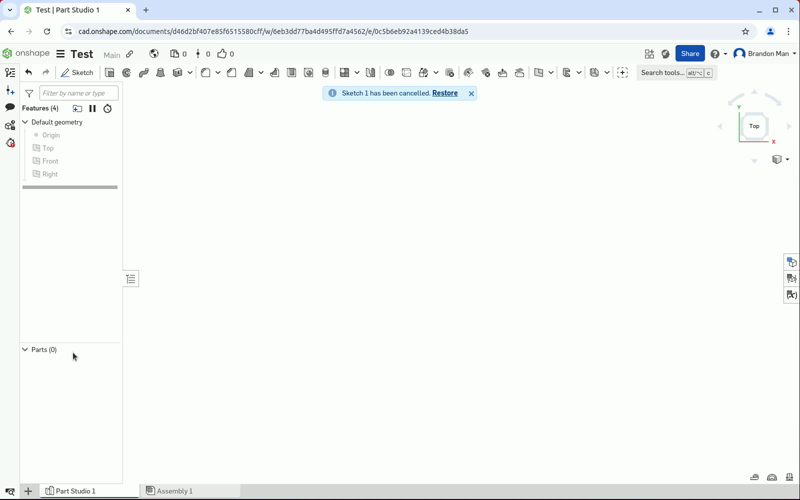
key(space)
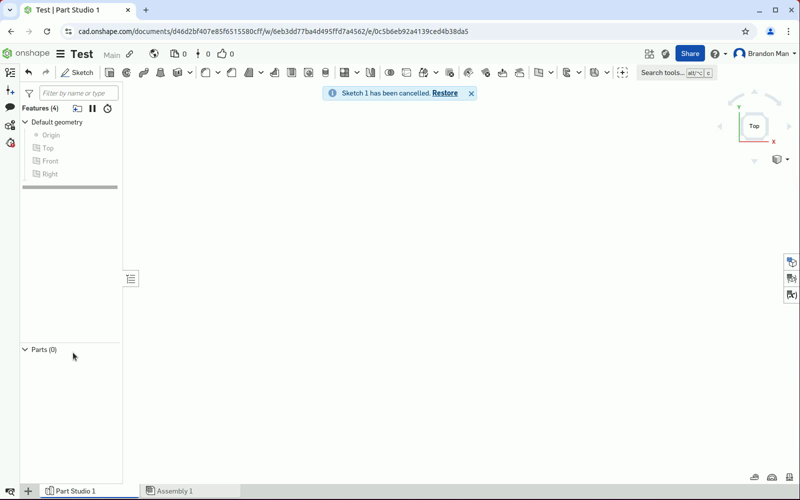
key_down(shift)
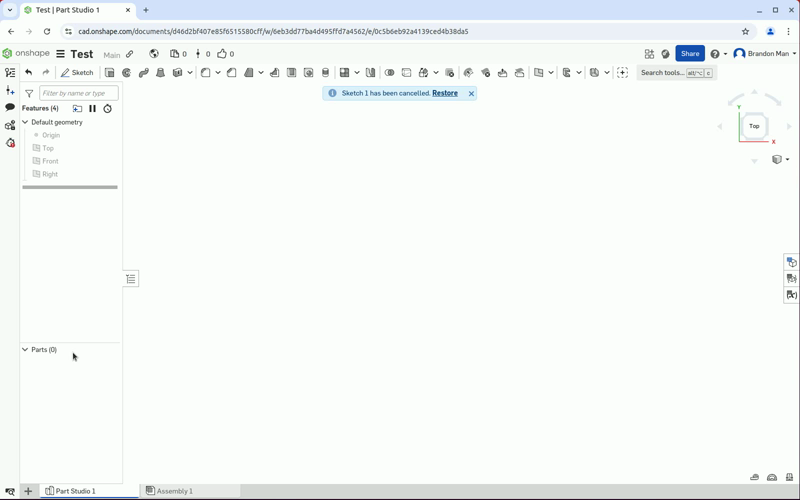
key(up)
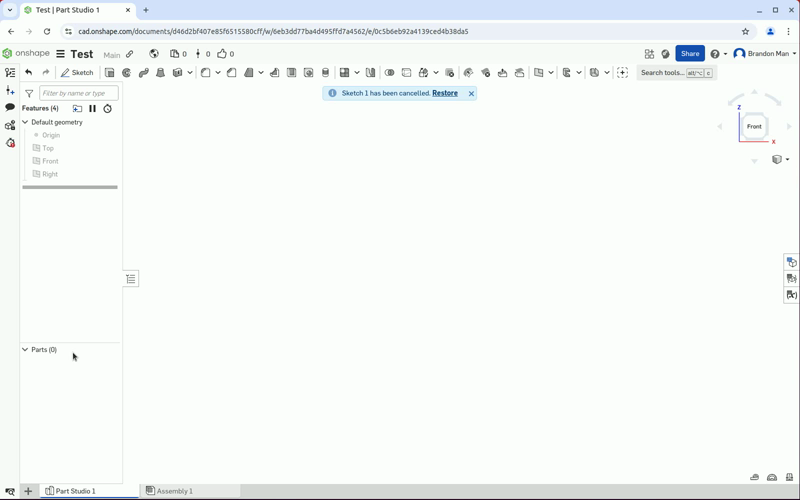
key_up(shift)
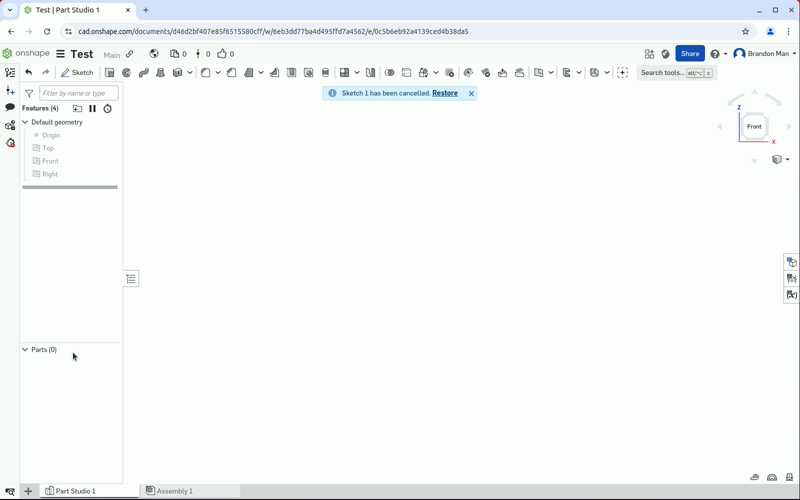
mouse_move(73, 352)
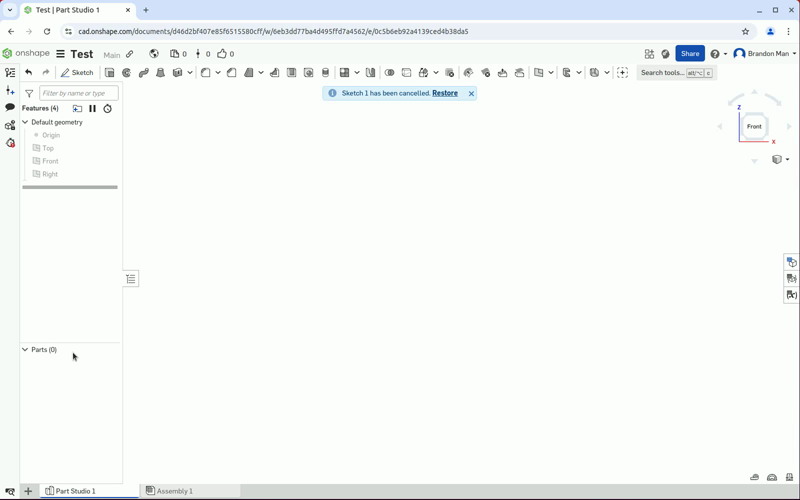
key(shift+y)
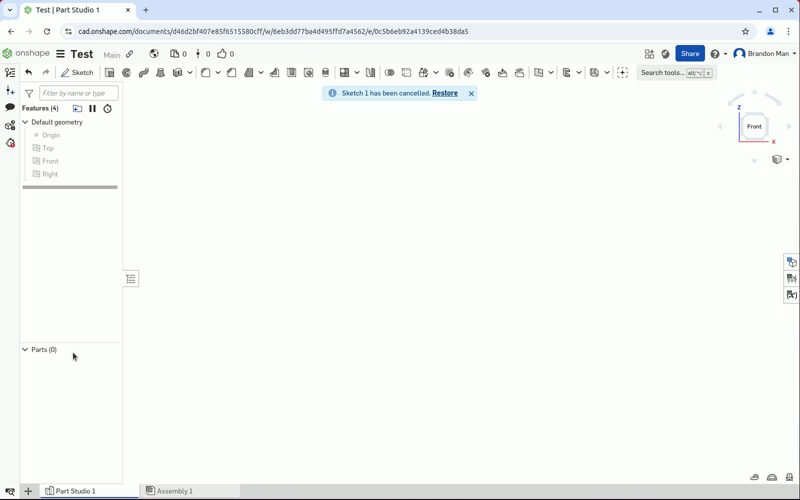
key(shift+s)
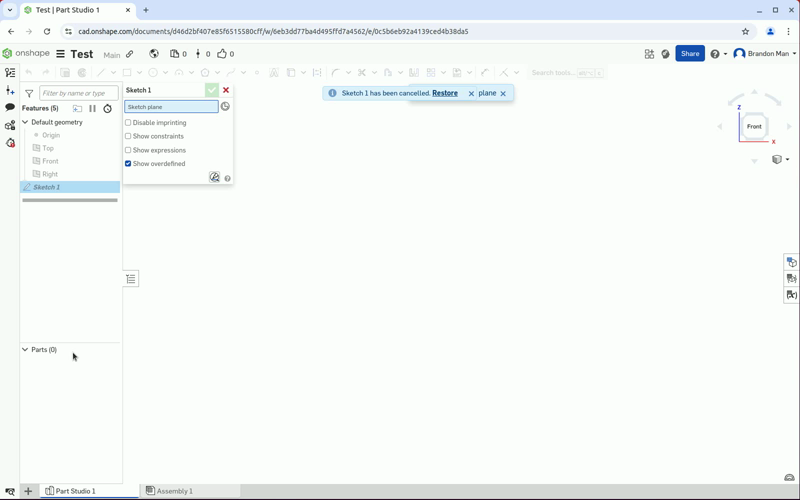
mouse_move(73, 163)
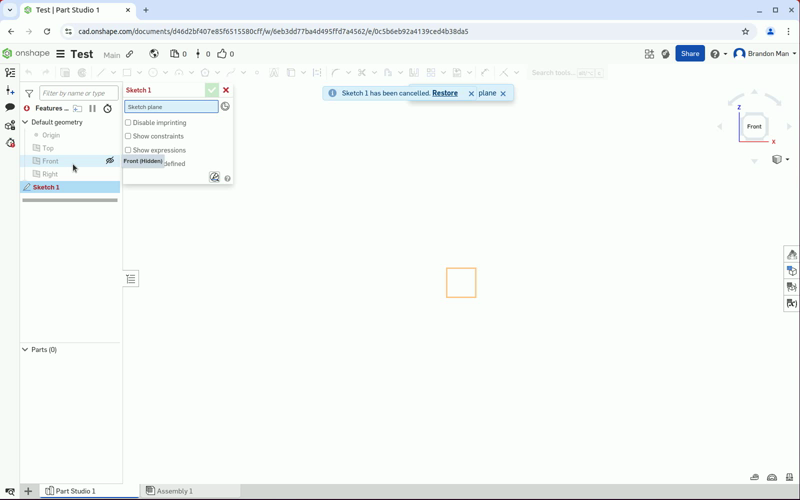
click(73, 163)
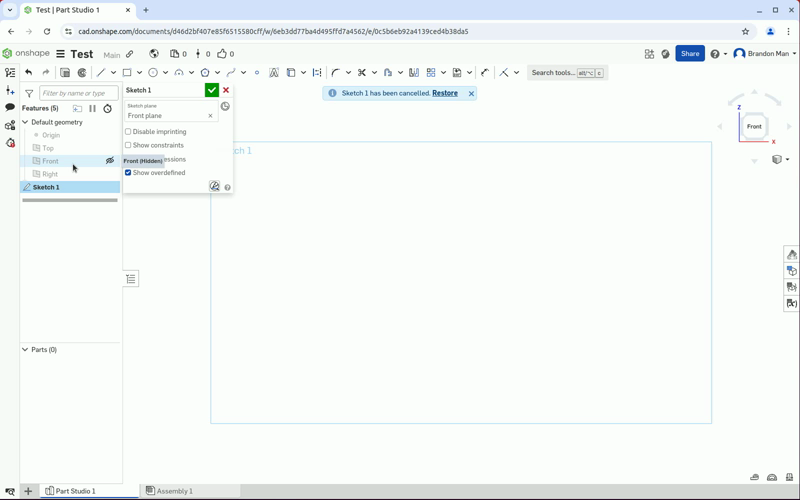
mouse_move(73, 352)
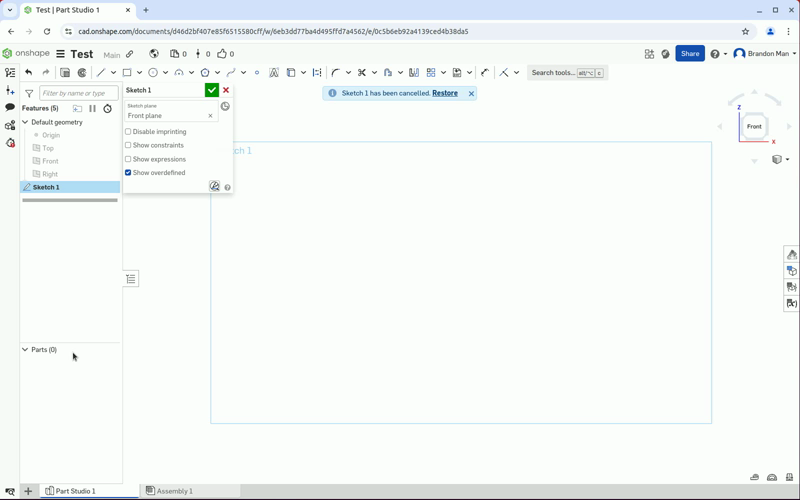
key(y)
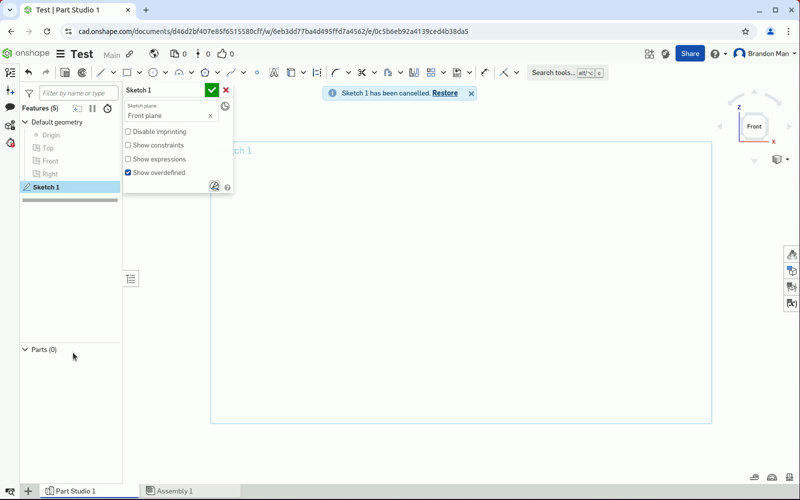
key(l)
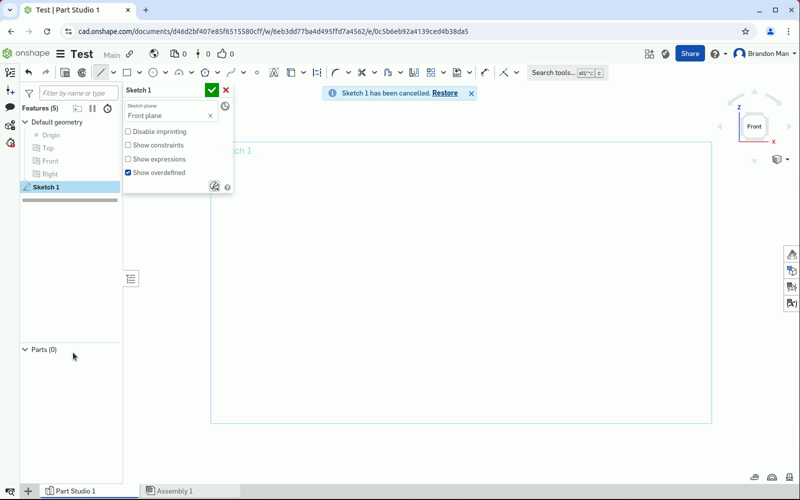
key_down(shift)
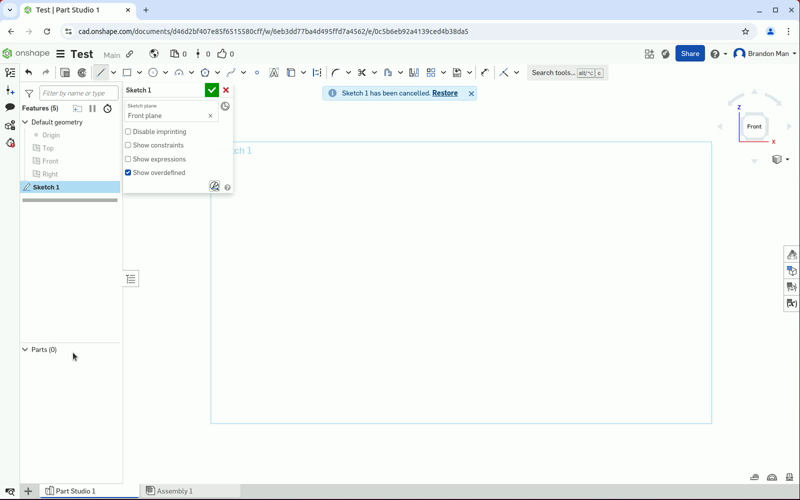
mouse_move(460, 282)
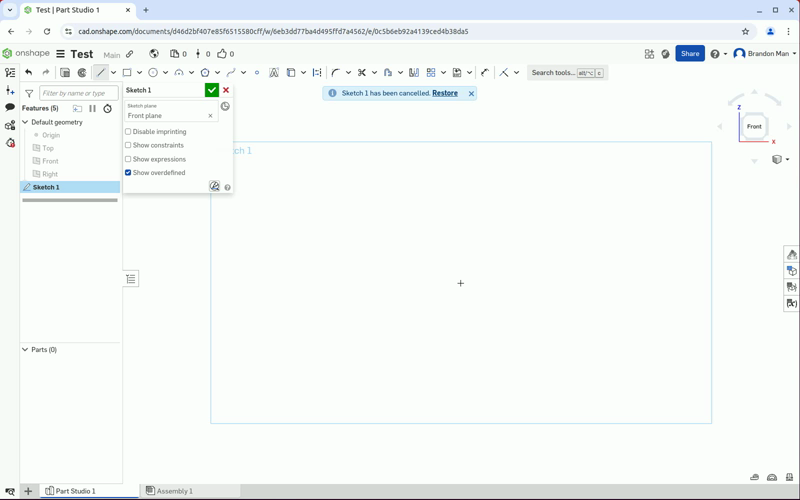
click(460, 282)
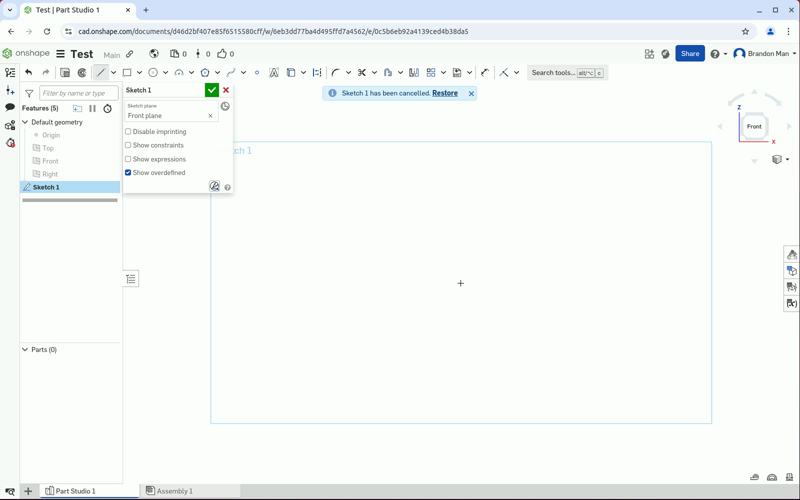
key_up(shift)
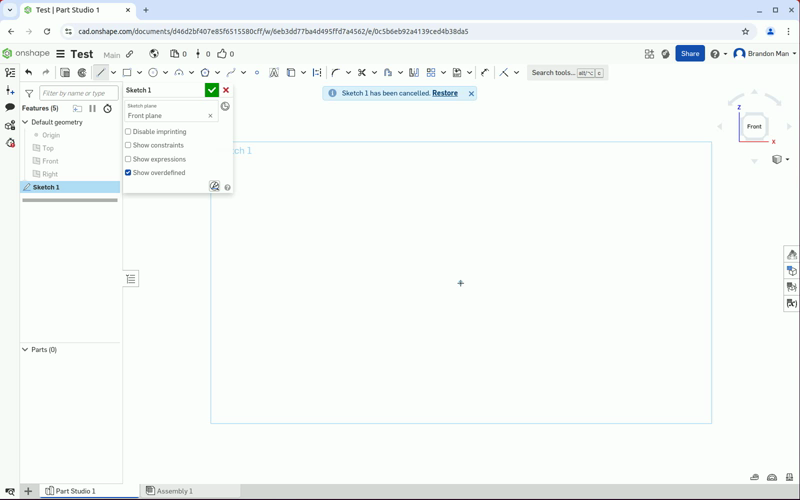
key_down(shift)
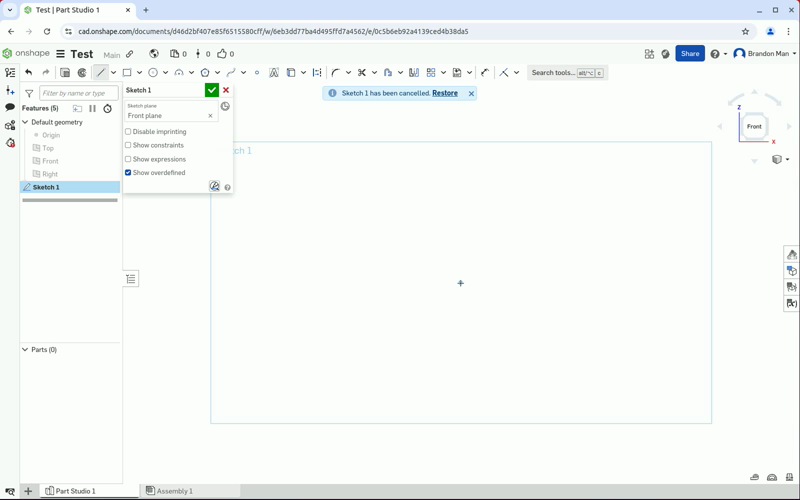
mouse_move(573, 282)
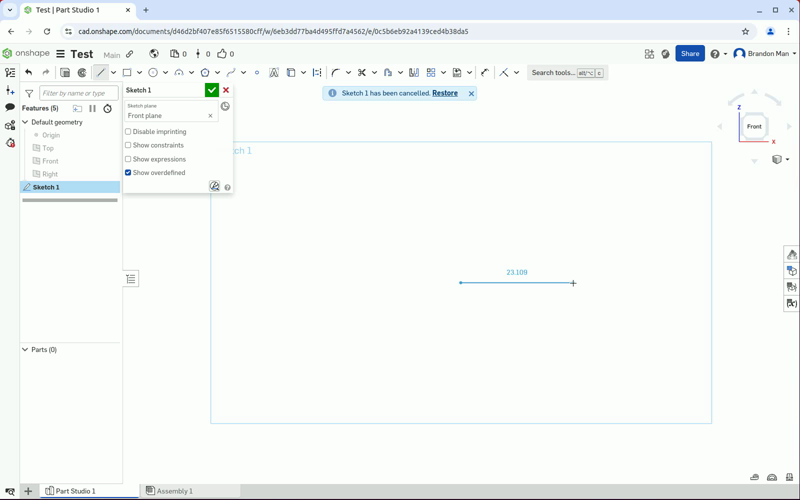
click(573, 282)
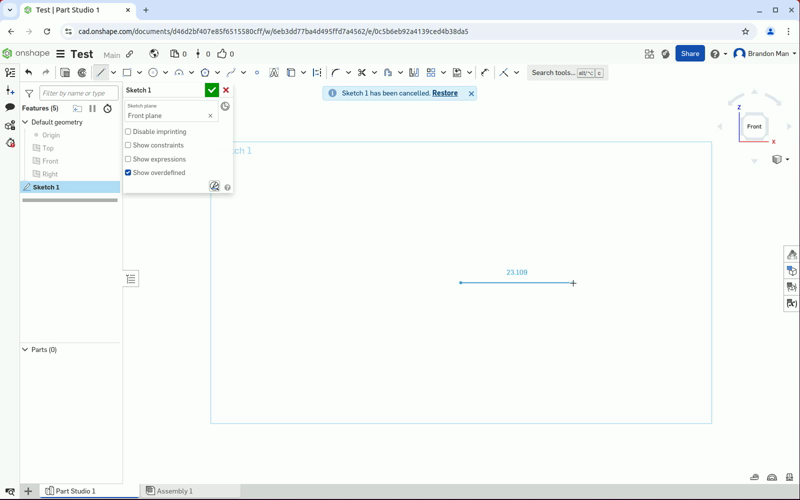
key_up(shift)
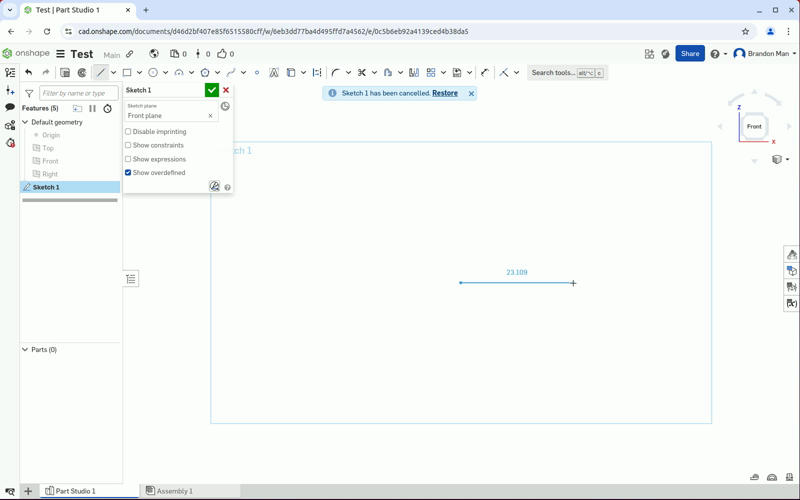
key_down(shift)
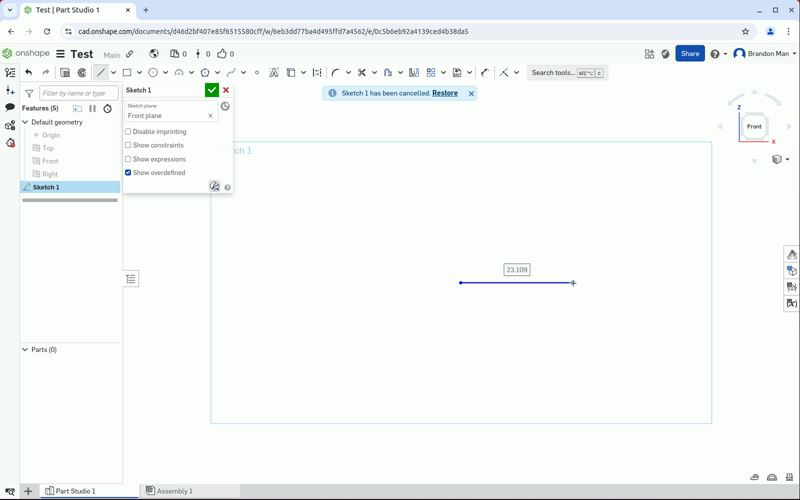
mouse_move(589, 282)
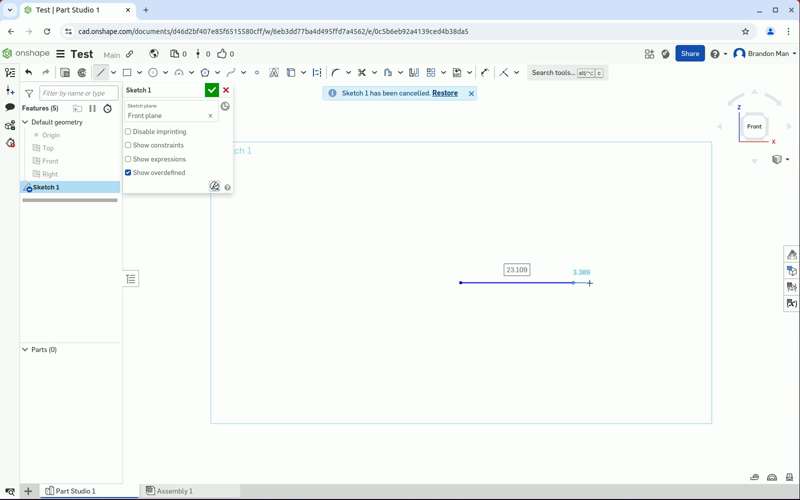
mouse_move(573, 245)
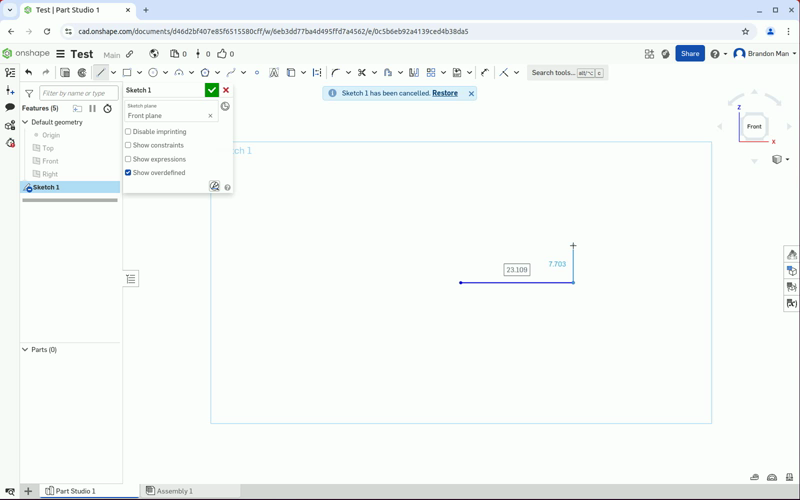
click(573, 245)
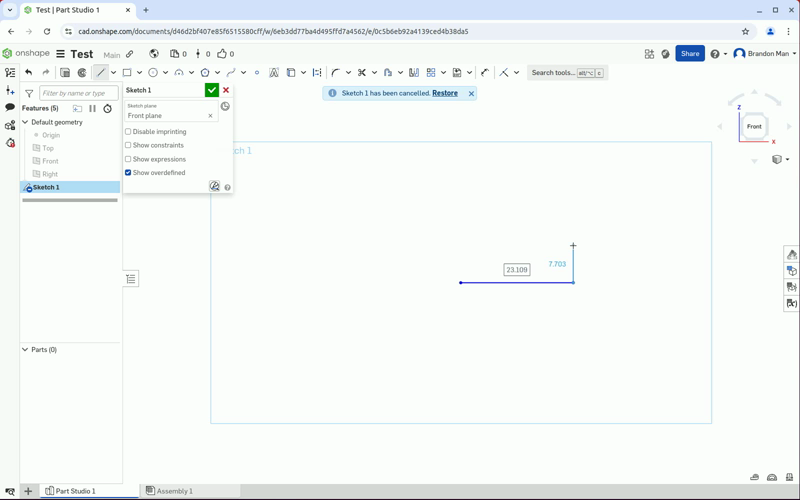
key_up(shift)
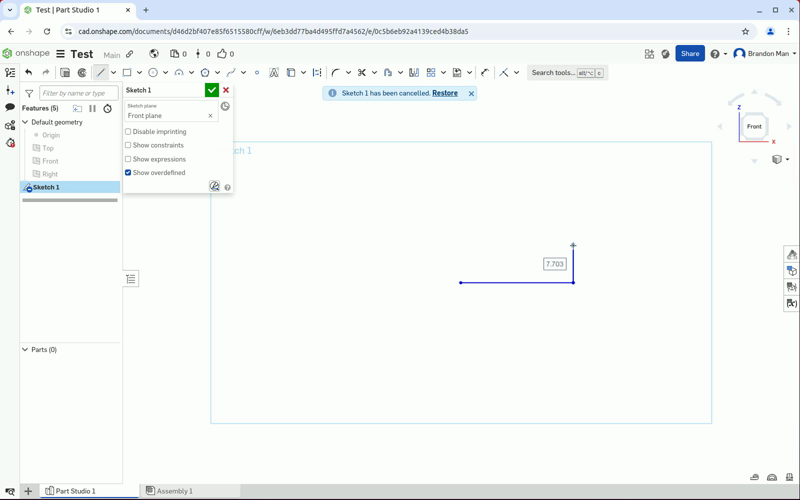
key_down(shift)
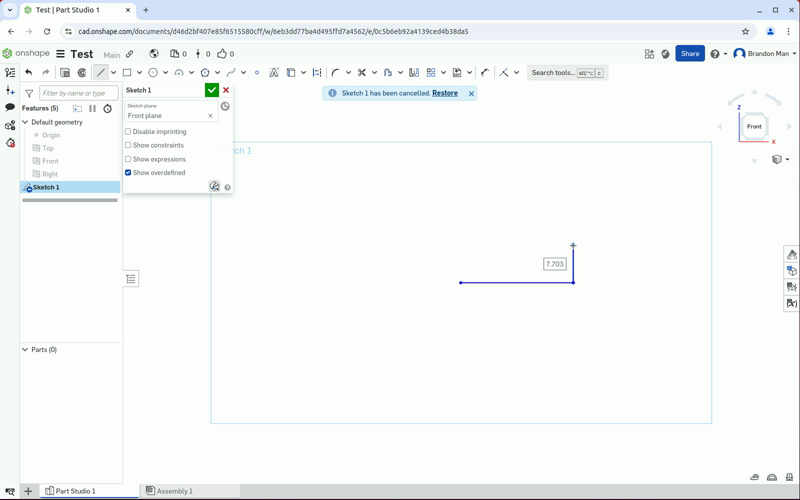
mouse_move(491, 223)
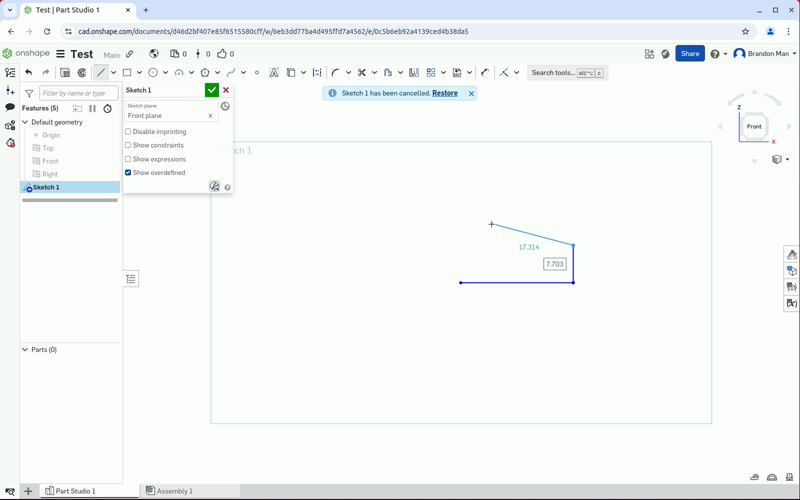
click(491, 223)
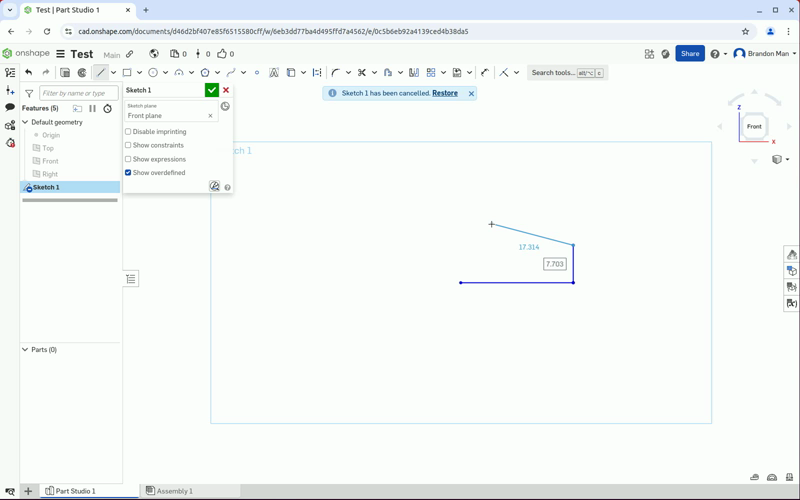
key_up(shift)
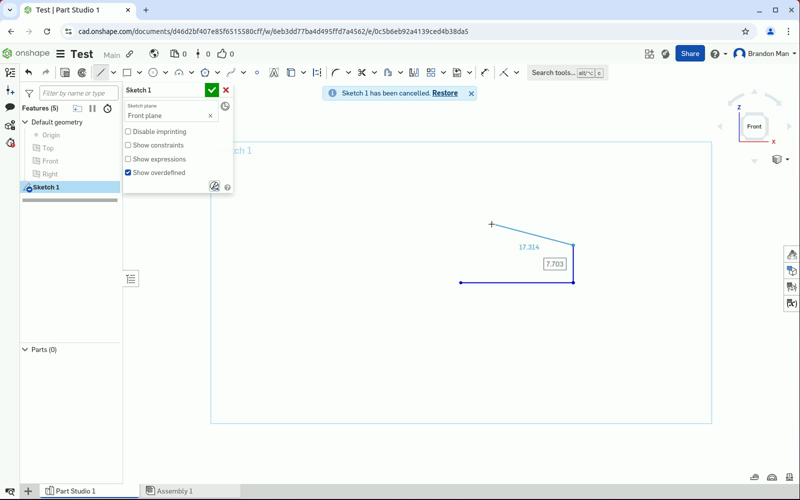
key_down(shift)
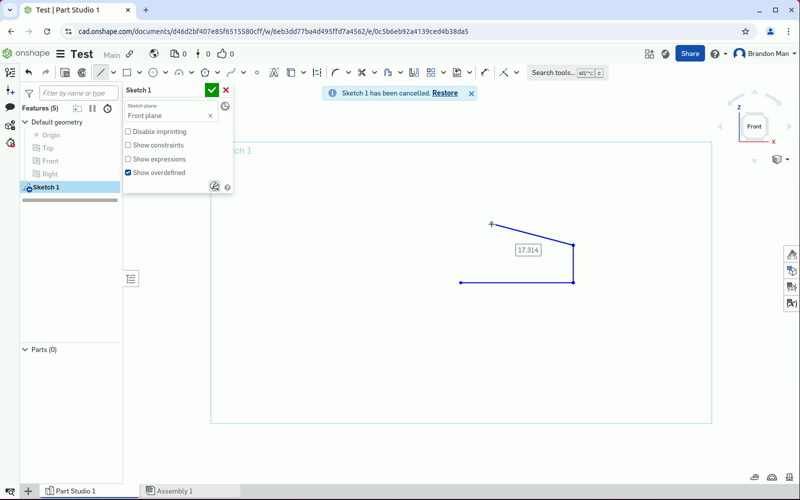
mouse_move(521, 223)
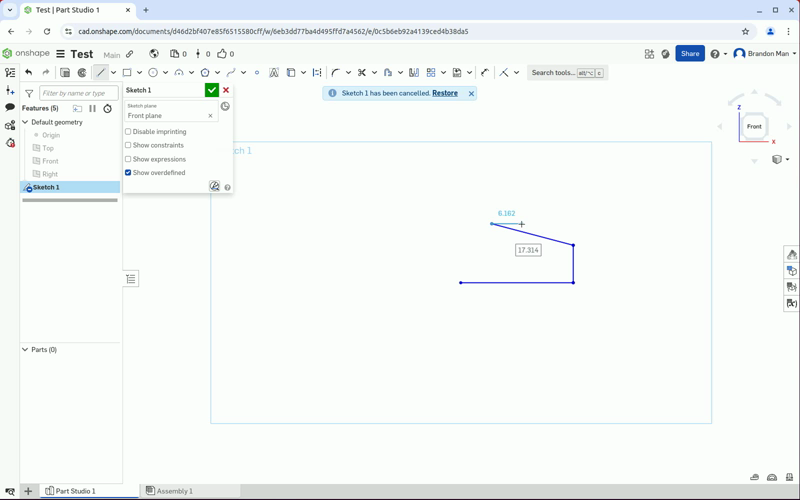
mouse_move(460, 223)
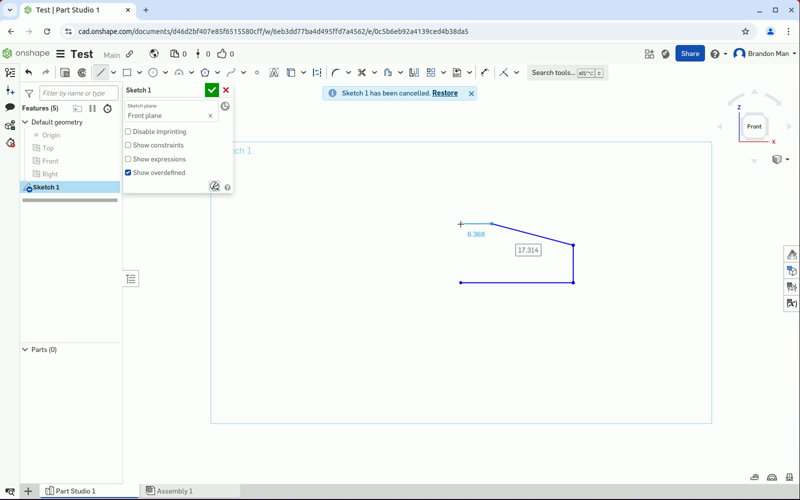
click(460, 223)
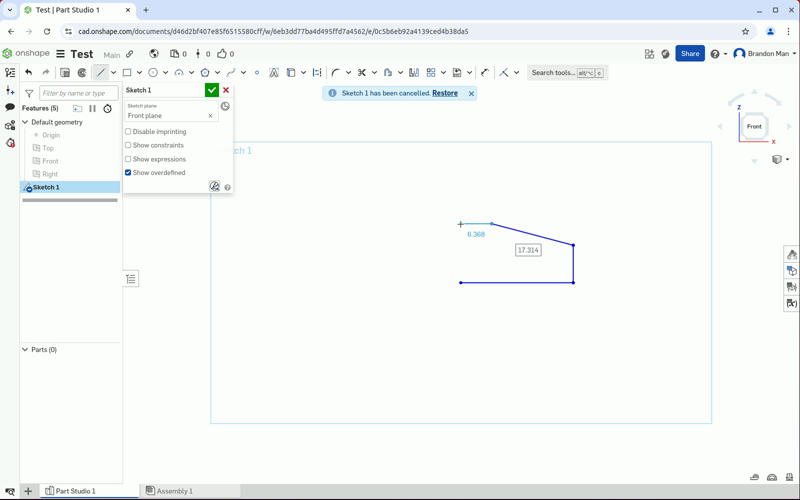
key_up(shift)
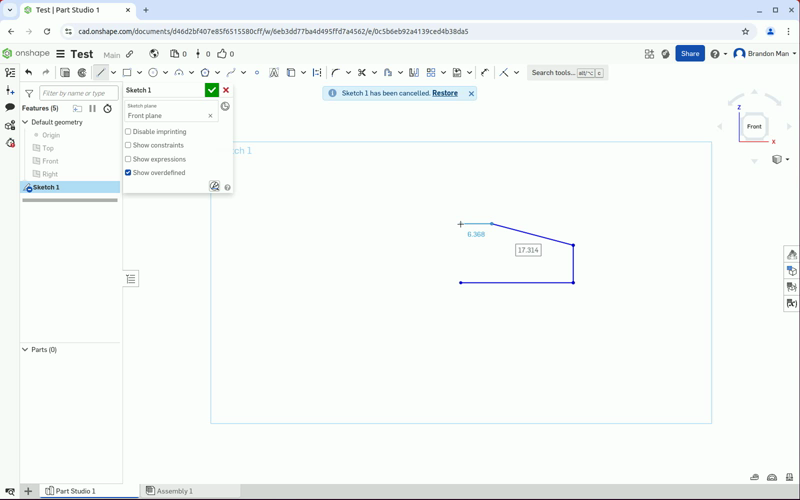
mouse_move(490, 223)
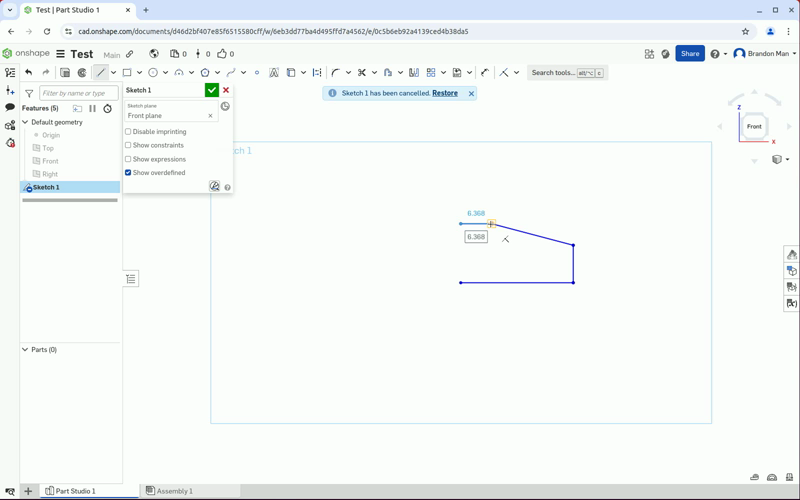
key_down(shift)
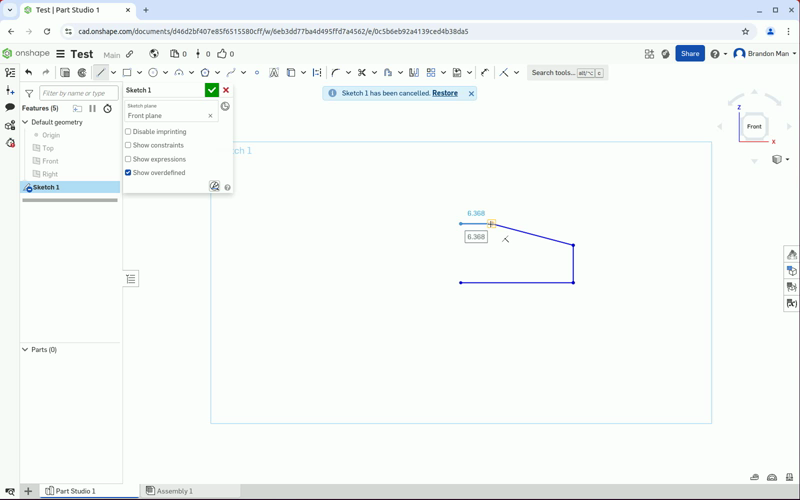
mouse_move(460, 282)
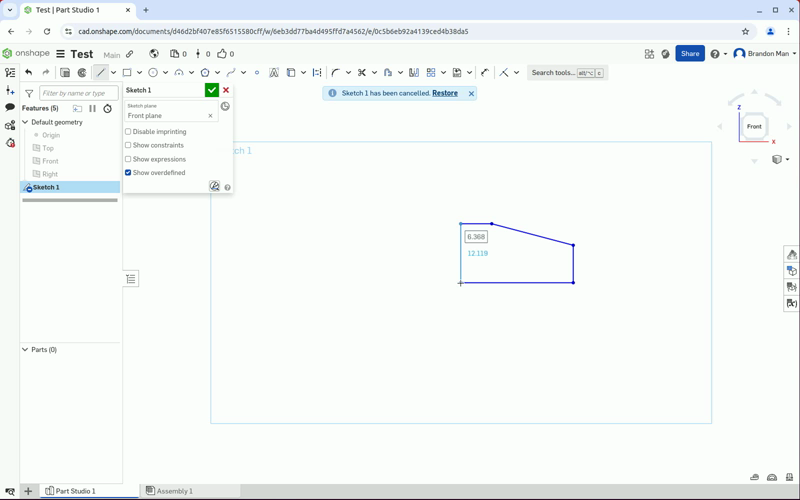
key_up(shift)
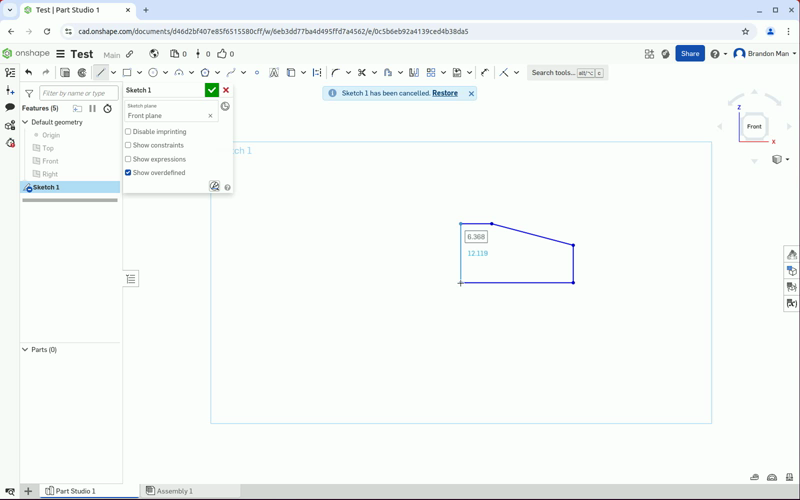
click(460, 282)
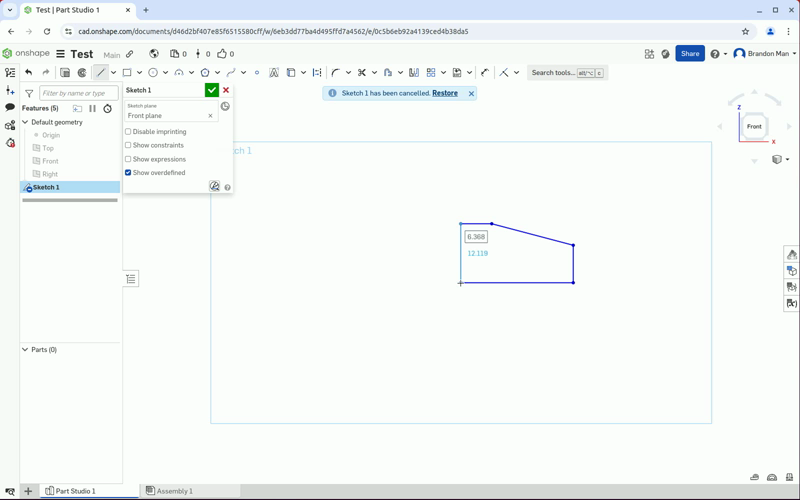
key(esc)
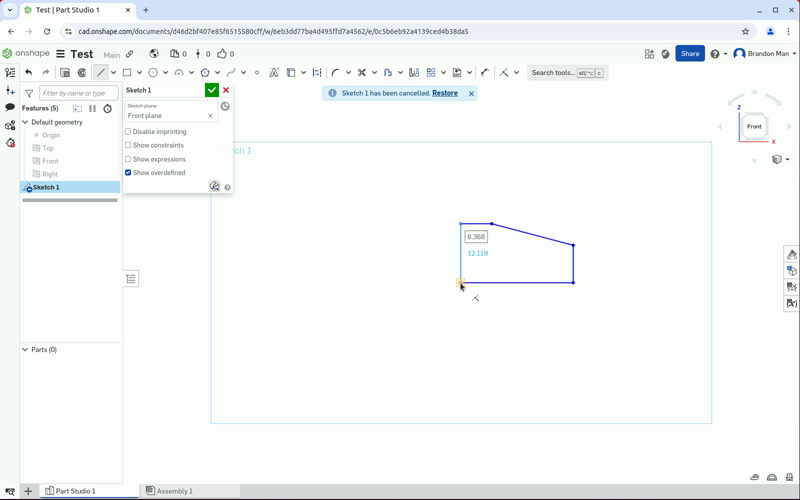
key(c)
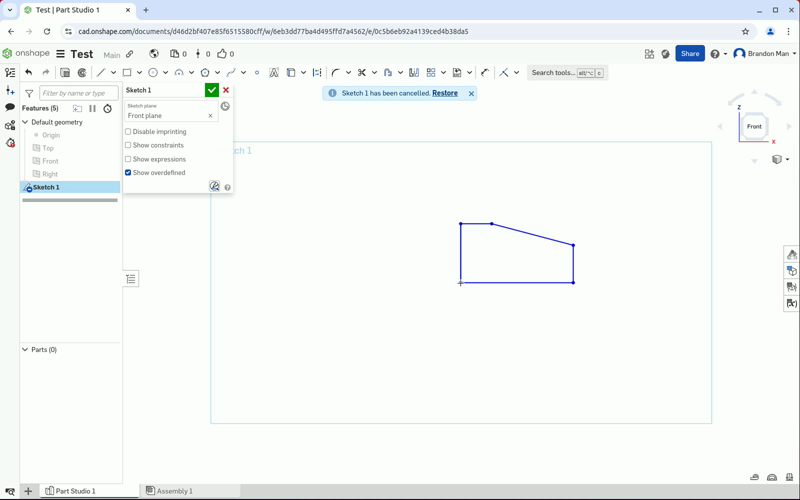
key_down(shift)
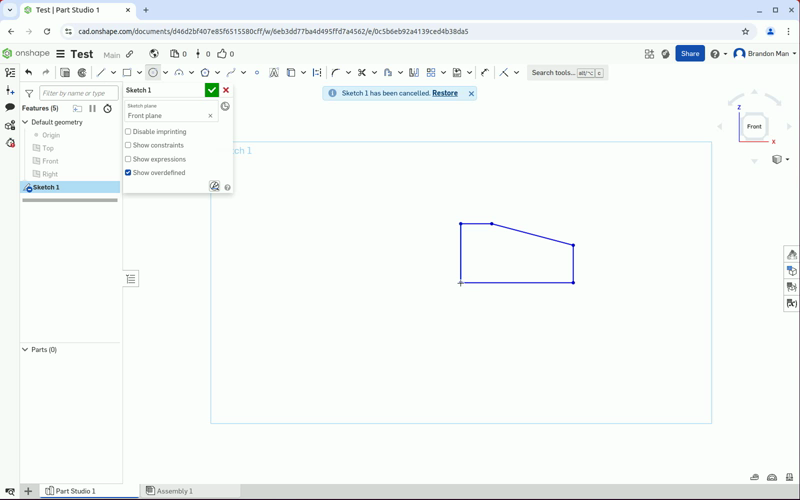
mouse_move(554, 264)
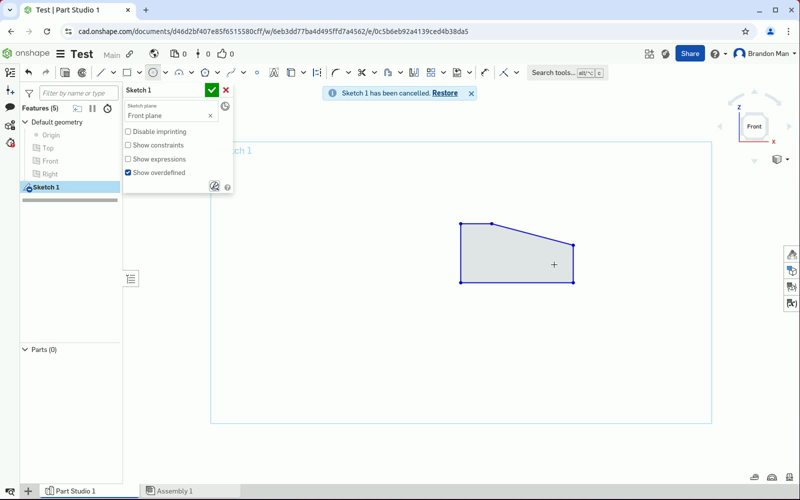
click(554, 264)
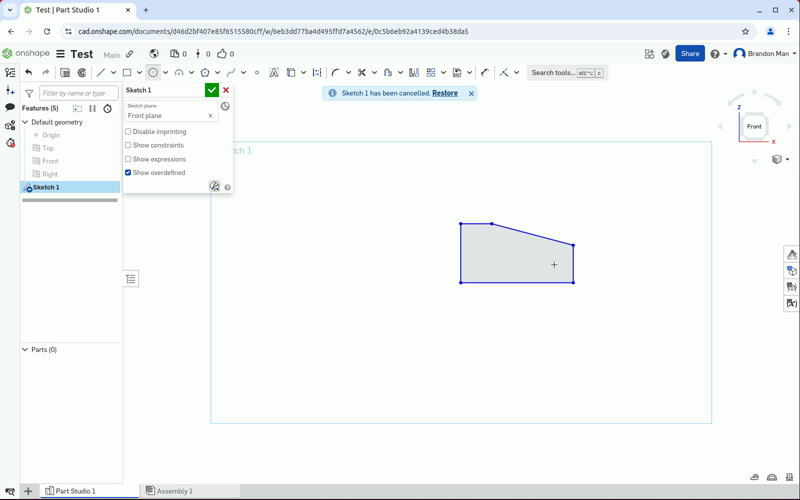
key_up(shift)
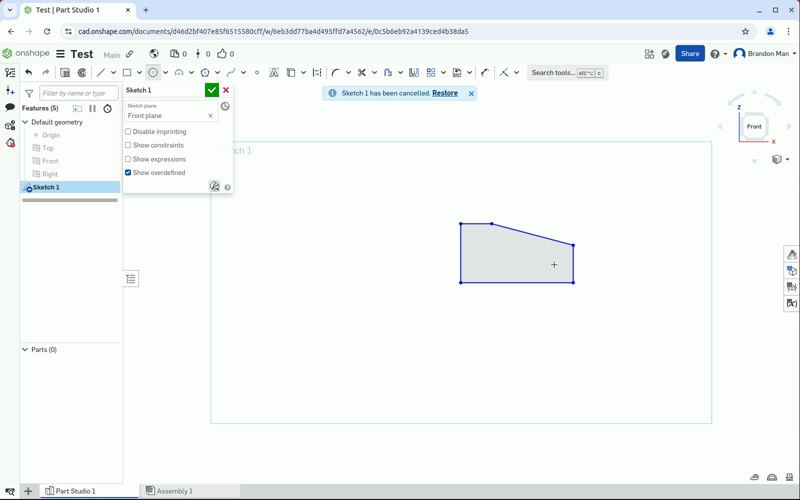
mouse_move(562, 264)
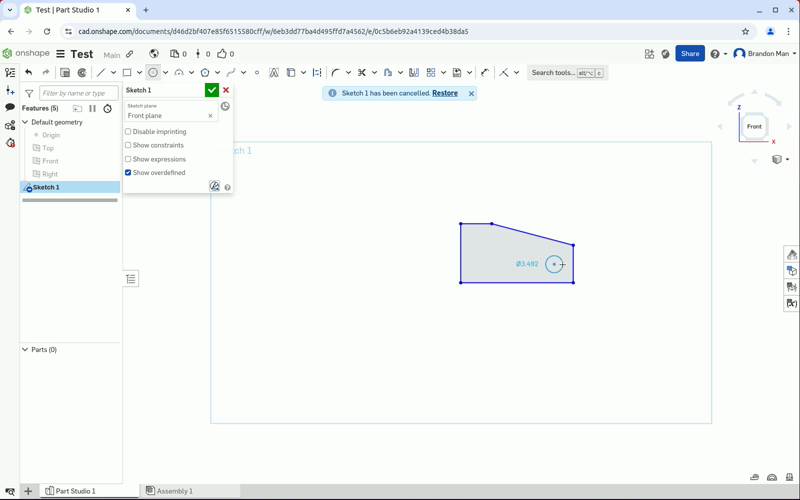
click(562, 264)
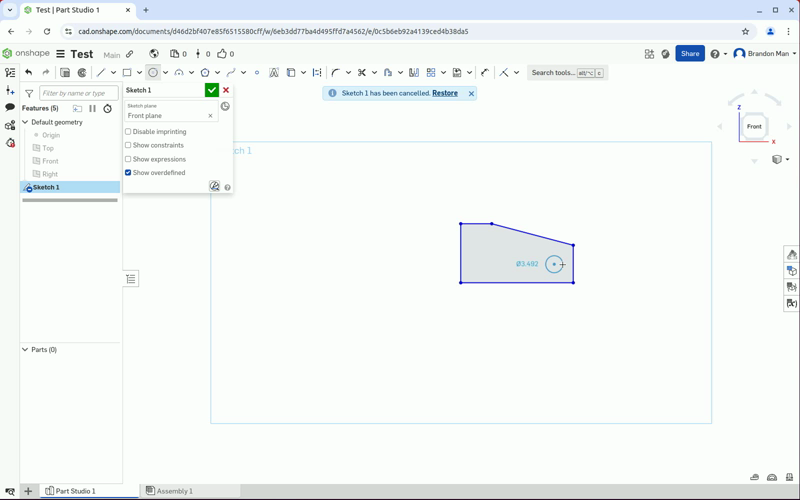
key(esc)
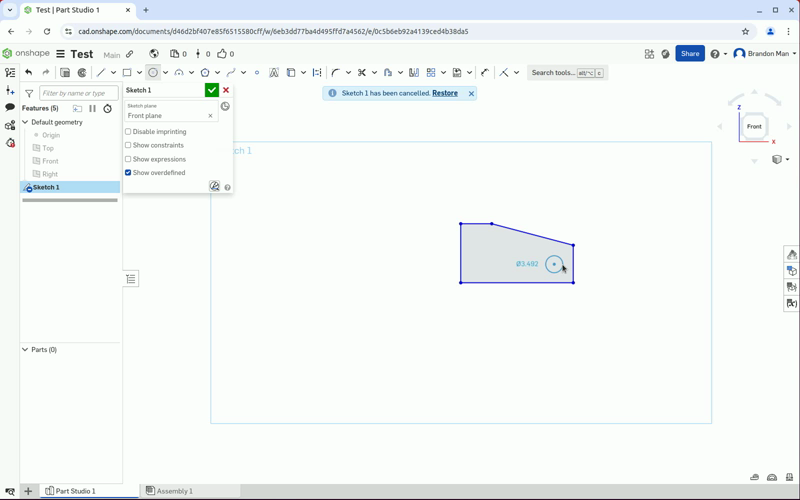
mouse_move(538, 275)
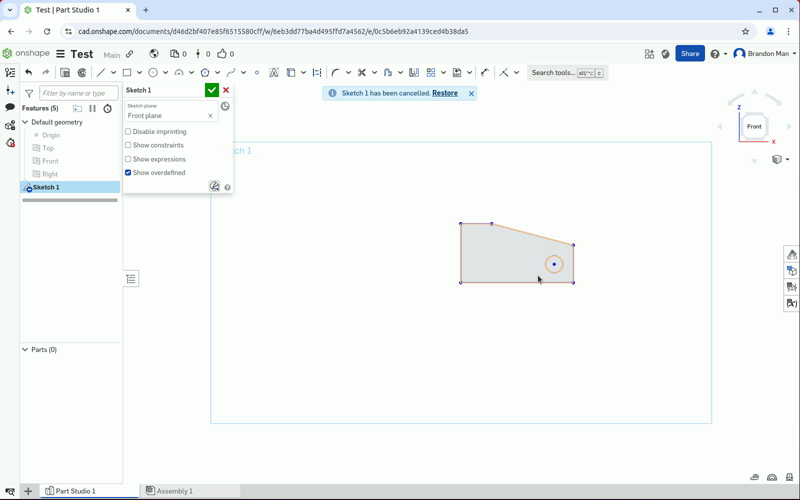
click(538, 275)
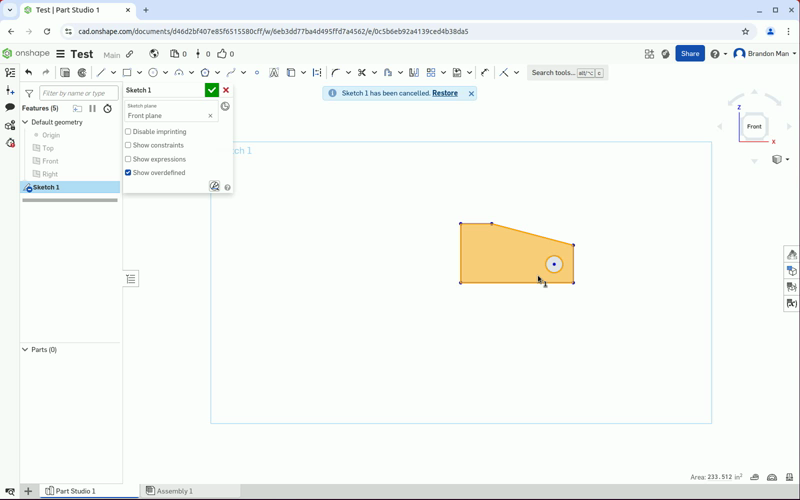
mouse_move(73, 352)
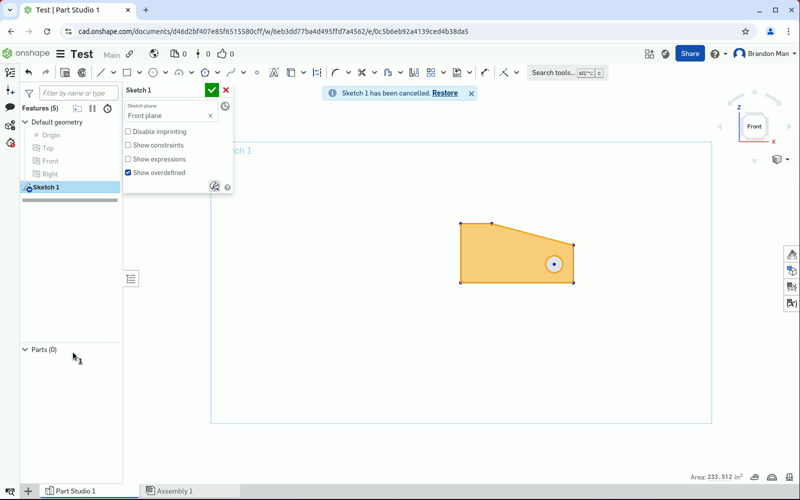
key(shift+y)
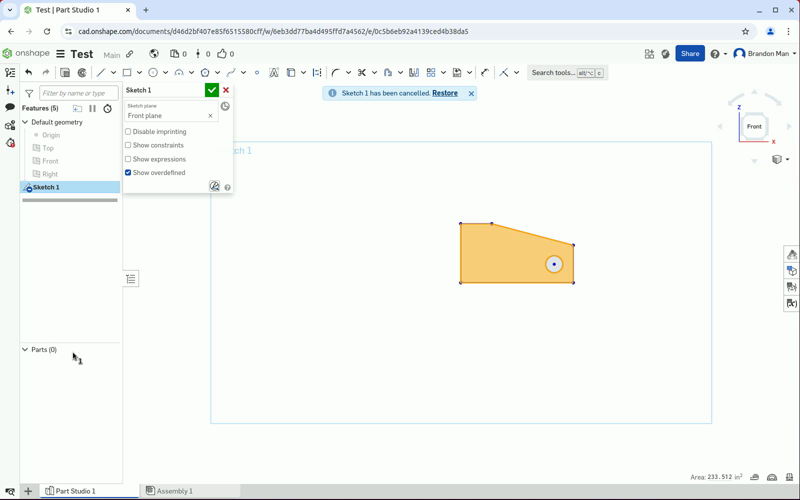
key(shift+e)
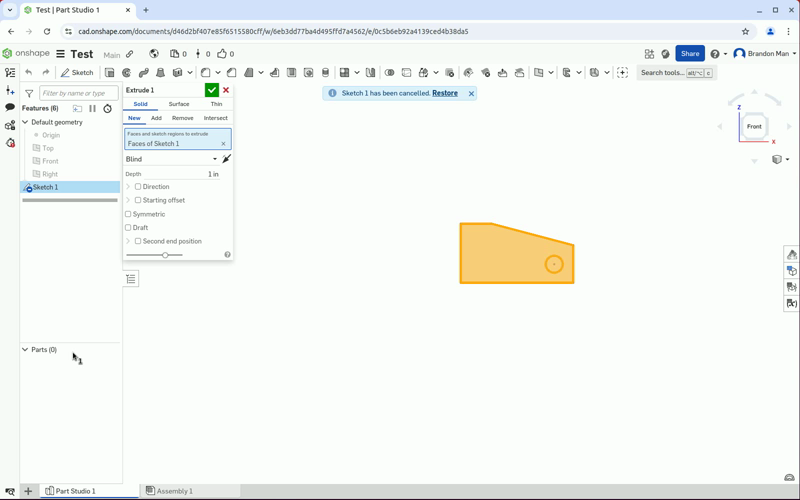
mouse_move(143, 106)
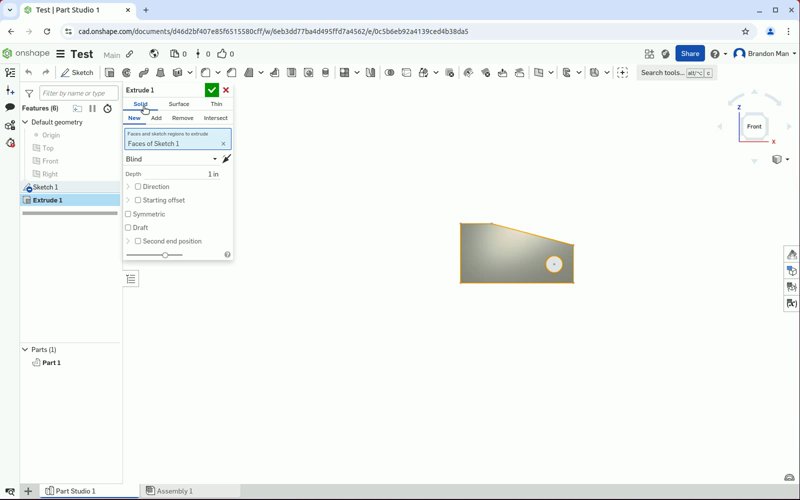
click(143, 106)
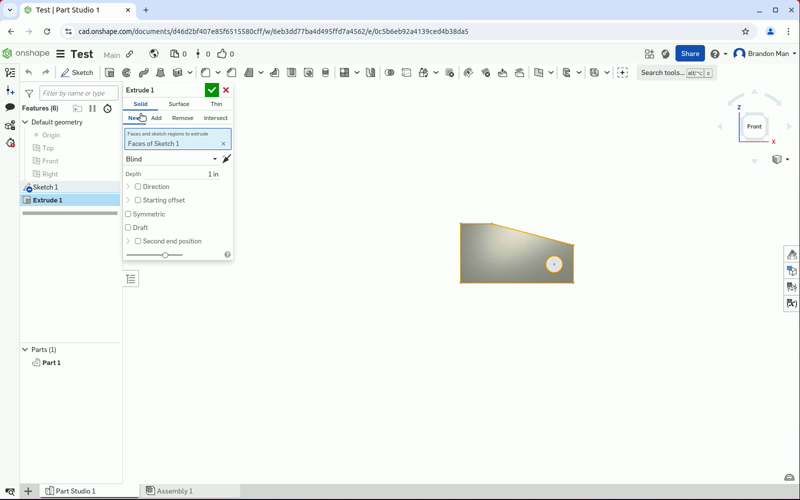
mouse_move(137, 120)
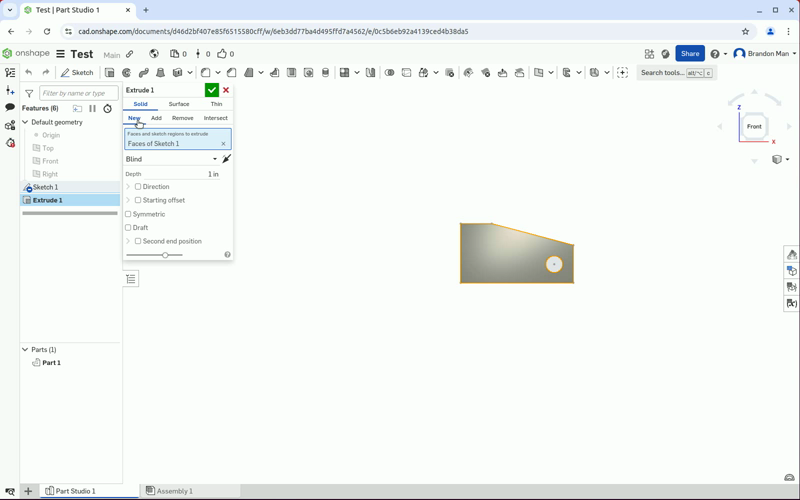
click(137, 120)
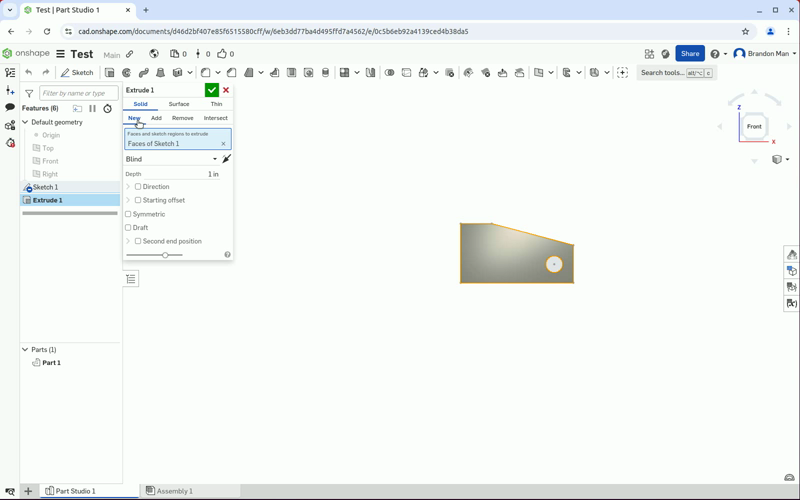
key(tab, 4)
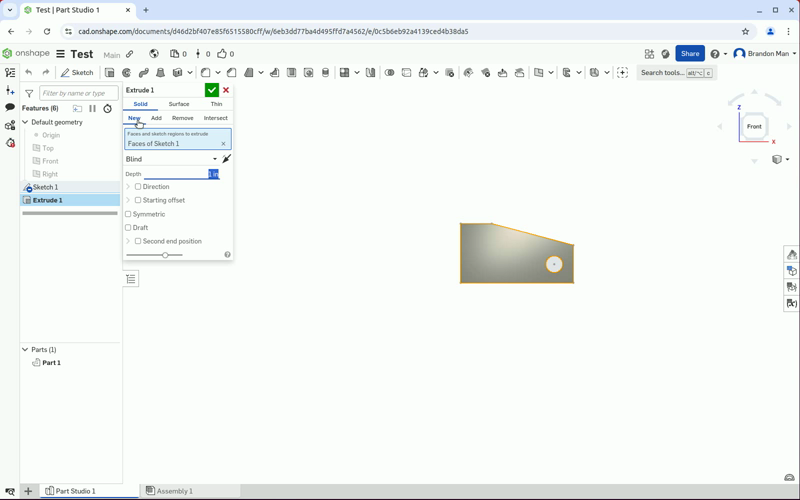
text(2.166)
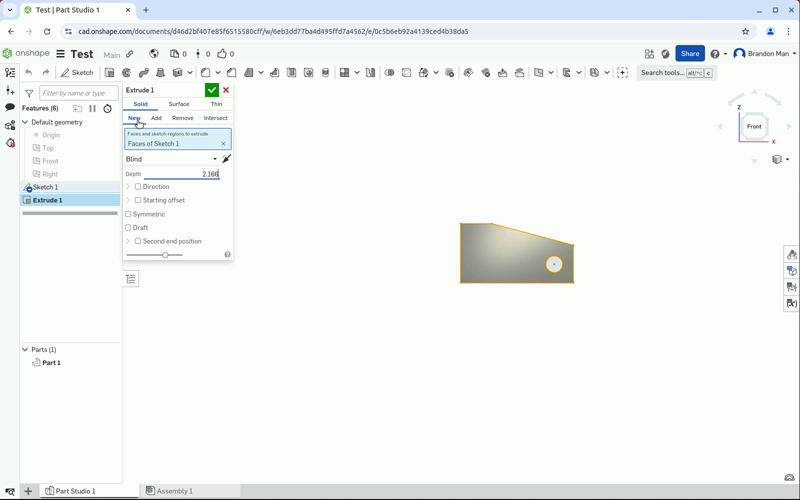
key(enter)
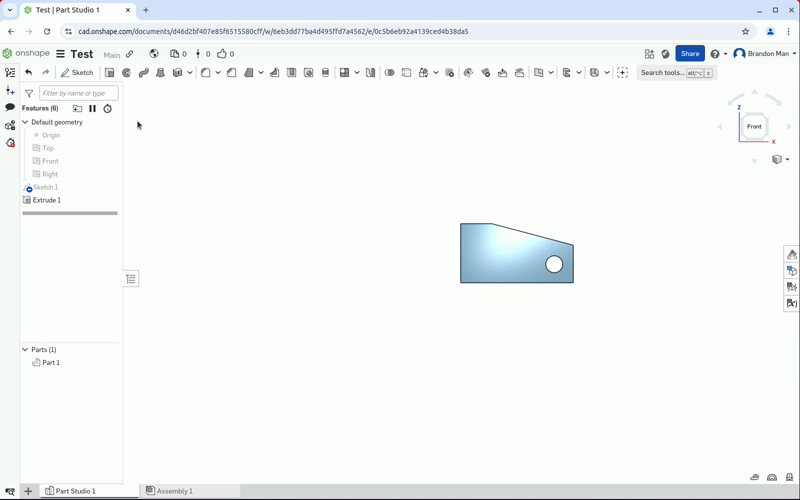
key(shift+h)
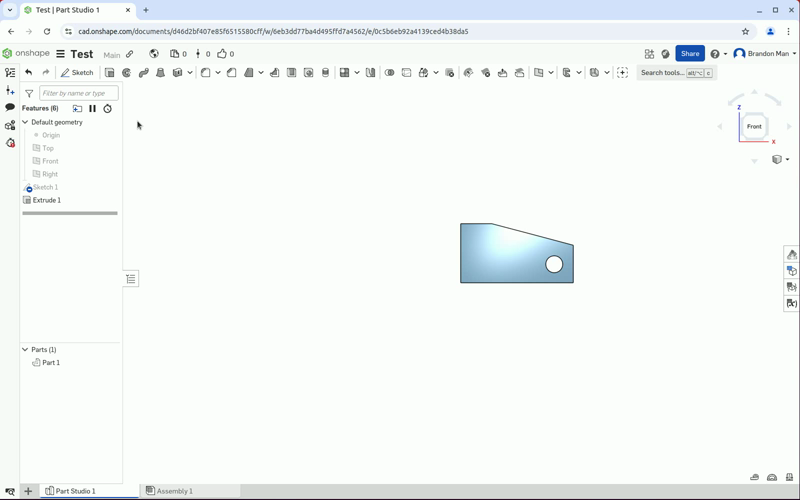
key(shift+h)
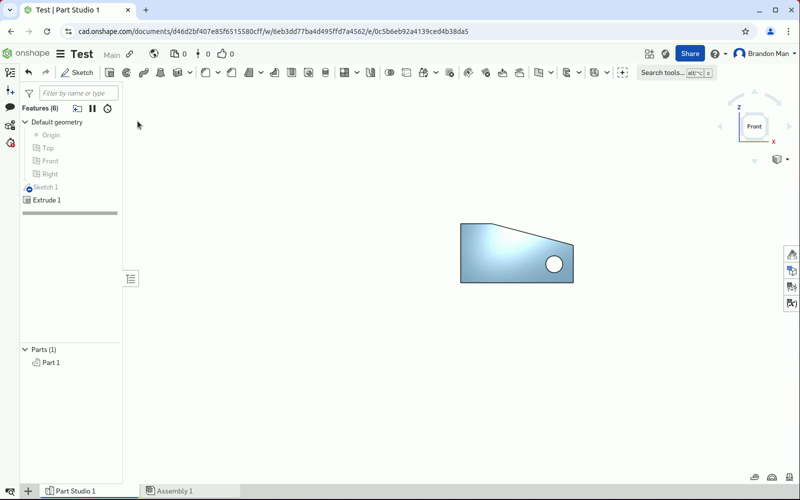
mouse_move(73, 189)
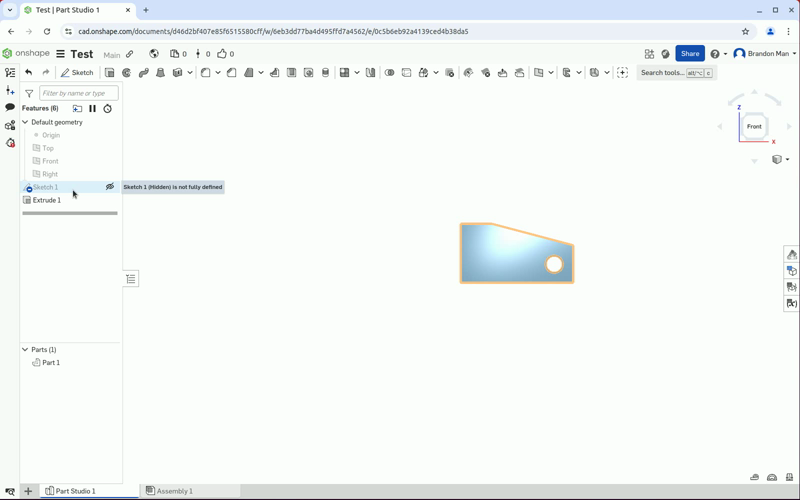
click(73, 189)
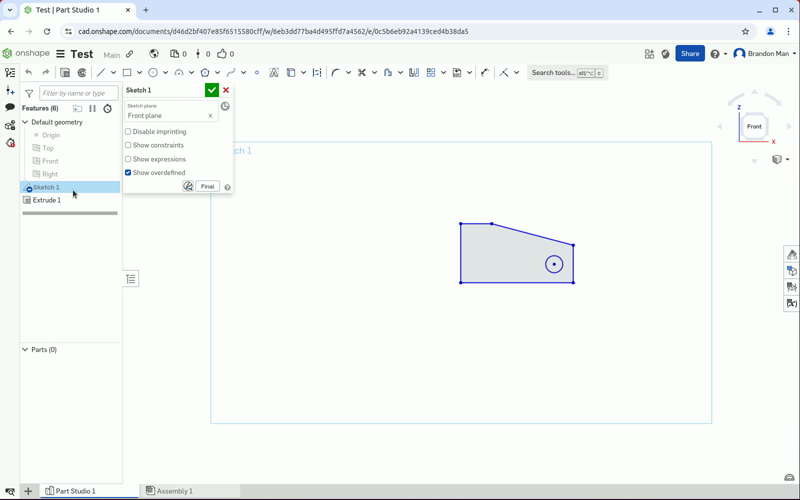
mouse_move(229, 92)
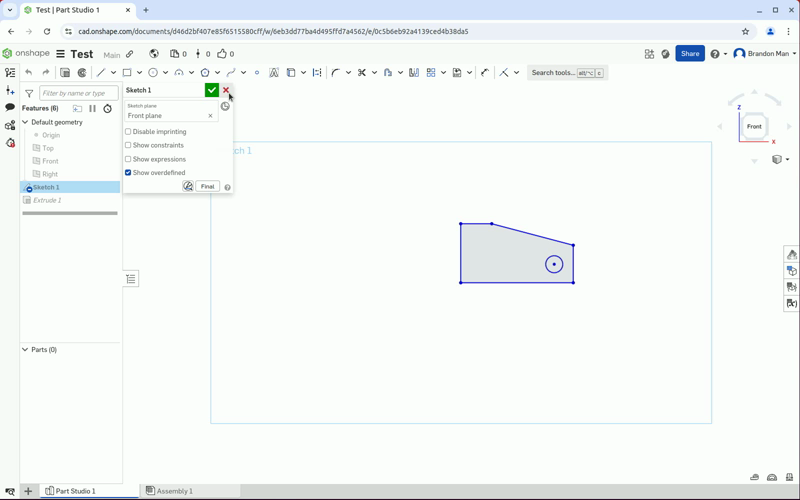
click(229, 92)
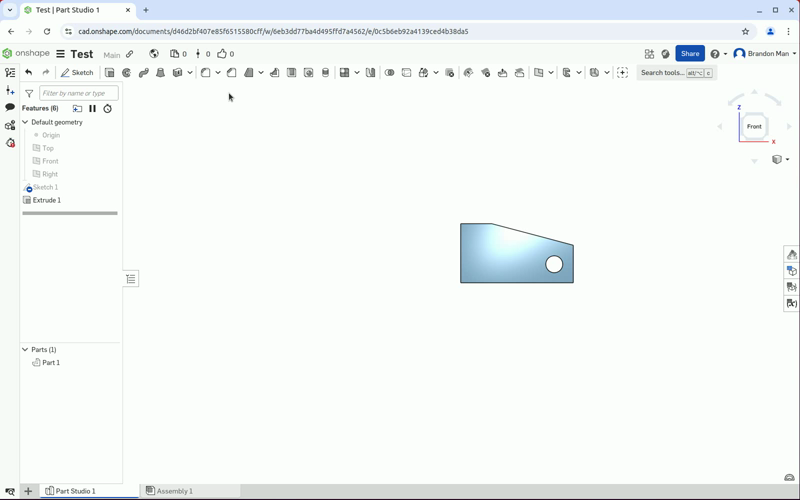
mouse_move(73, 352)
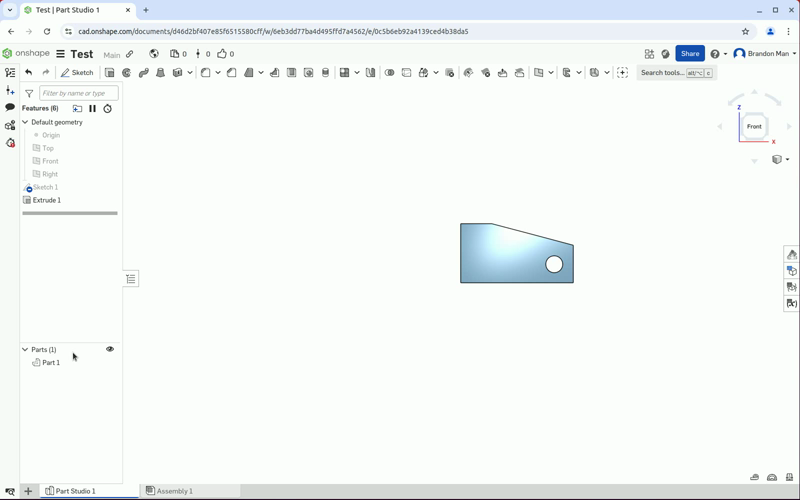
key(y)
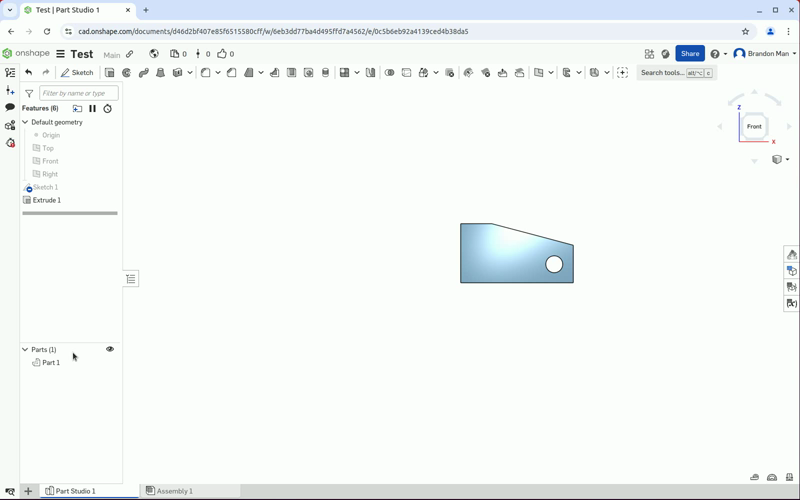
key(shift+p)
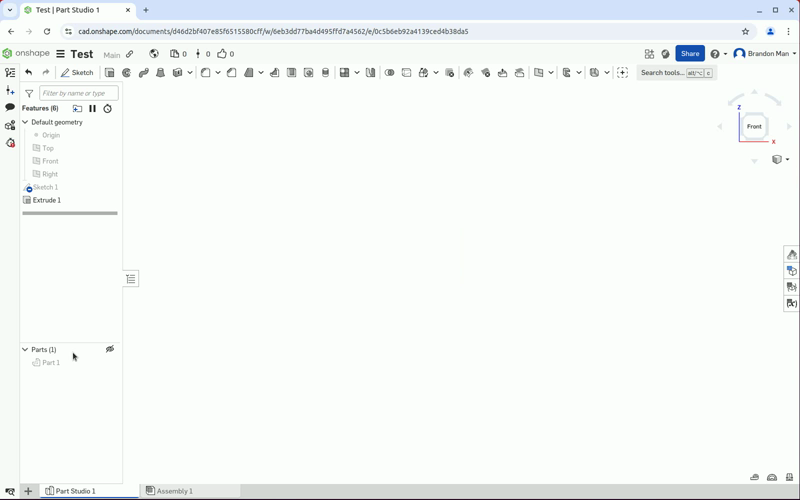
key(space)
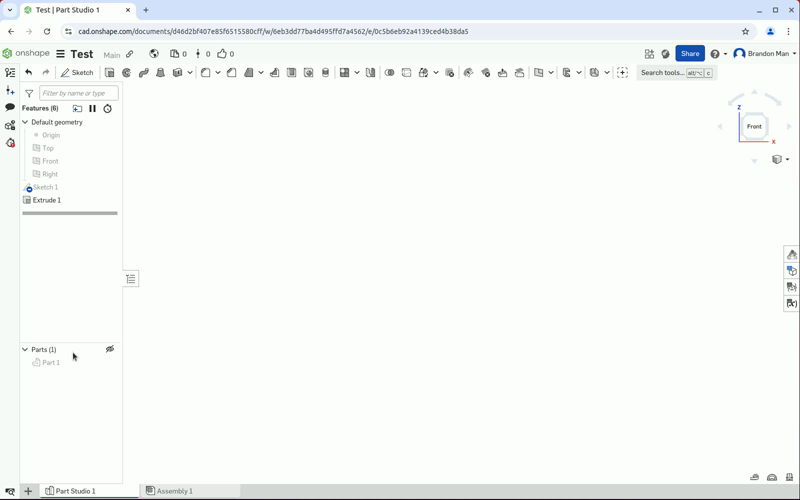
key_down(shift)
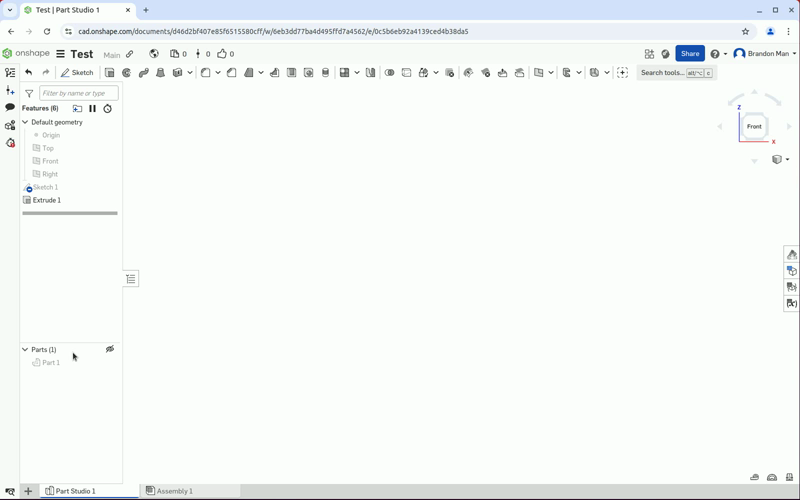
key(left)
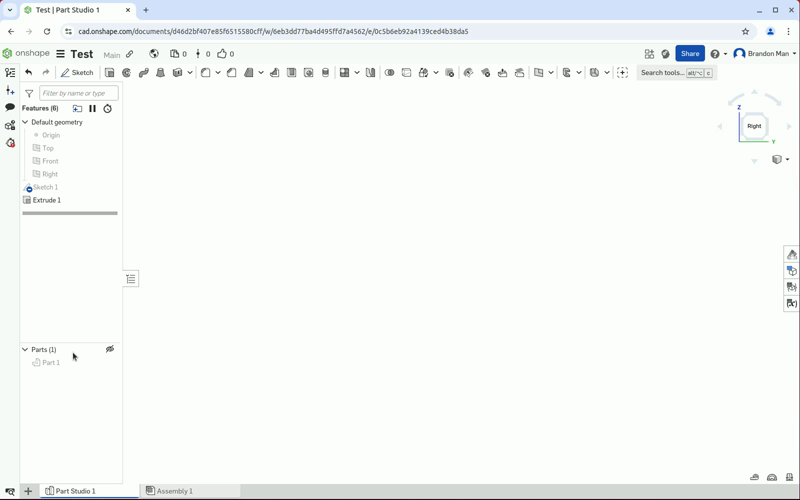
key_up(shift)
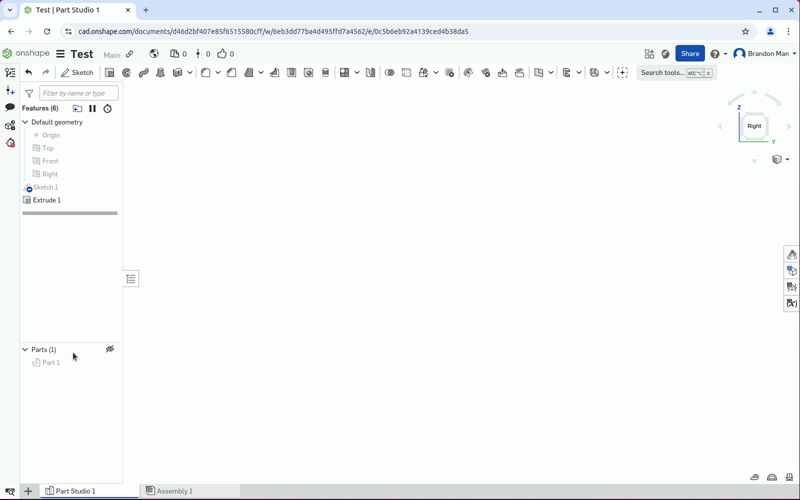
mouse_move(73, 352)
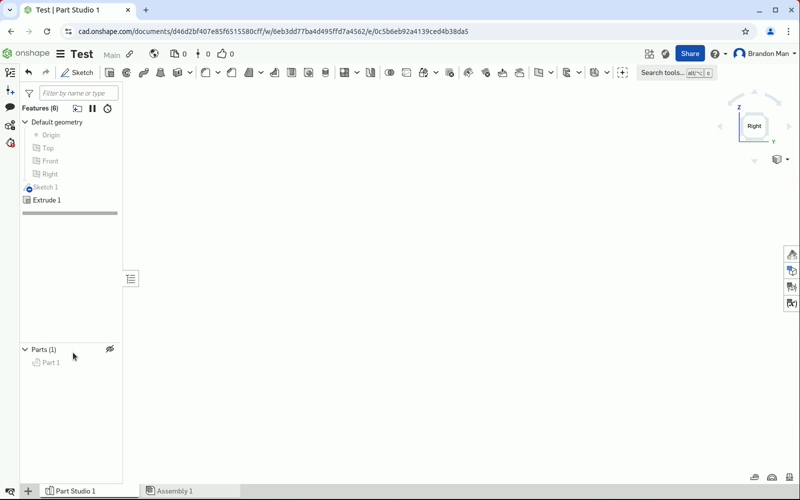
key(shift+y)
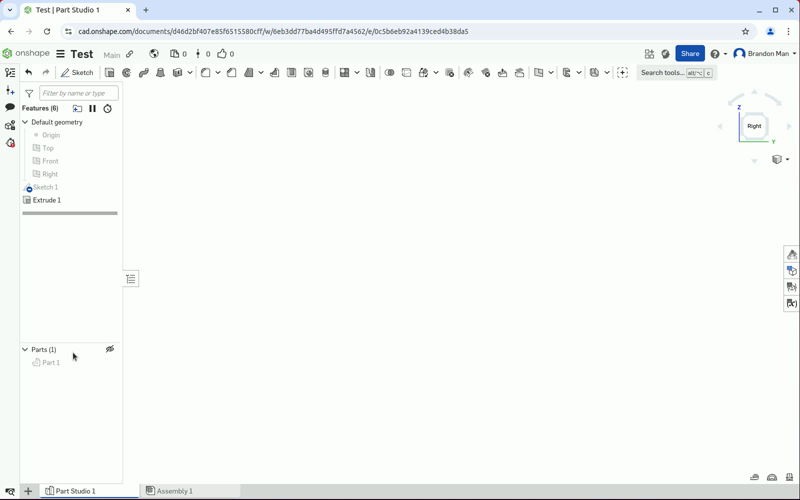
key(shift+s)
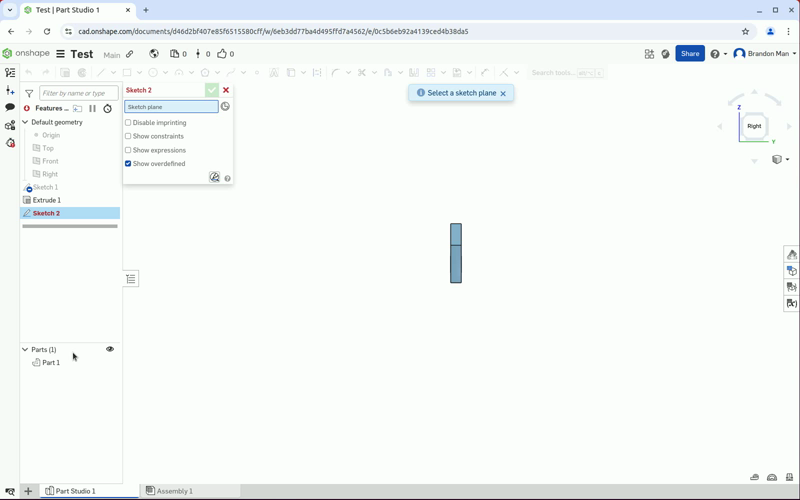
mouse_move(73, 176)
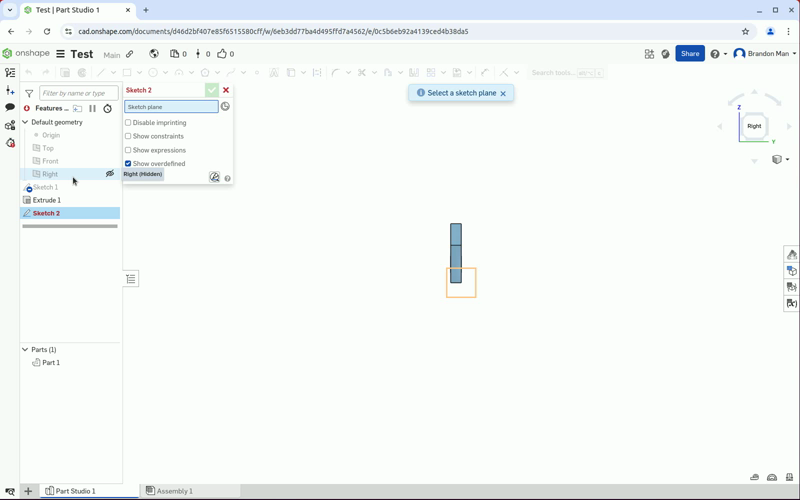
click(73, 176)
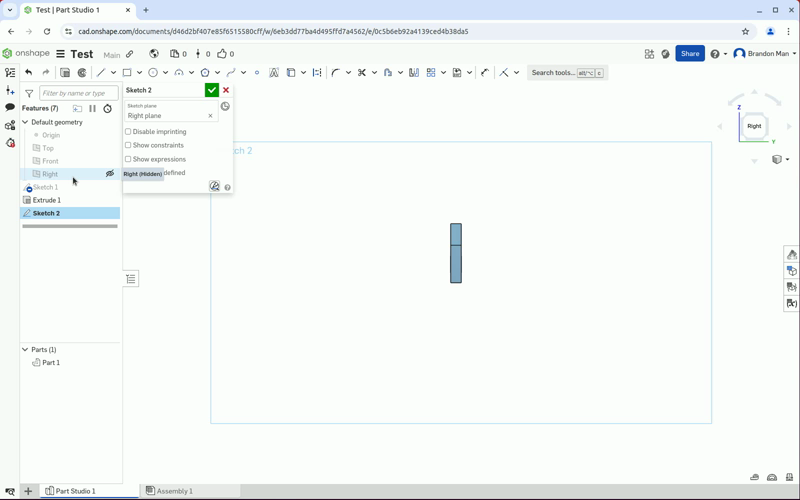
mouse_move(73, 352)
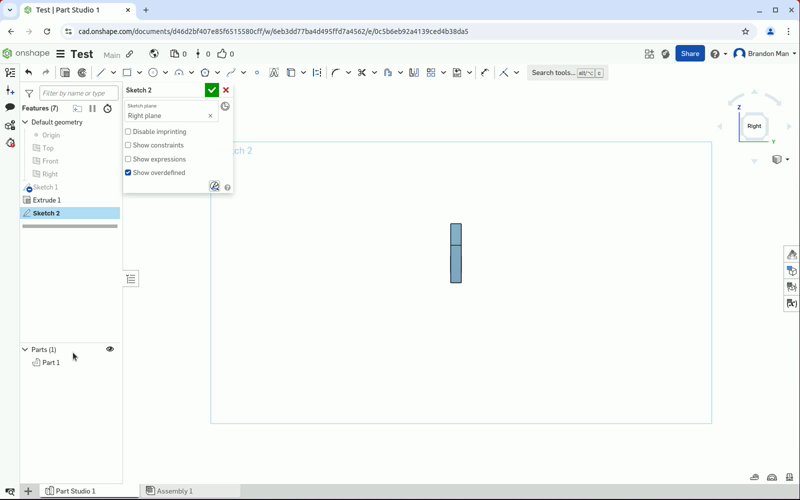
key(y)
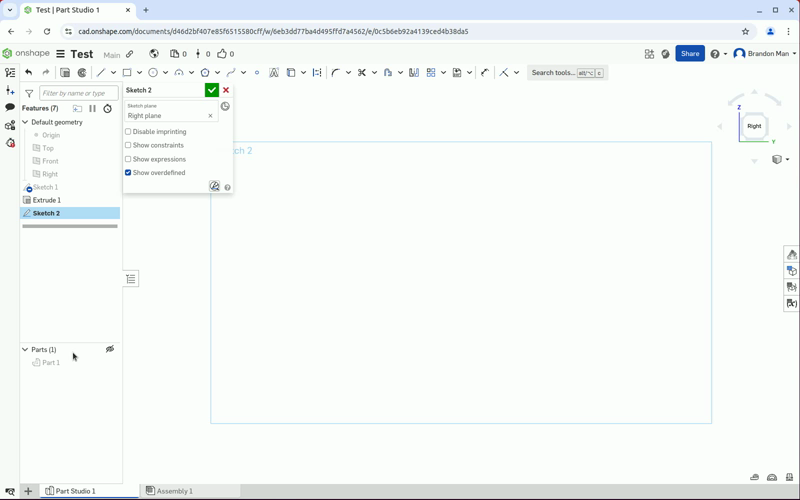
key(l)
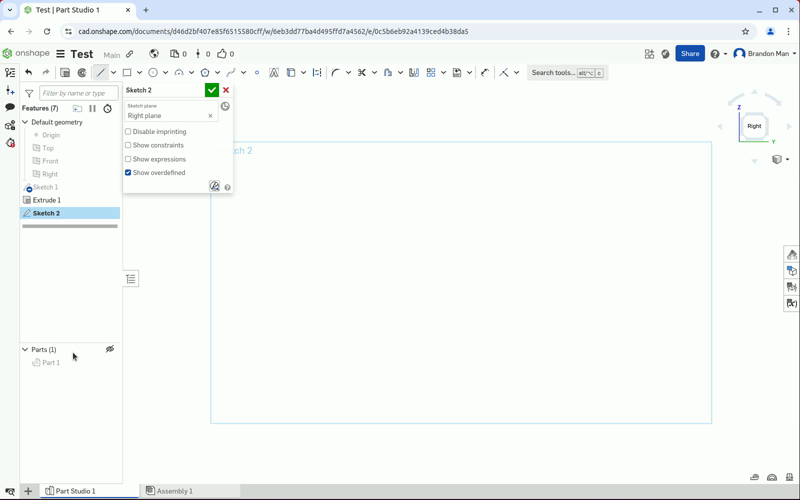
key_down(shift)
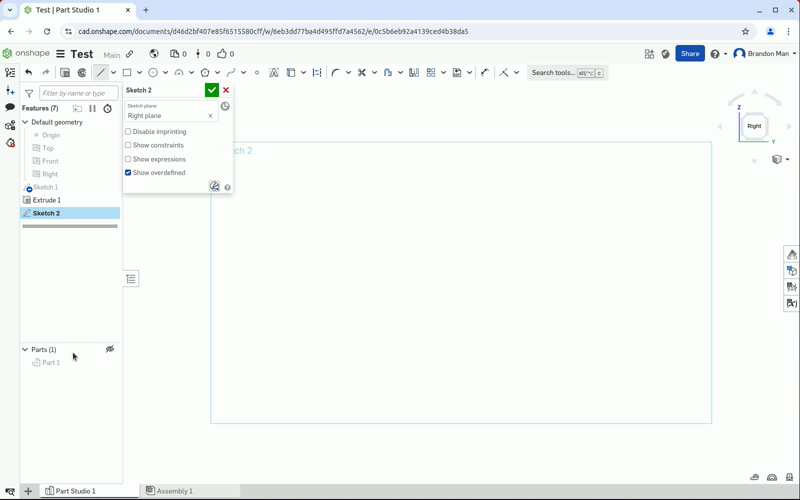
mouse_move(417, 282)
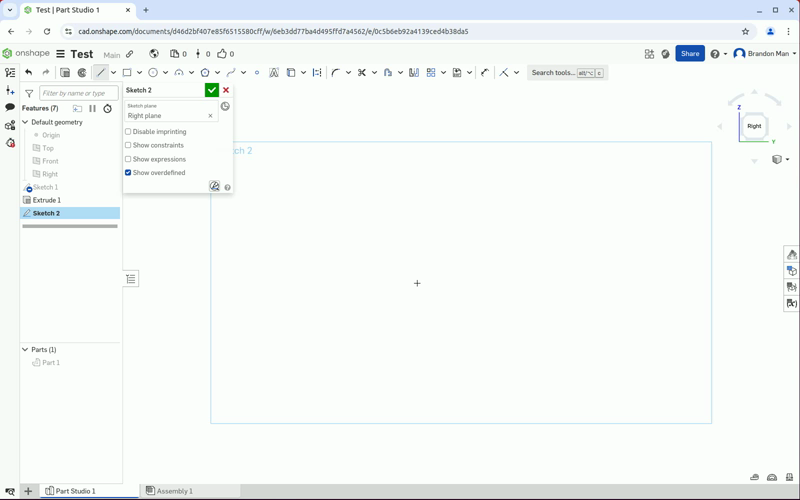
click(417, 282)
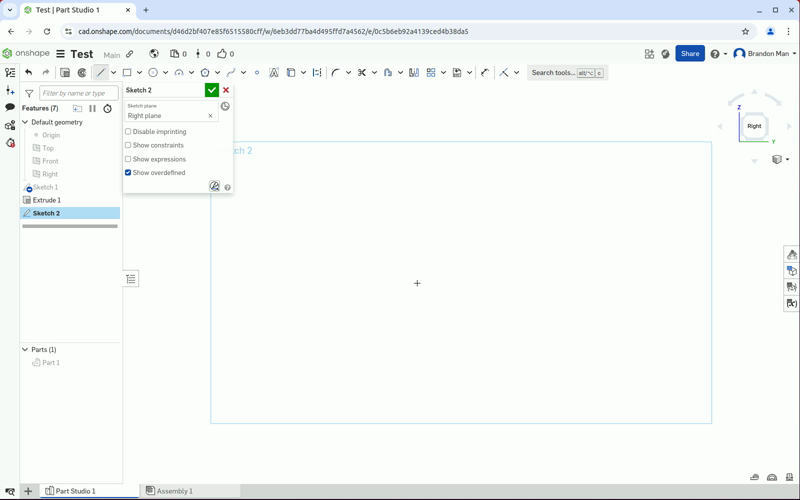
key_up(shift)
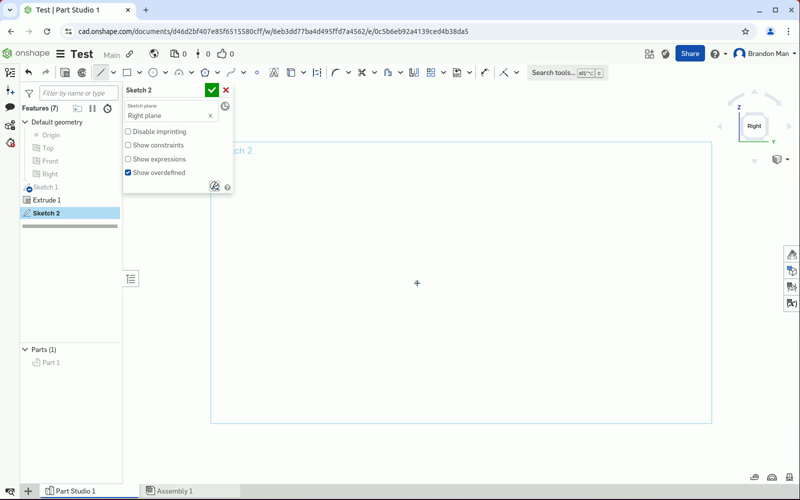
key_down(shift)
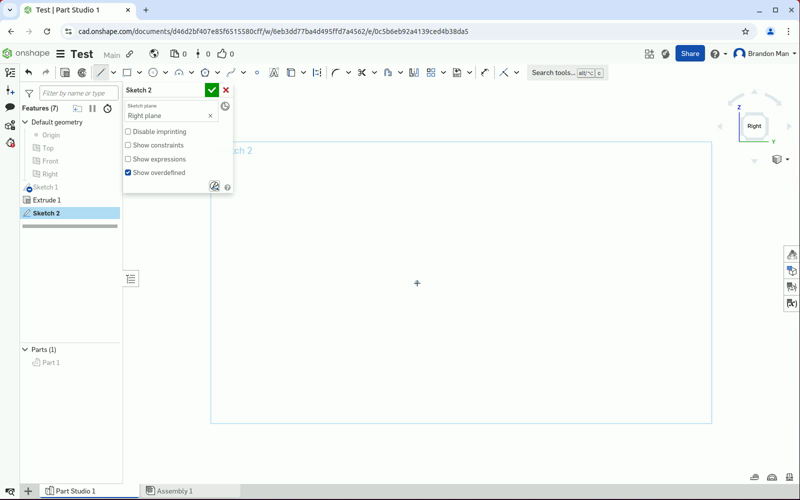
mouse_move(447, 282)
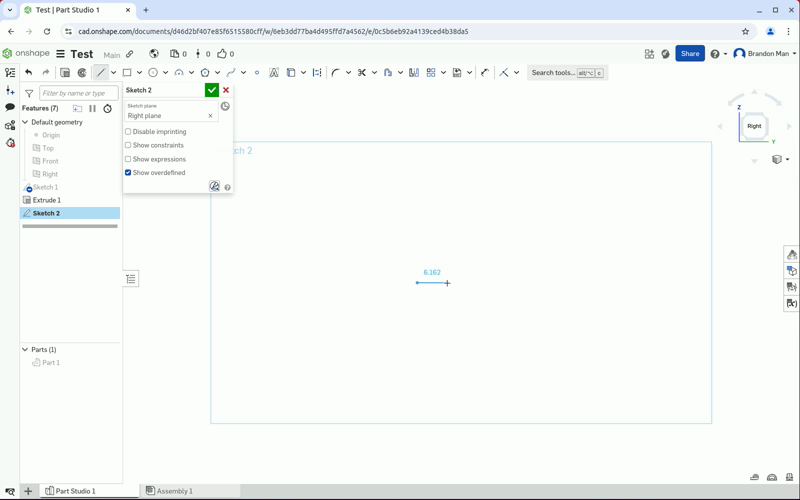
mouse_move(461, 282)
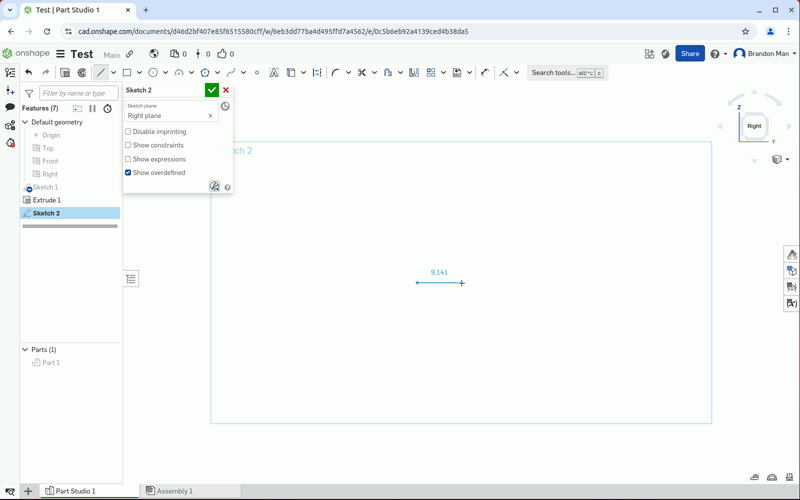
click(461, 282)
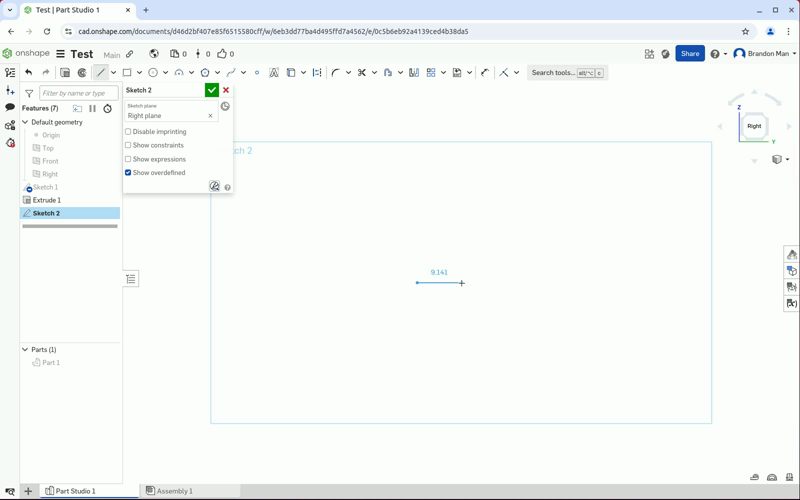
key_up(shift)
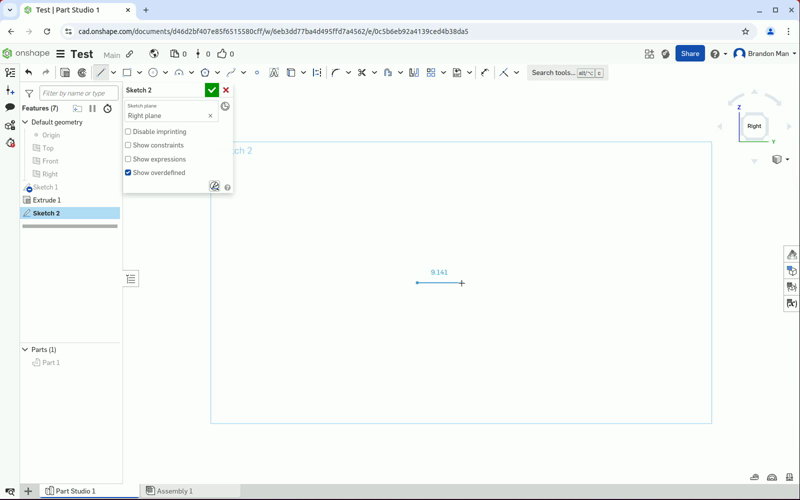
key_down(shift)
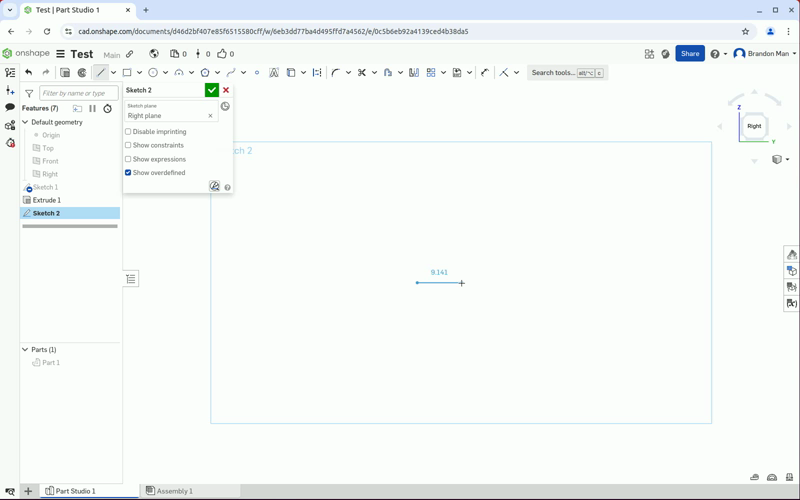
mouse_move(492, 282)
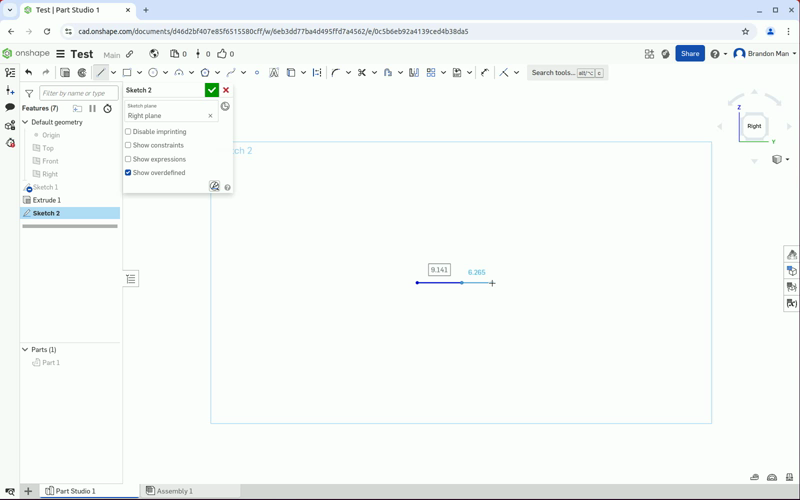
mouse_move(461, 231)
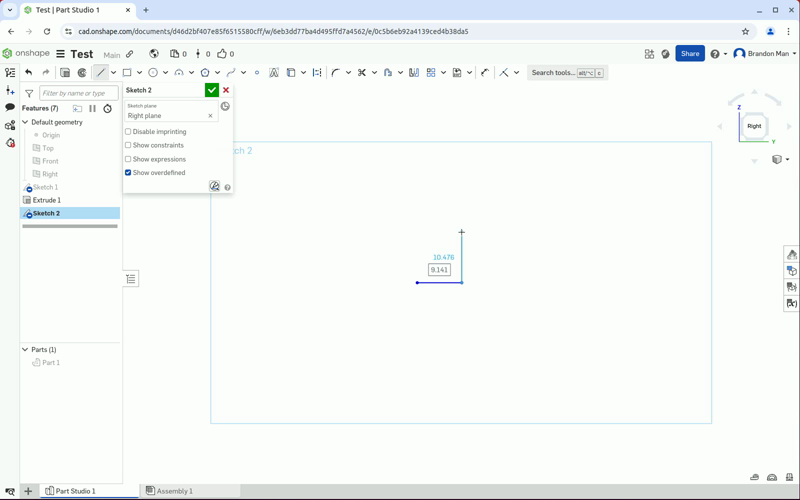
click(461, 231)
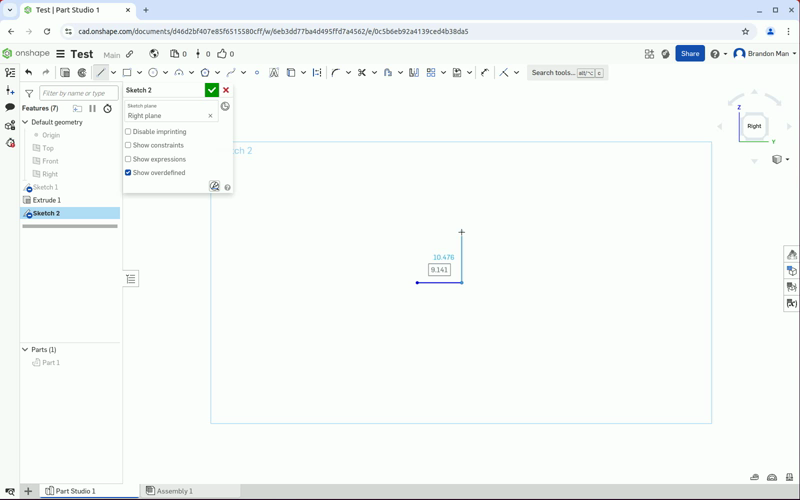
key_up(shift)
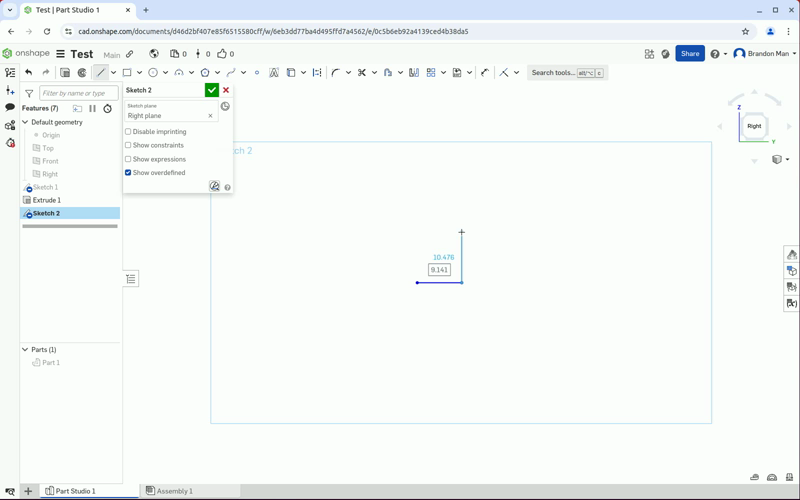
key_down(shift)
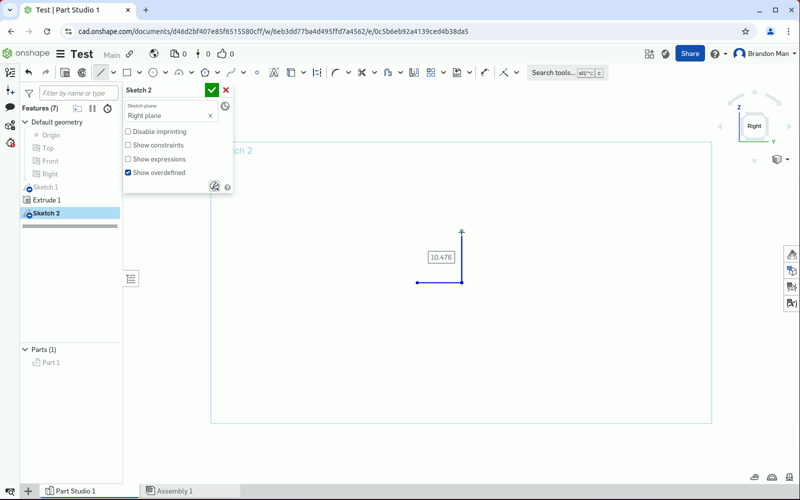
mouse_move(492, 231)
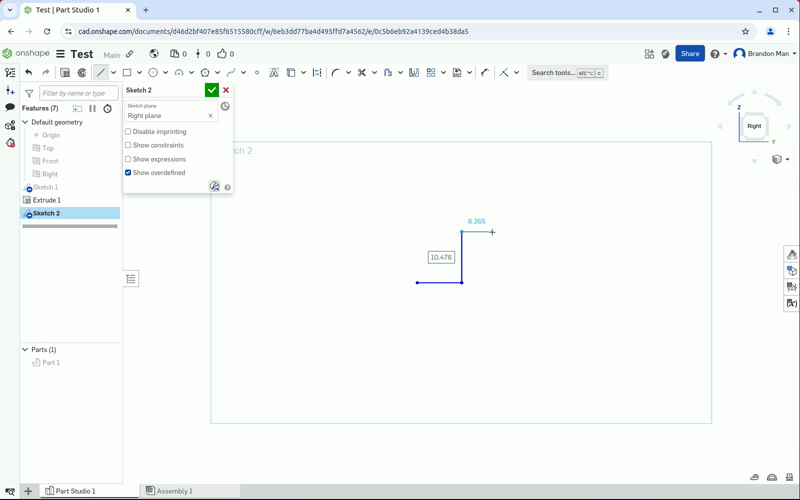
mouse_move(434, 231)
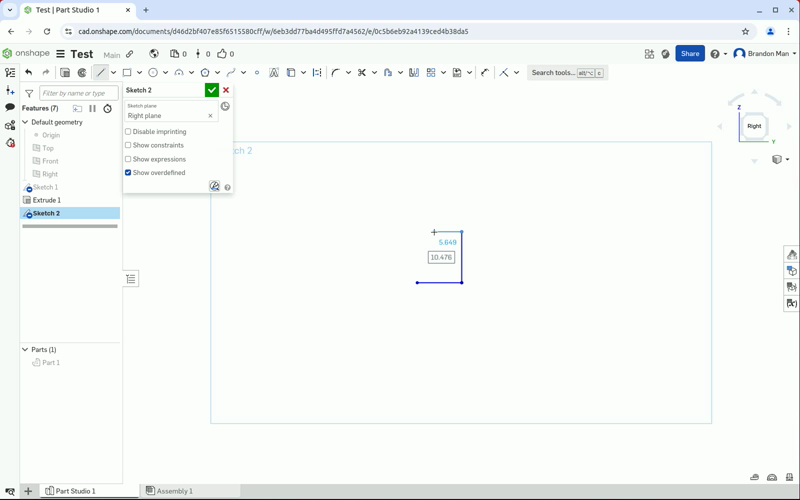
click(434, 231)
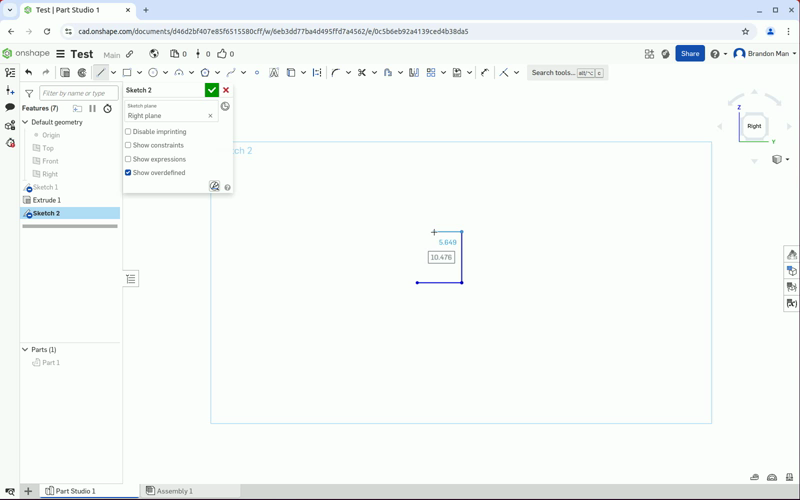
key_up(shift)
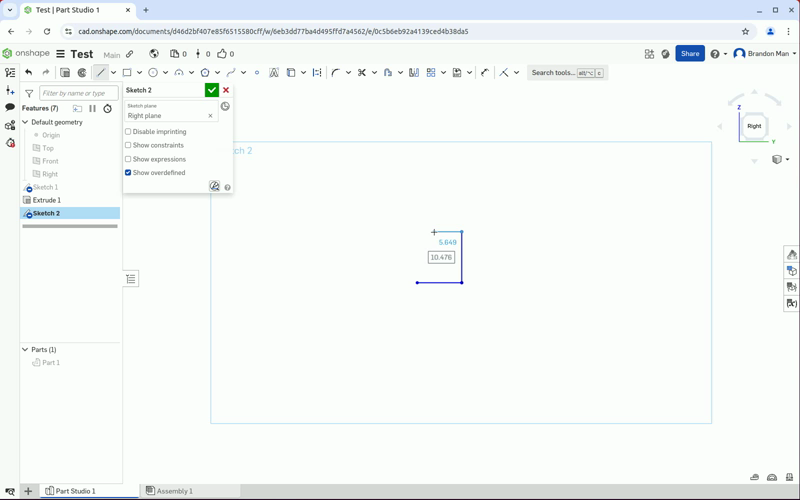
key_down(shift)
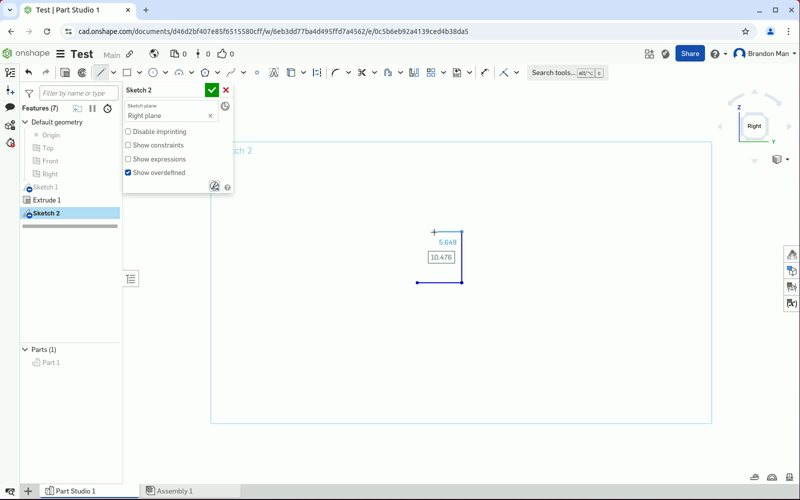
mouse_move(464, 231)
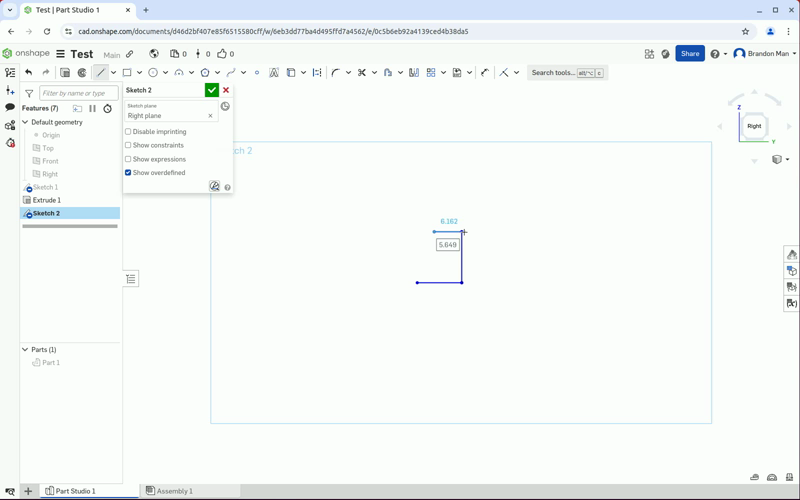
mouse_move(417, 261)
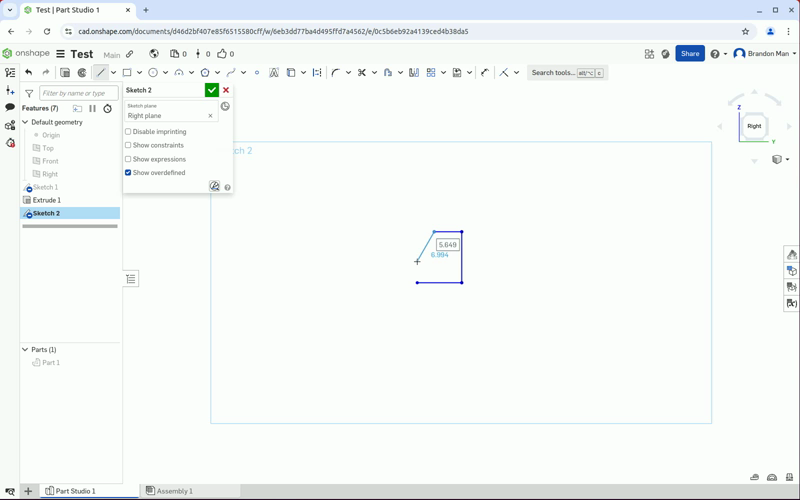
click(417, 261)
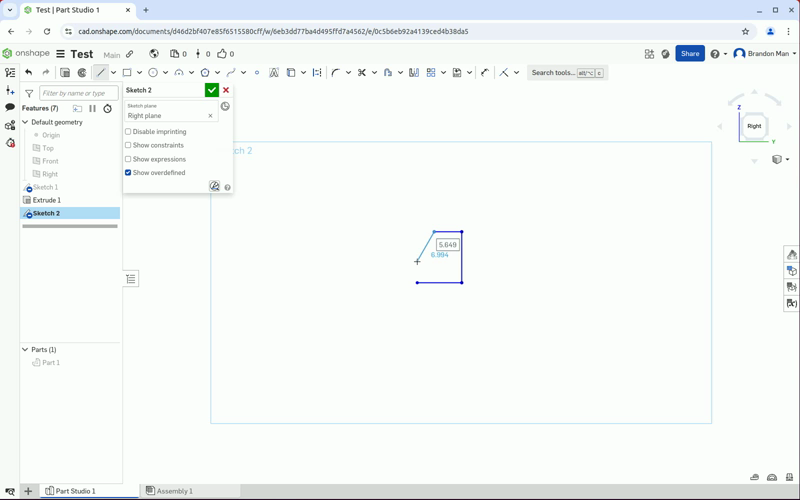
key_up(shift)
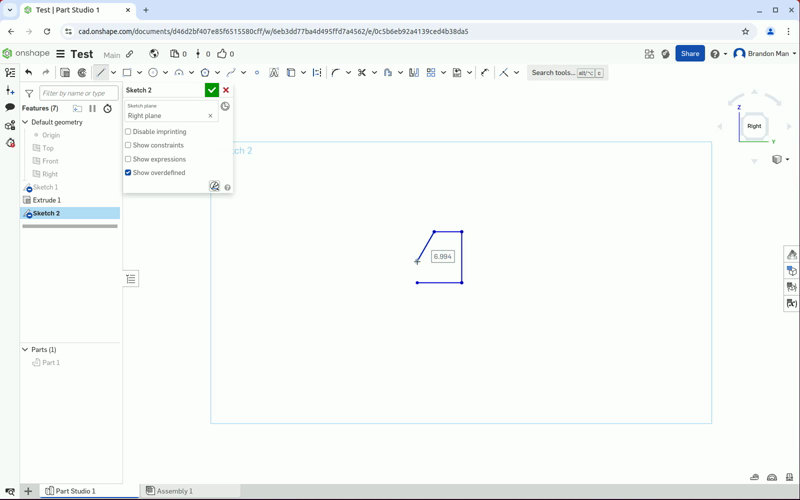
mouse_move(447, 261)
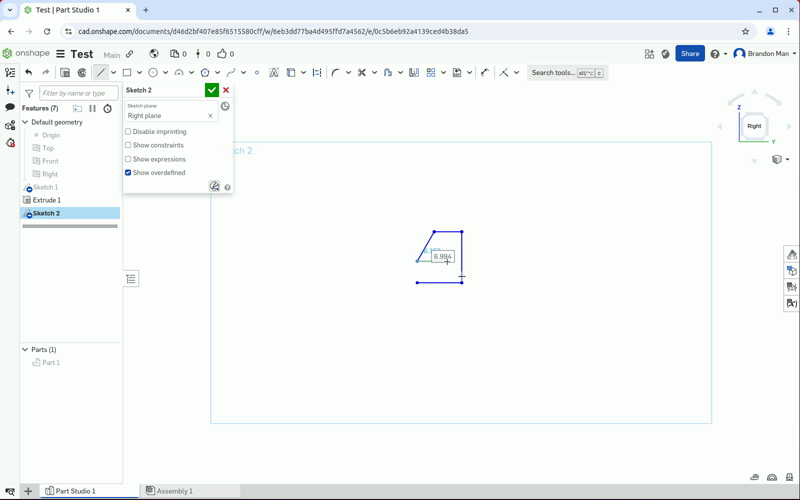
key_down(shift)
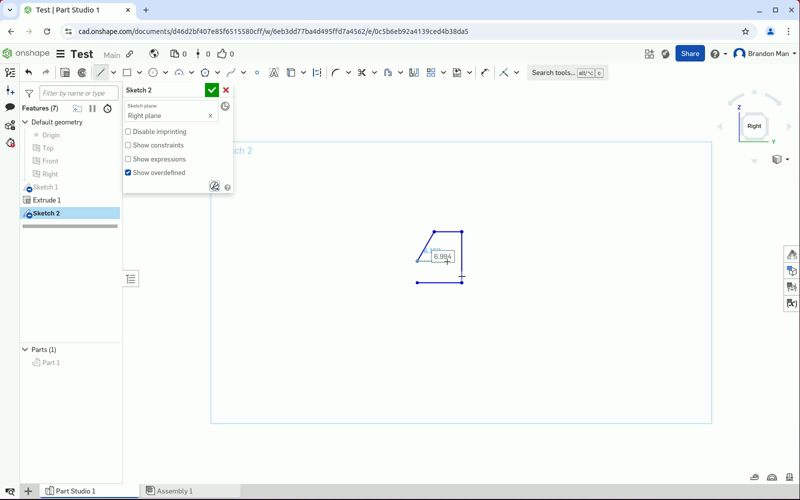
mouse_move(417, 282)
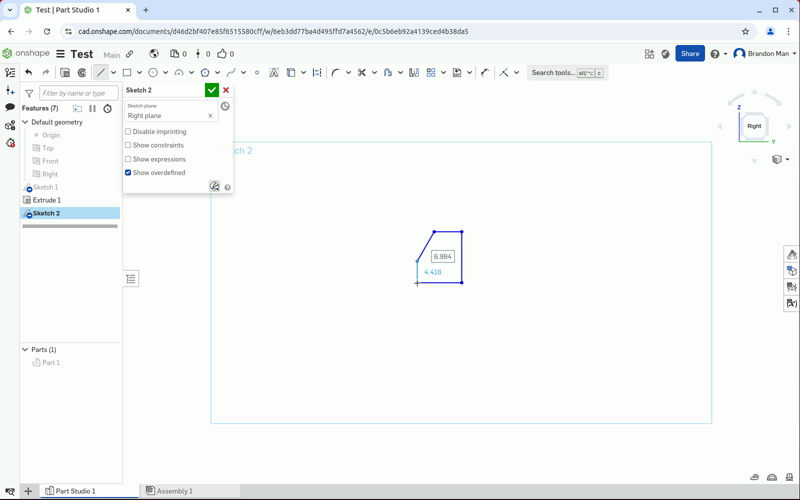
key_up(shift)
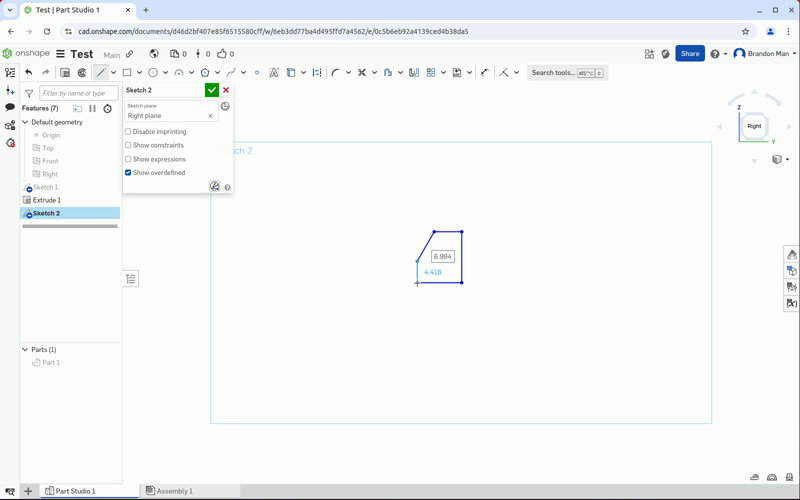
click(417, 282)
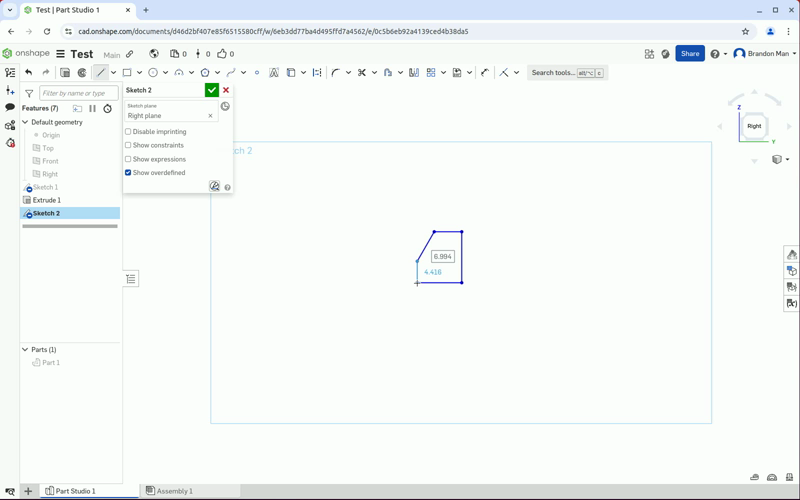
key(esc)
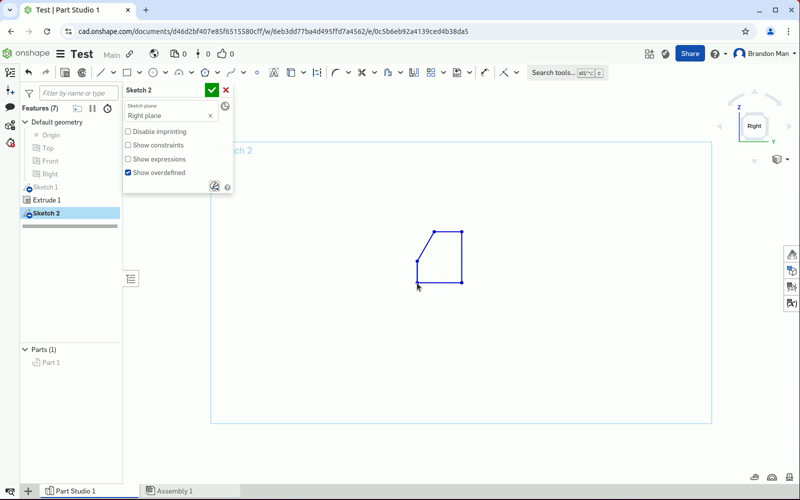
mouse_move(427, 250)
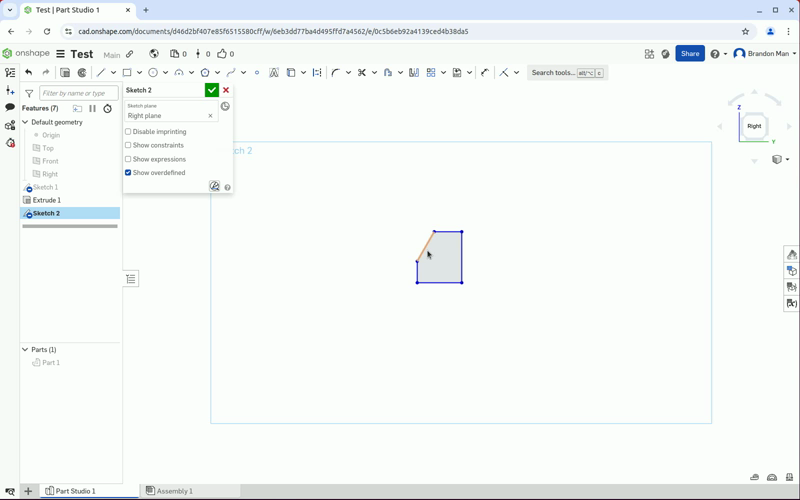
click(427, 250)
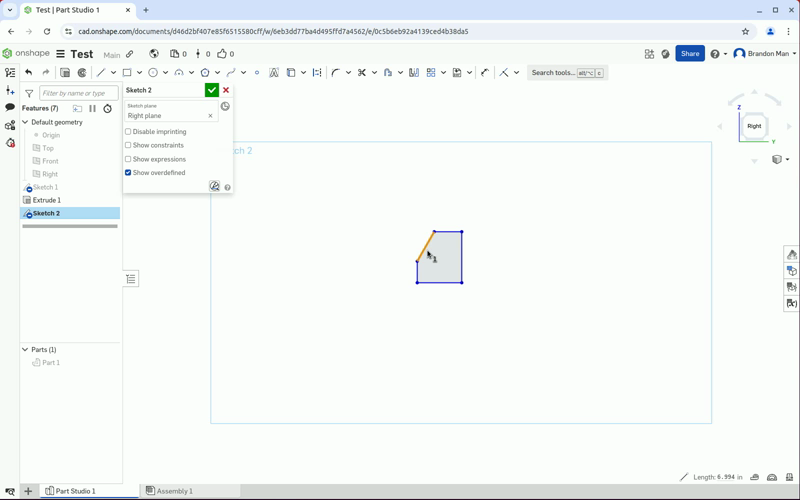
mouse_move(73, 352)
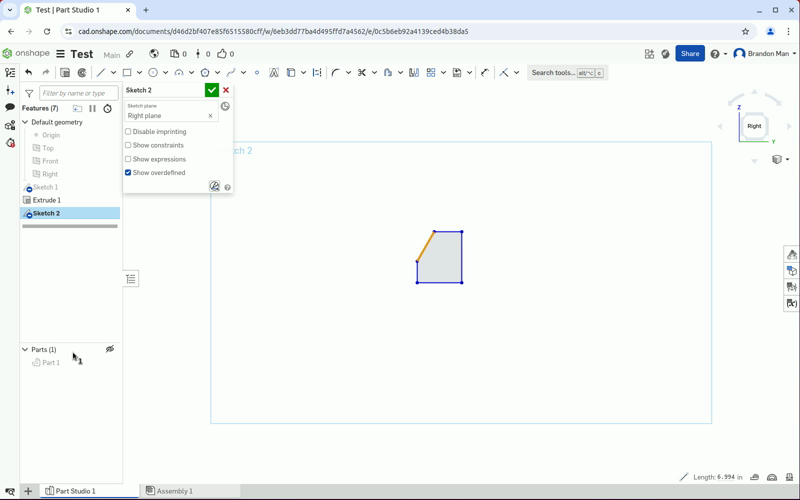
key(shift+y)
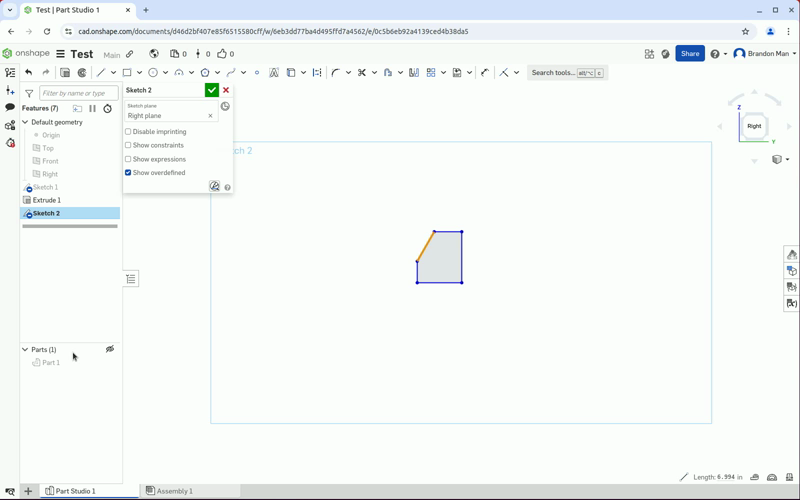
key(shift+e)
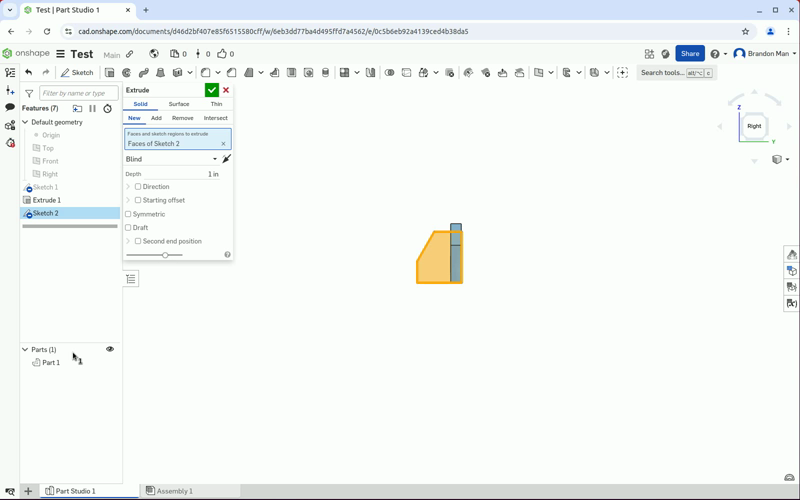
mouse_move(143, 106)
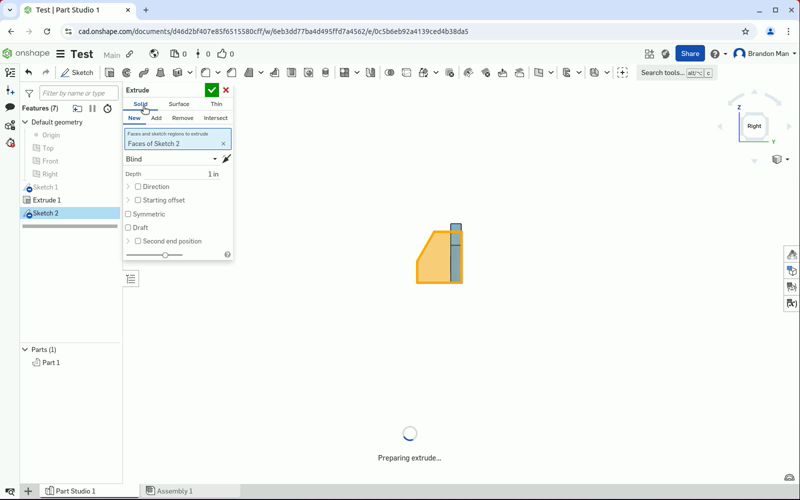
click(143, 106)
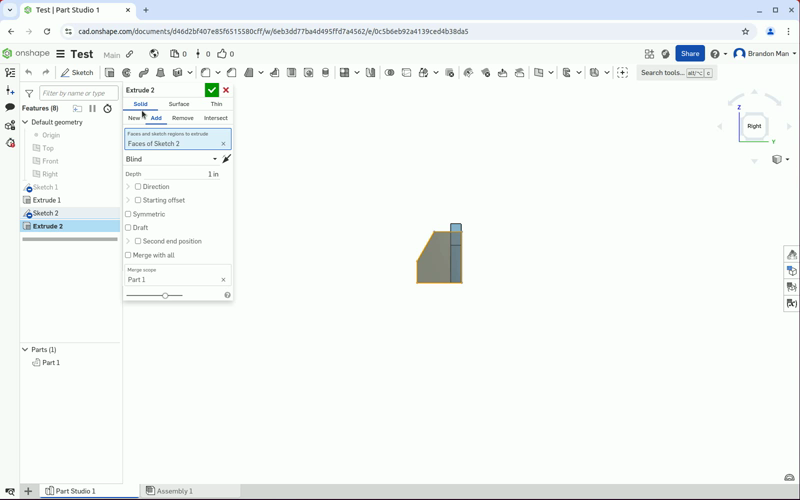
mouse_move(137, 120)
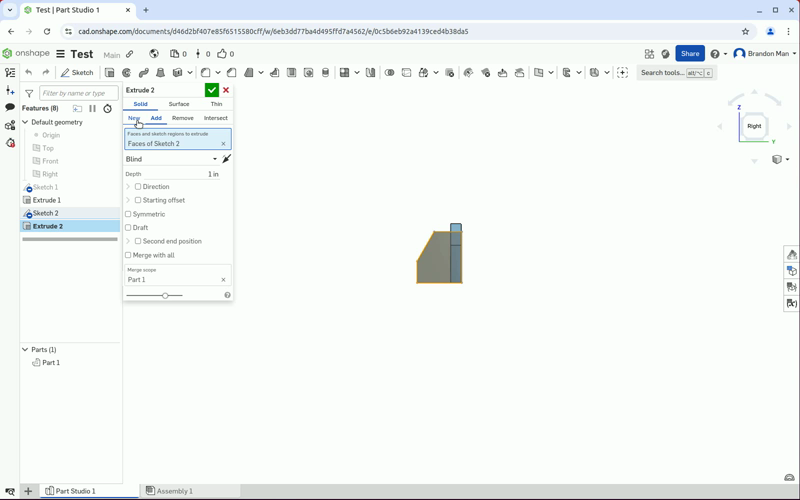
click(137, 120)
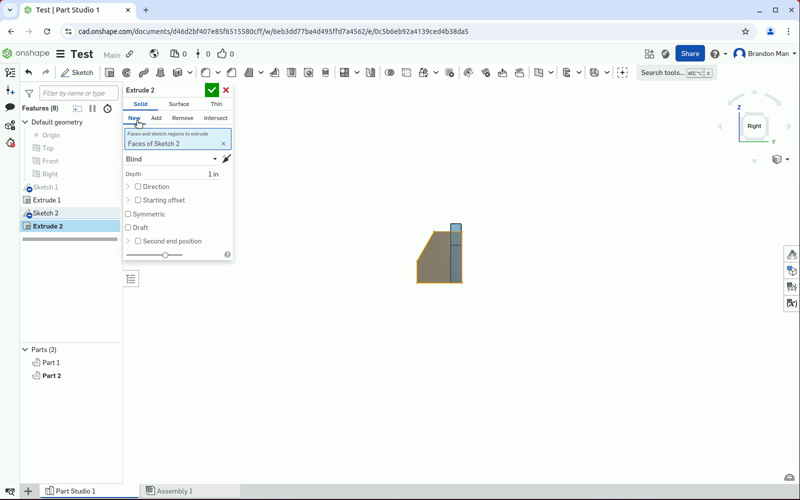
key(tab, 4)
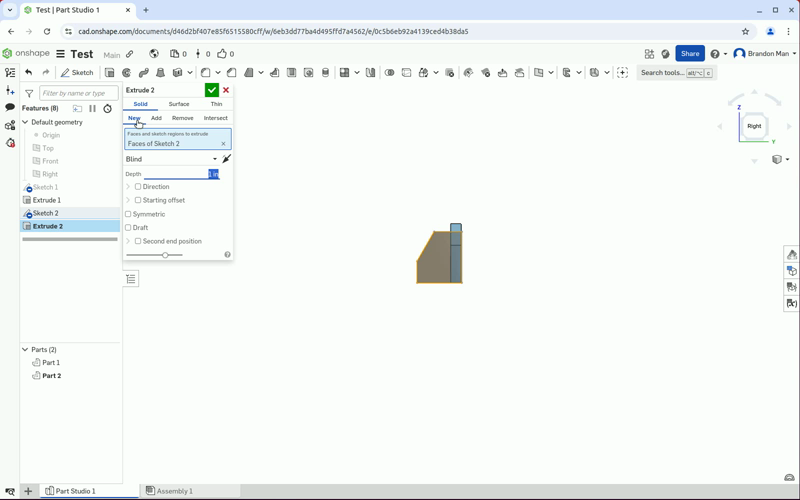
text(2.166)
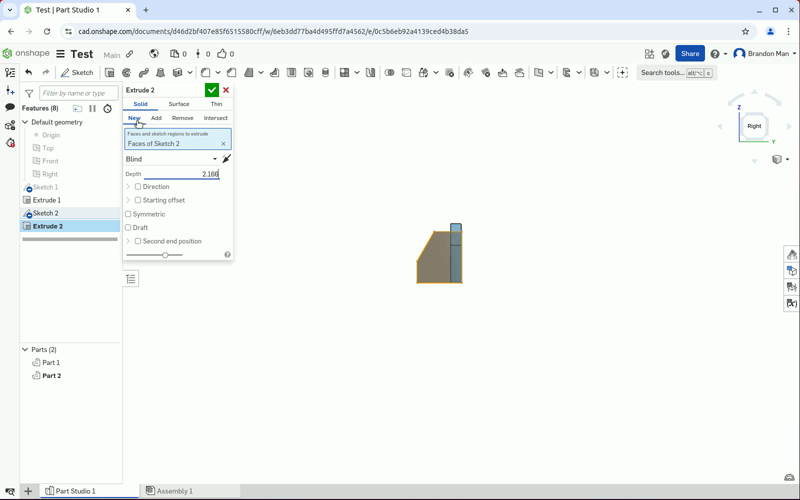
key(enter)
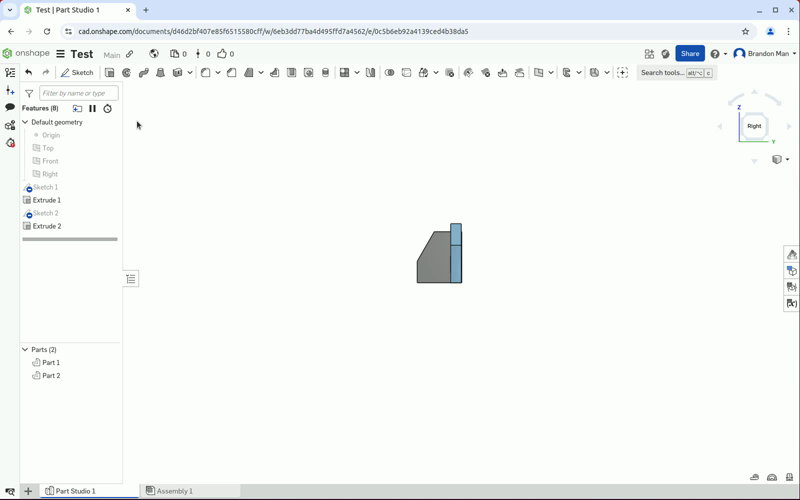
key(shift+h)
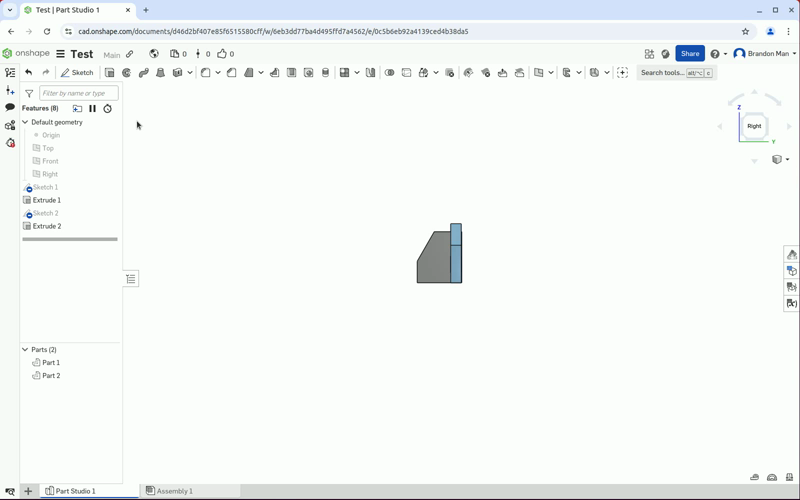
key(shift+h)
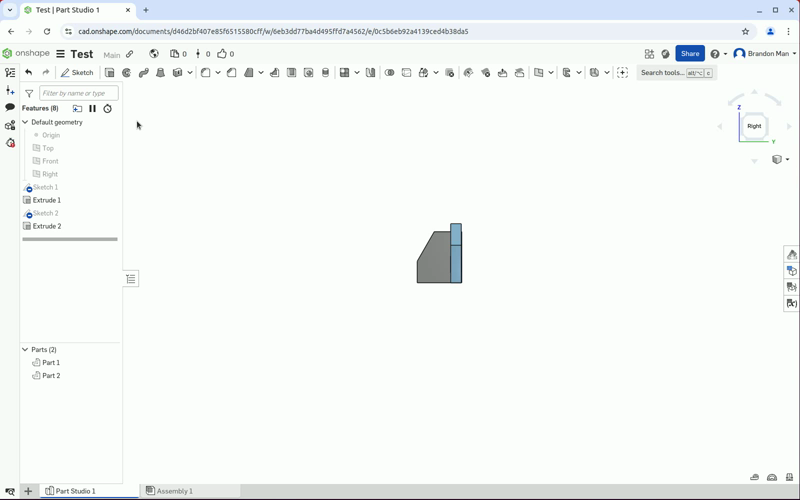
mouse_move(73, 189)
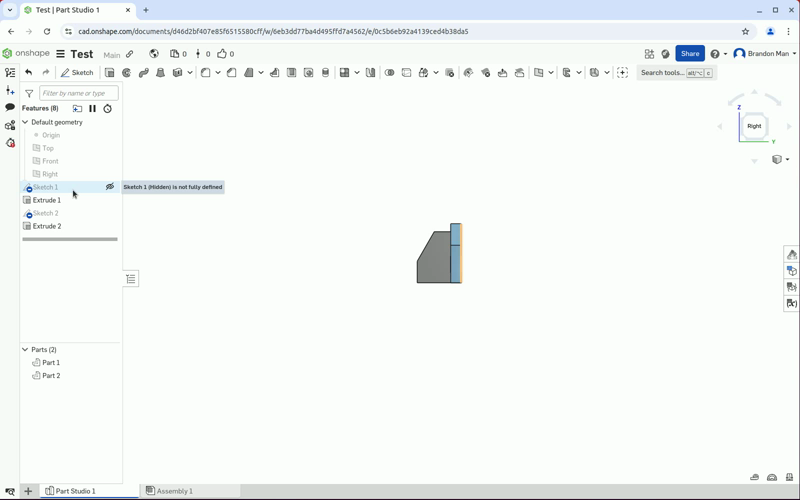
click(73, 189)
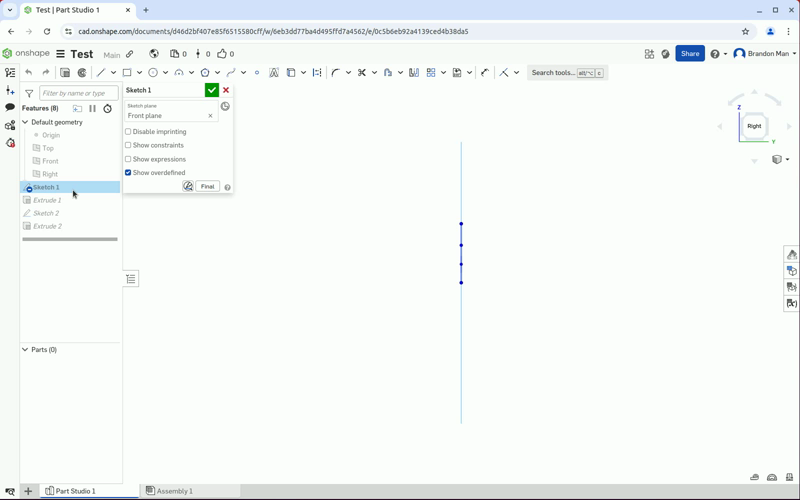
mouse_move(229, 92)
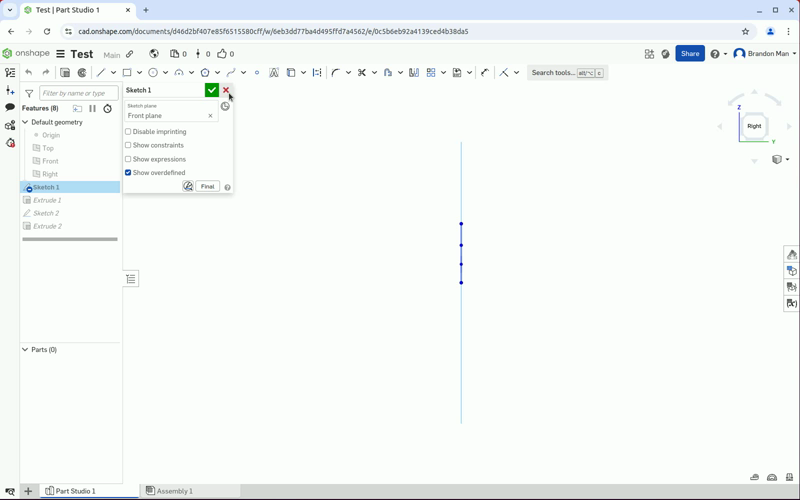
click(229, 92)
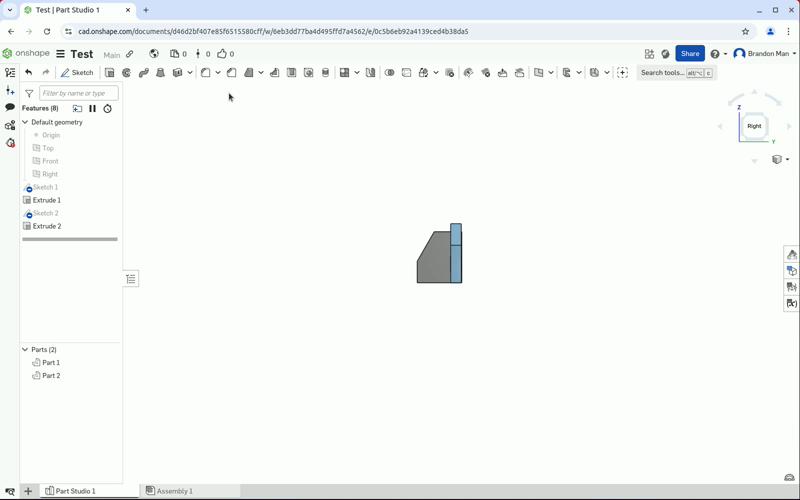
mouse_move(73, 352)
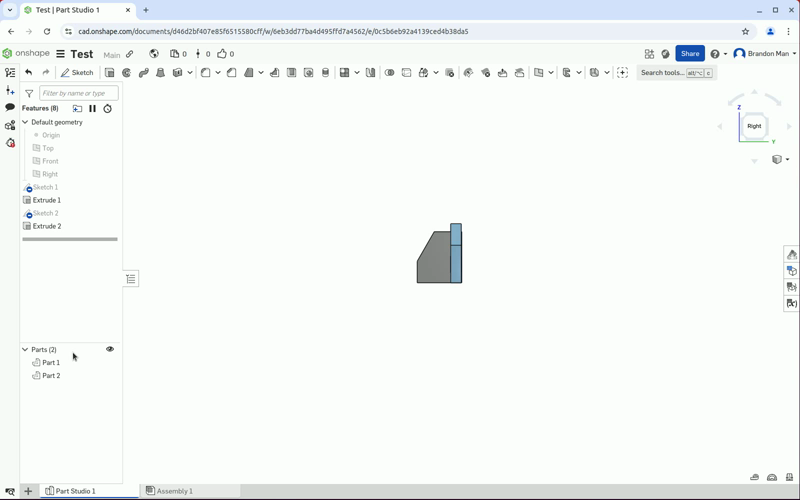
key(y)
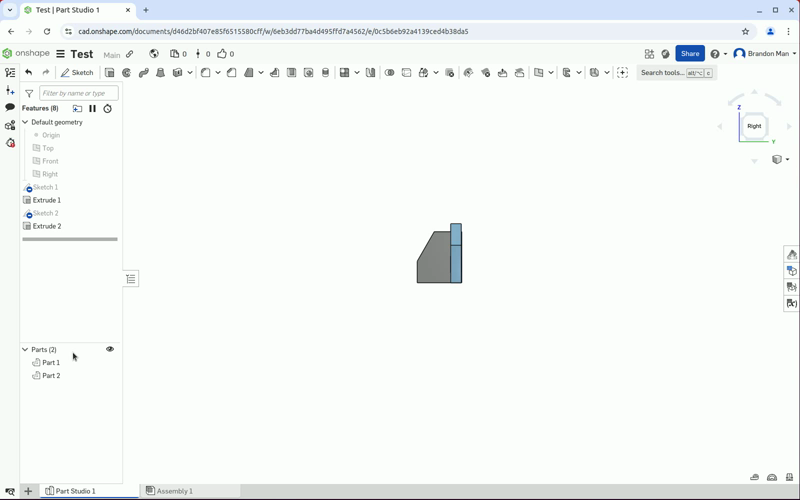
key(shift+p)
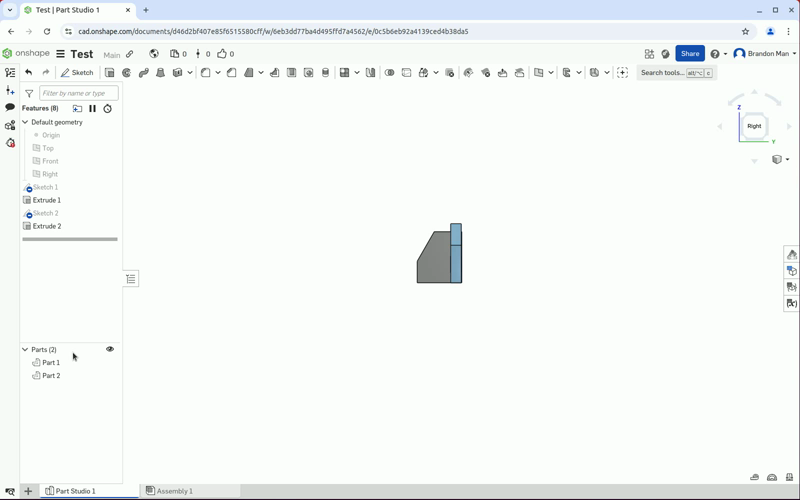
key(space)
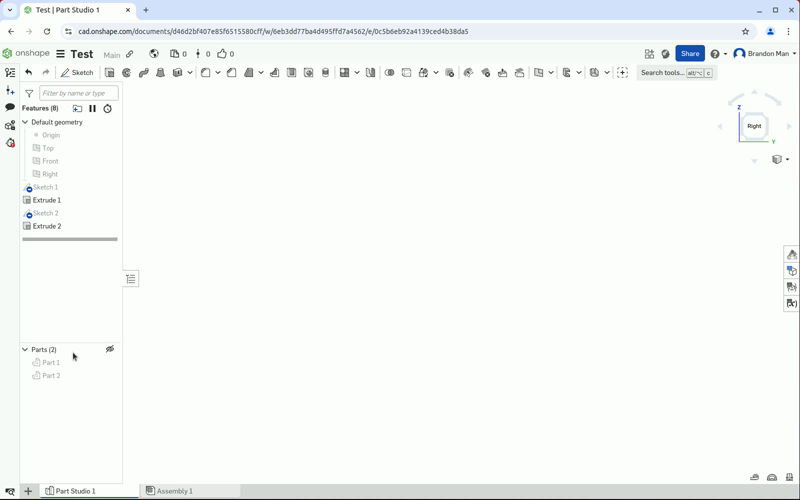
key_down(shift)
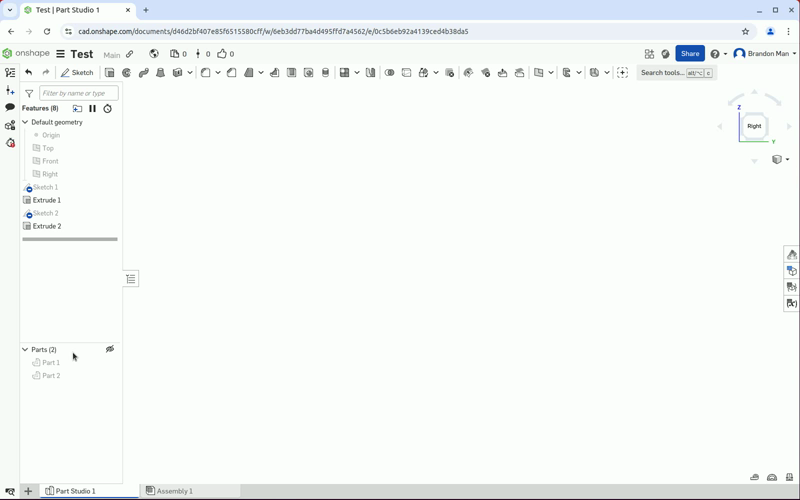
key(right)
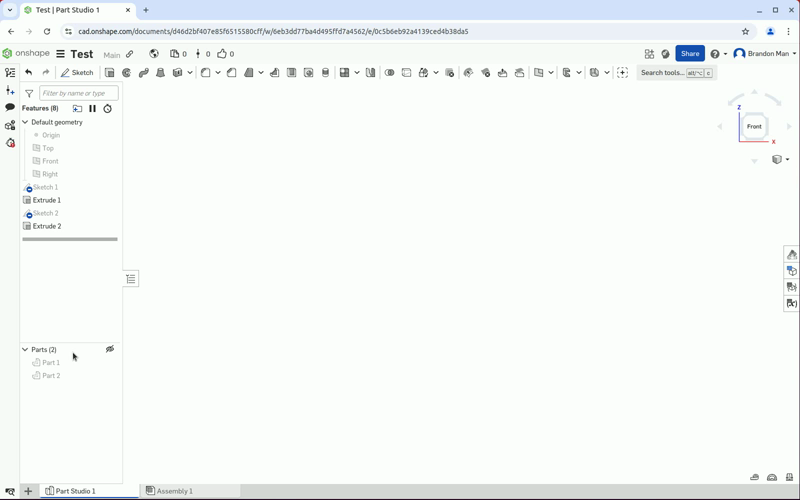
key_up(shift)
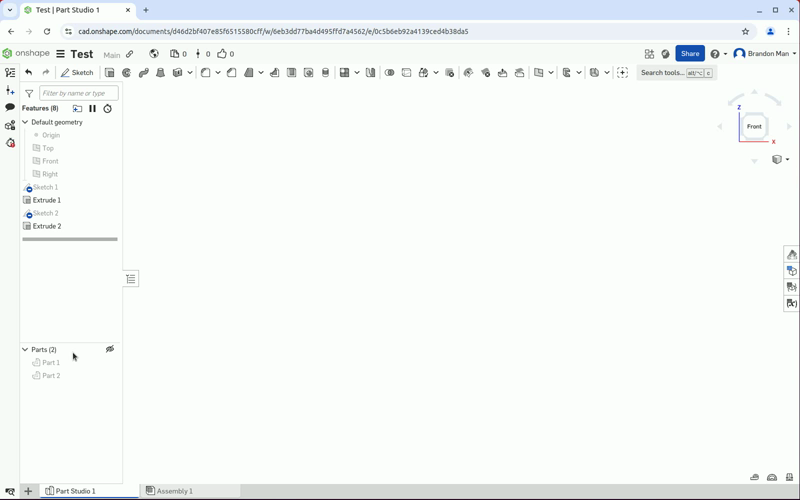
key(space)
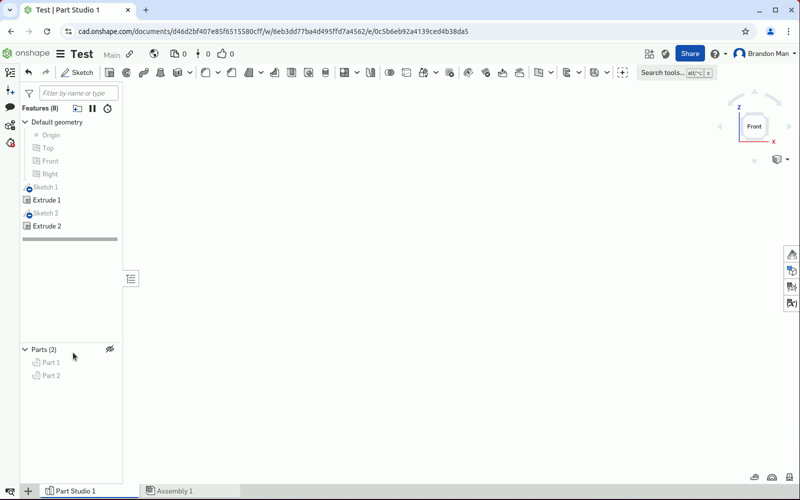
key_down(shift)
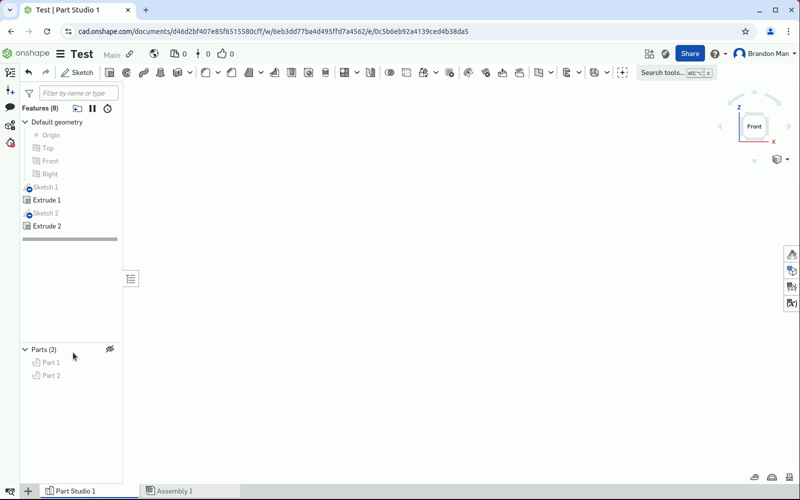
key(down)
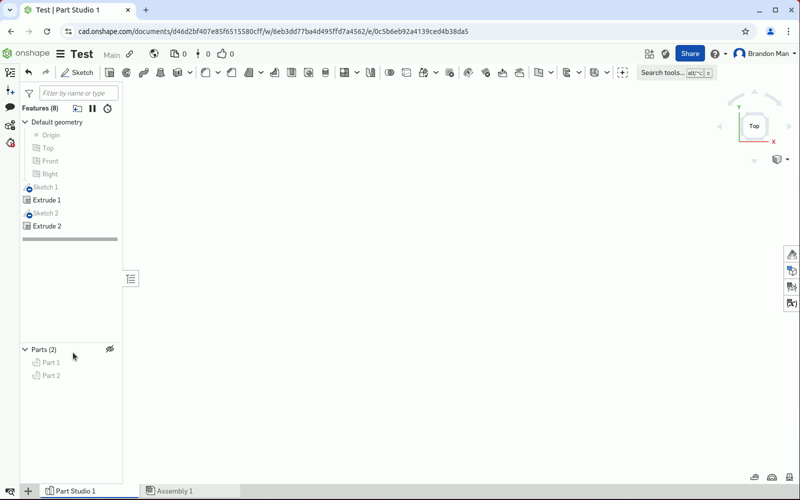
key_up(shift)
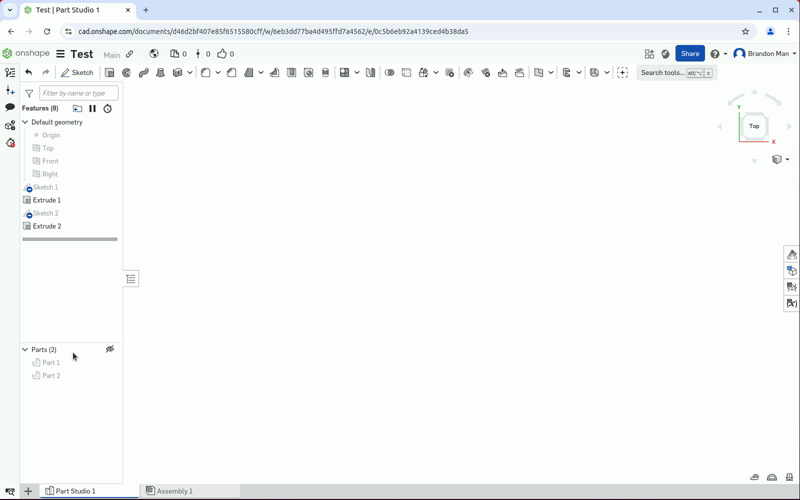
mouse_move(73, 352)
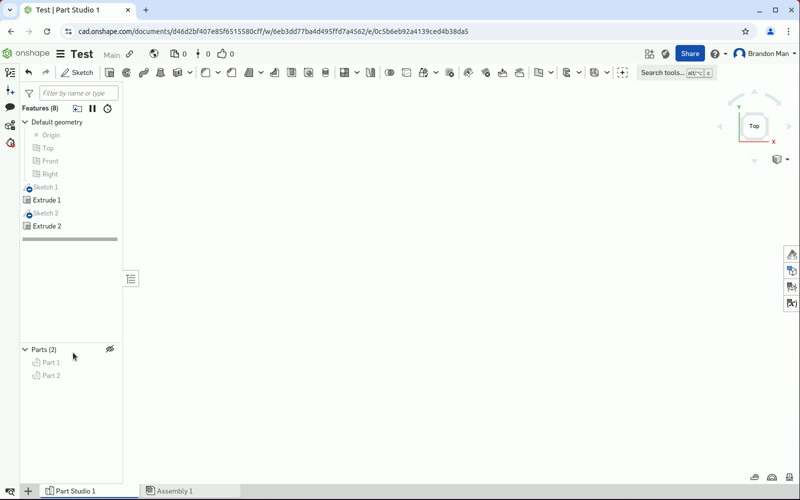
key(shift+y)
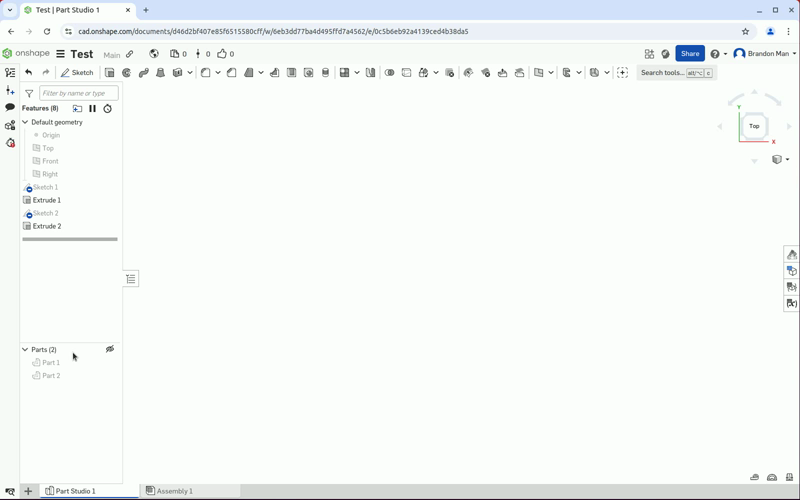
key(shift+s)
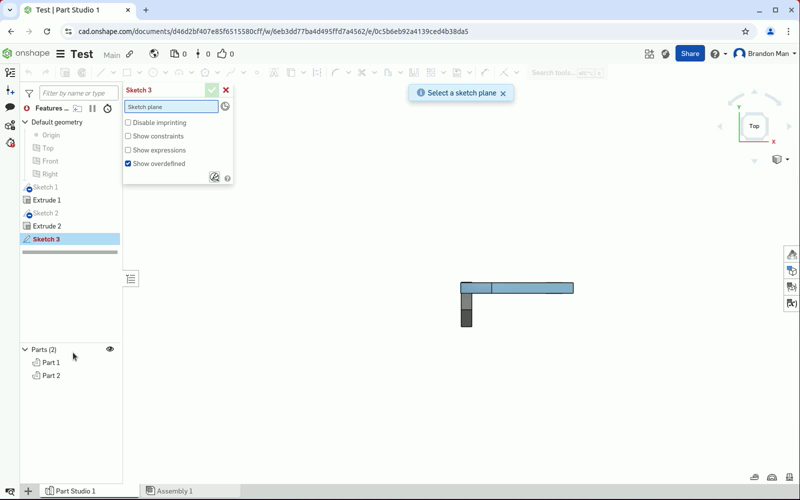
mouse_move(73, 150)
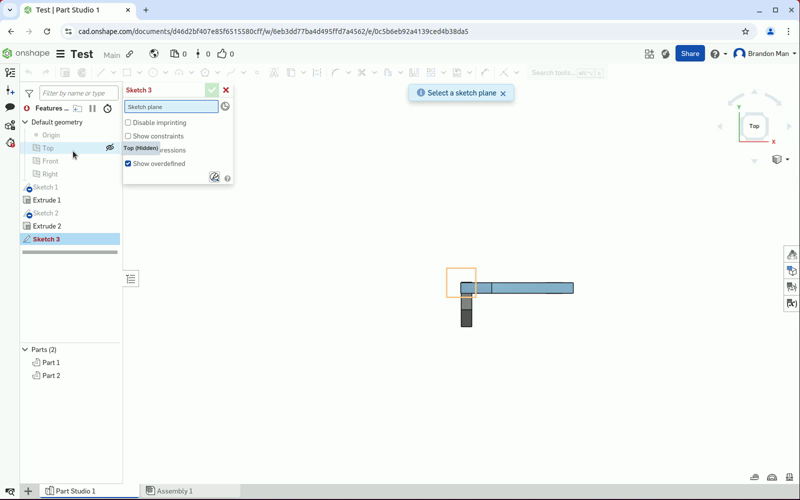
click(73, 150)
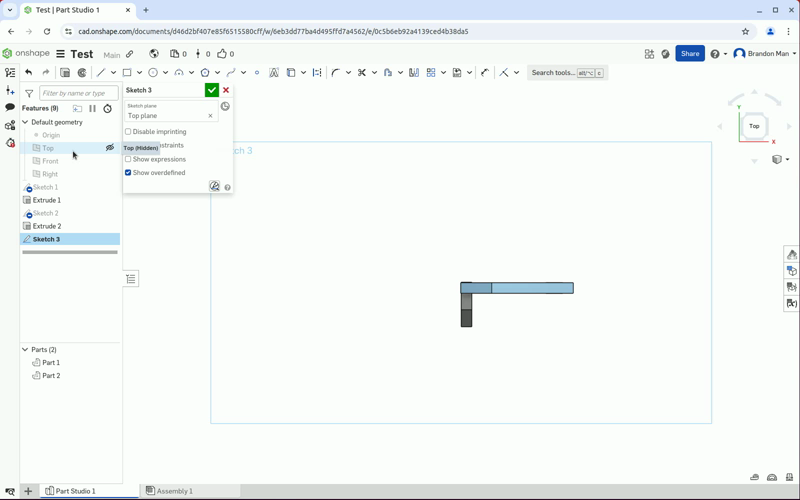
mouse_move(73, 352)
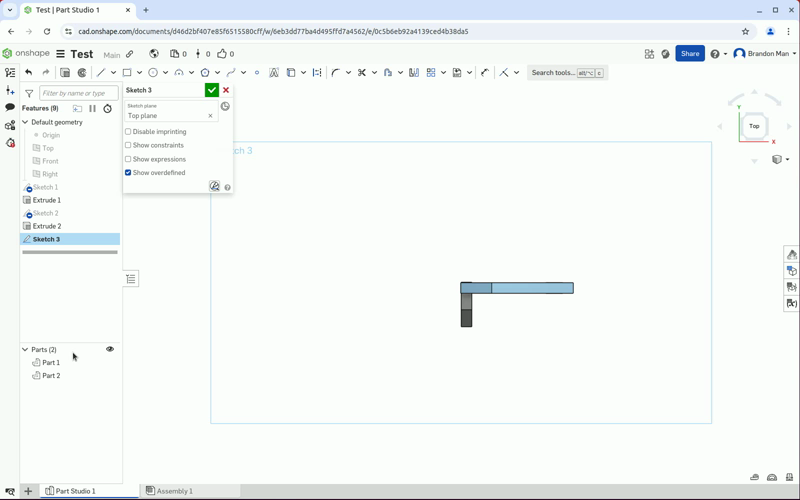
key(y)
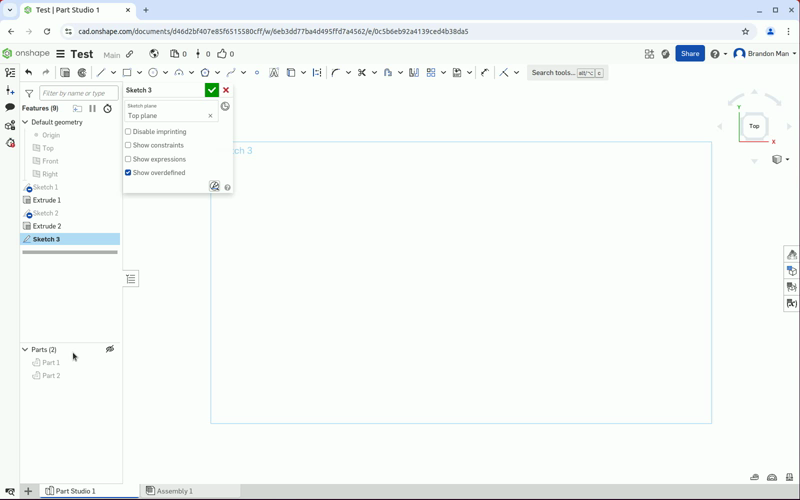
key(l)
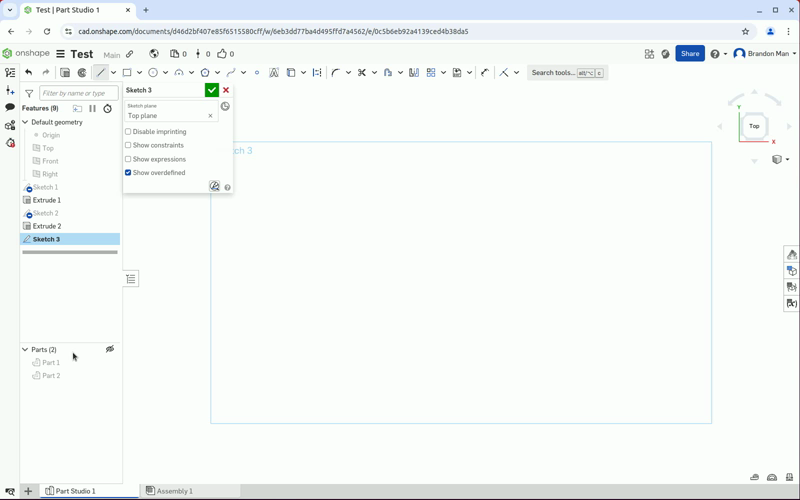
key_down(shift)
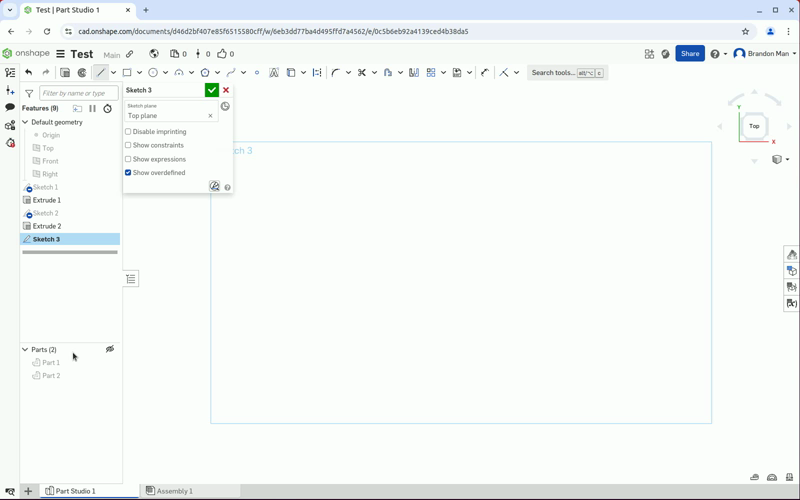
mouse_move(471, 326)
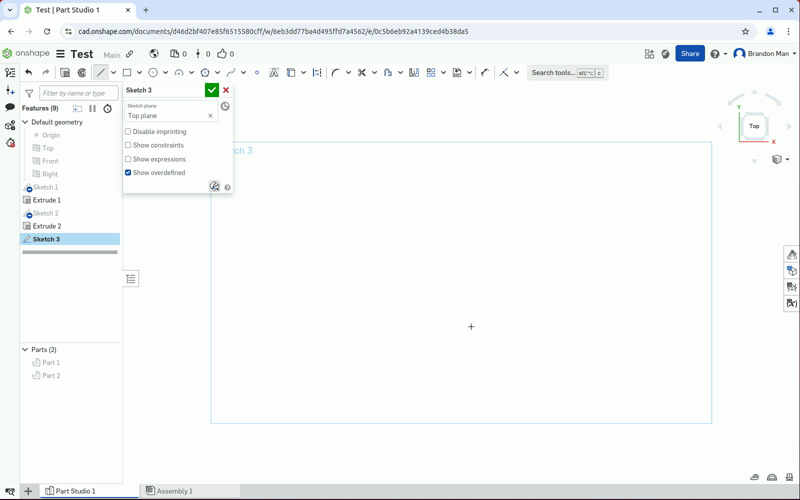
click(471, 326)
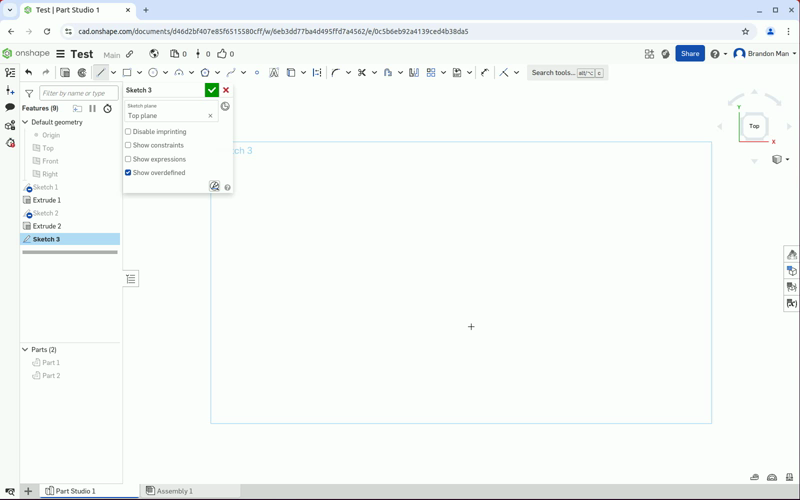
key_up(shift)
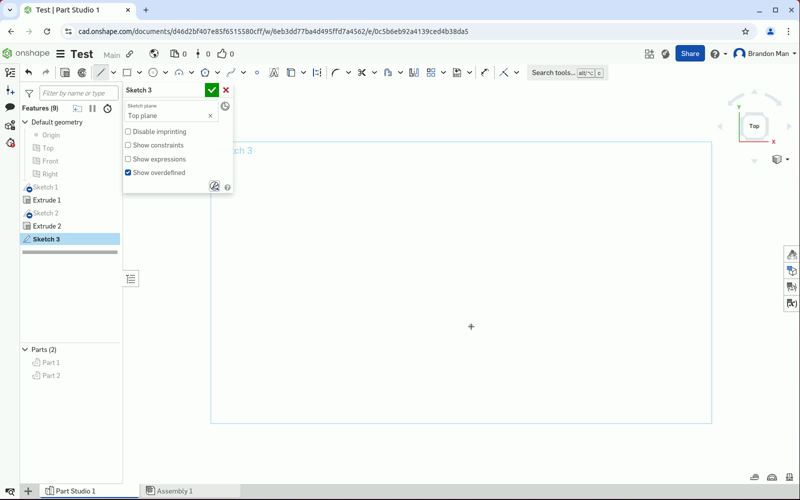
key_down(shift)
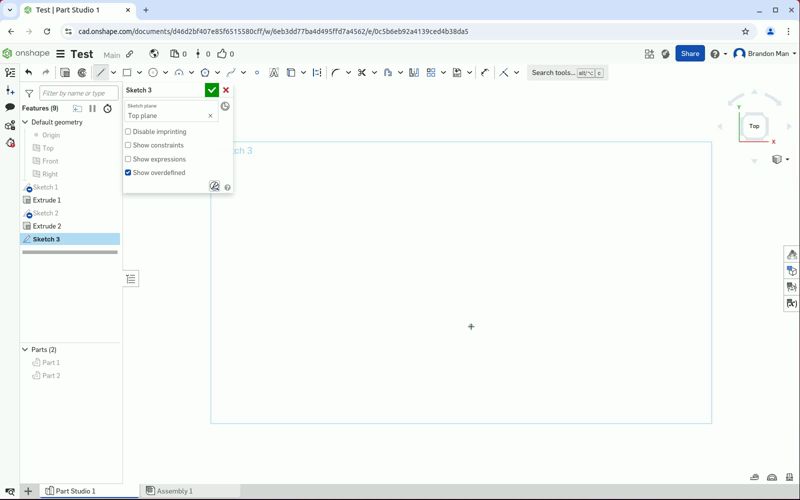
mouse_move(523, 292)
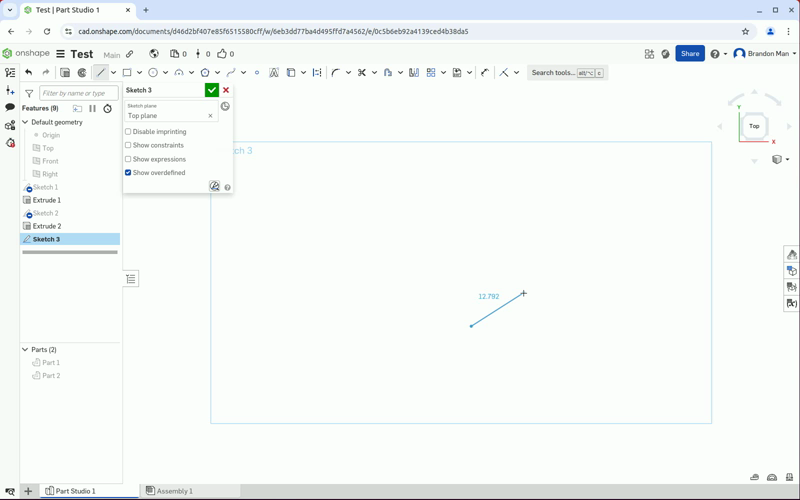
click(523, 292)
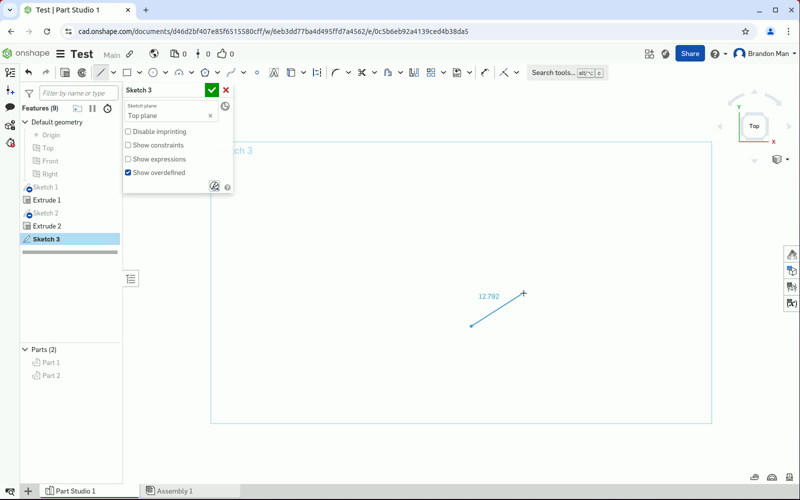
key_up(shift)
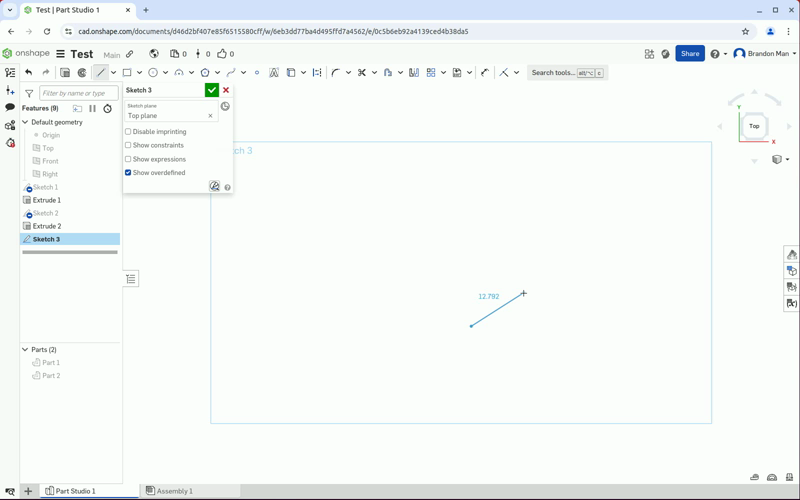
key_down(shift)
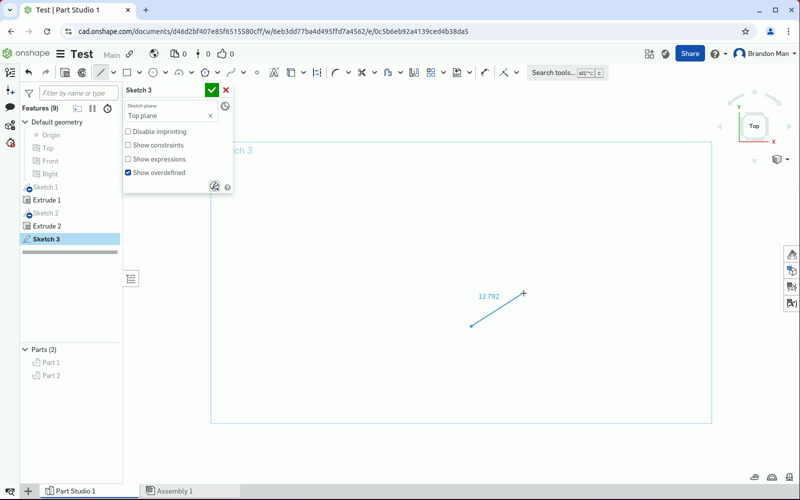
mouse_move(553, 292)
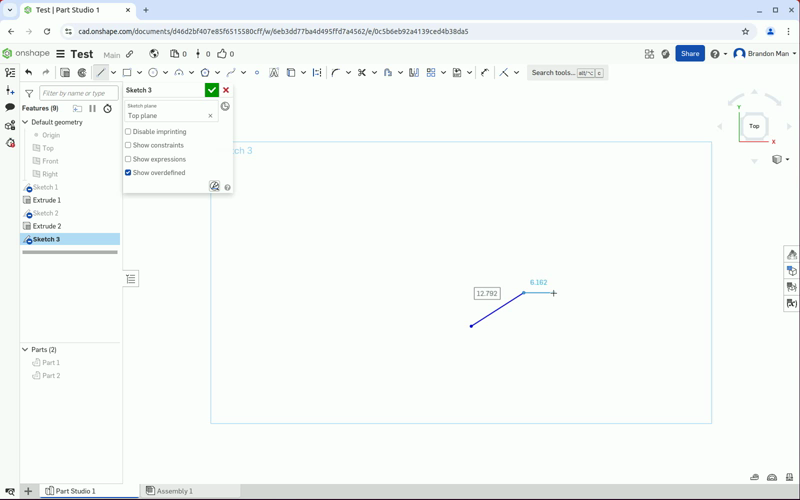
mouse_move(471, 292)
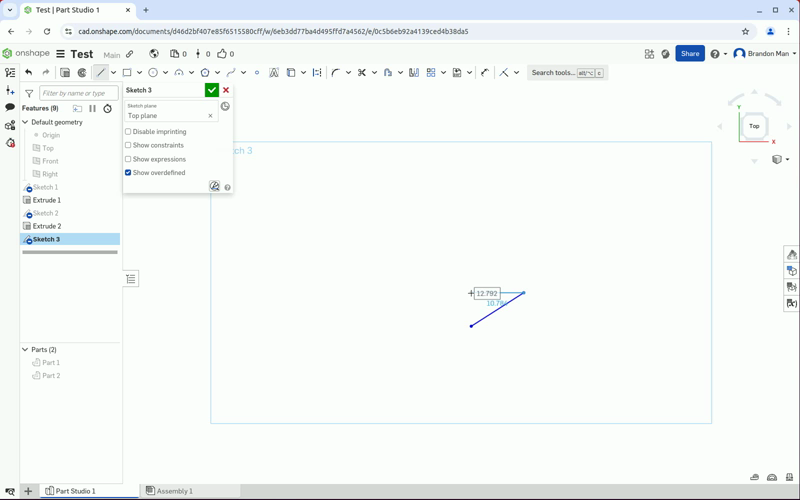
click(471, 292)
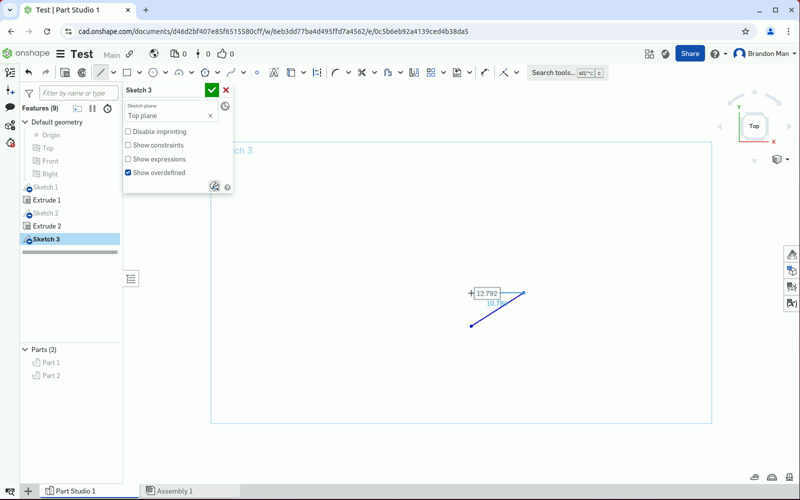
key_up(shift)
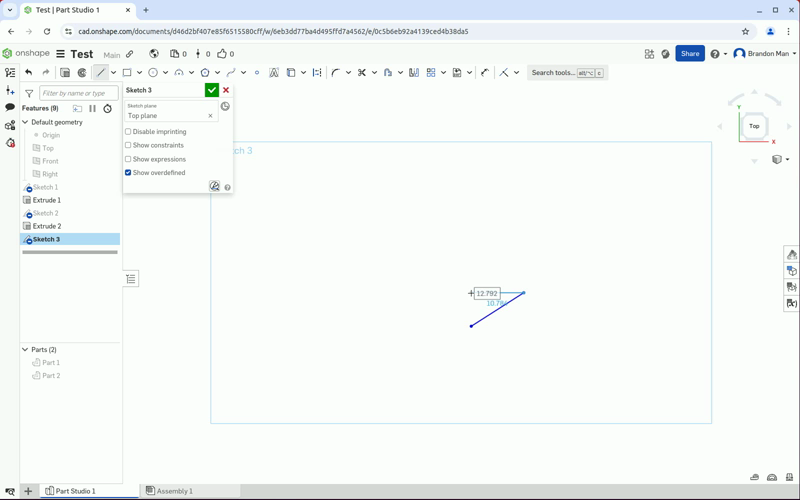
mouse_move(501, 292)
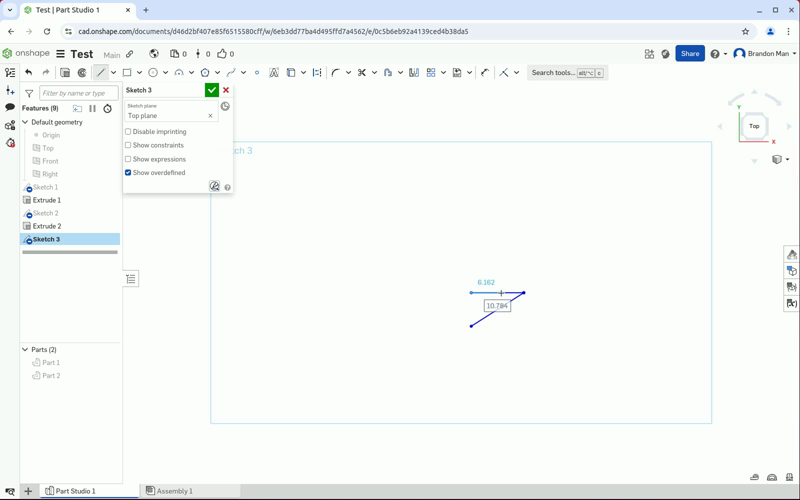
key_down(shift)
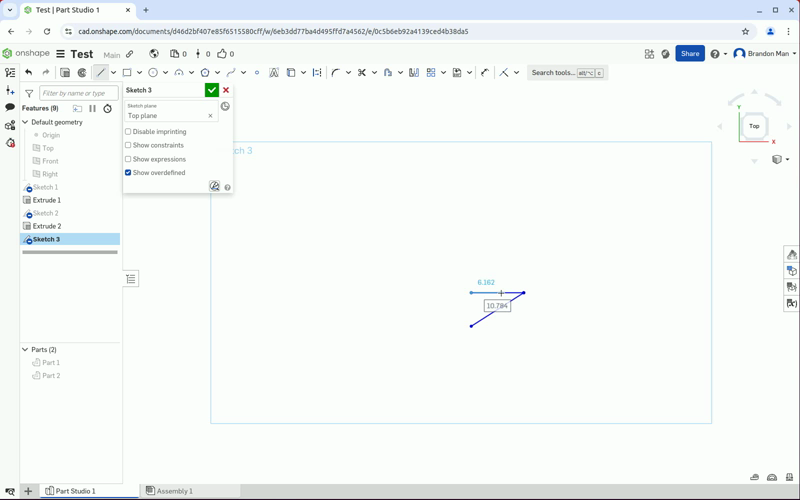
mouse_move(471, 326)
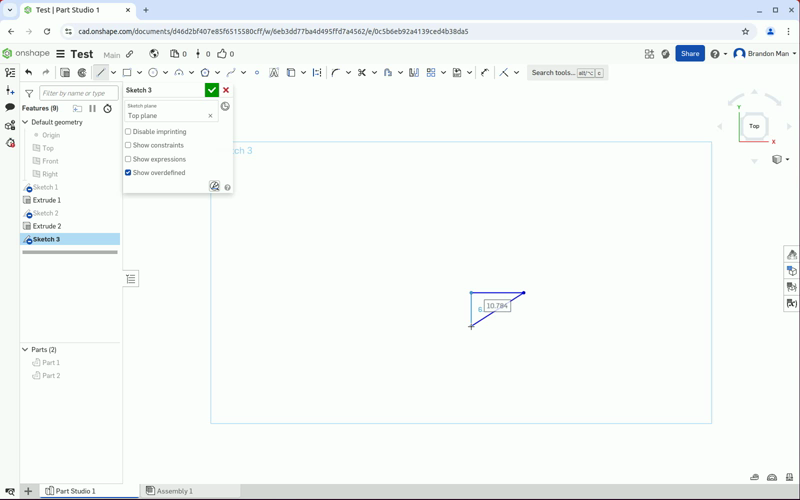
key_up(shift)
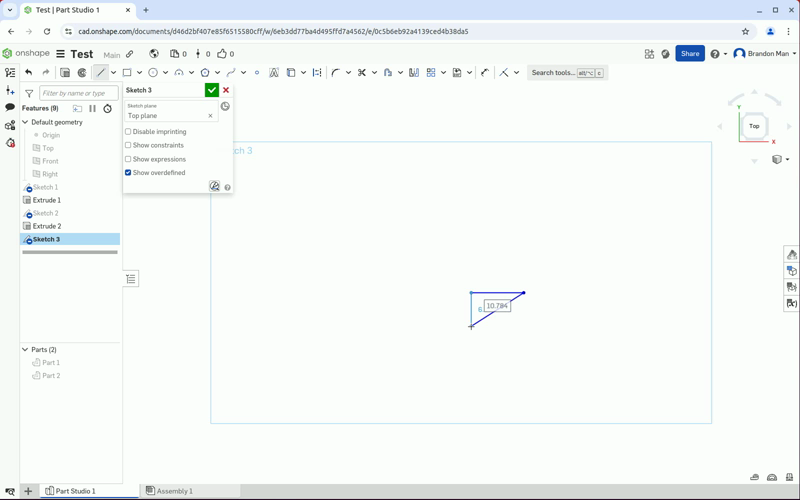
click(471, 326)
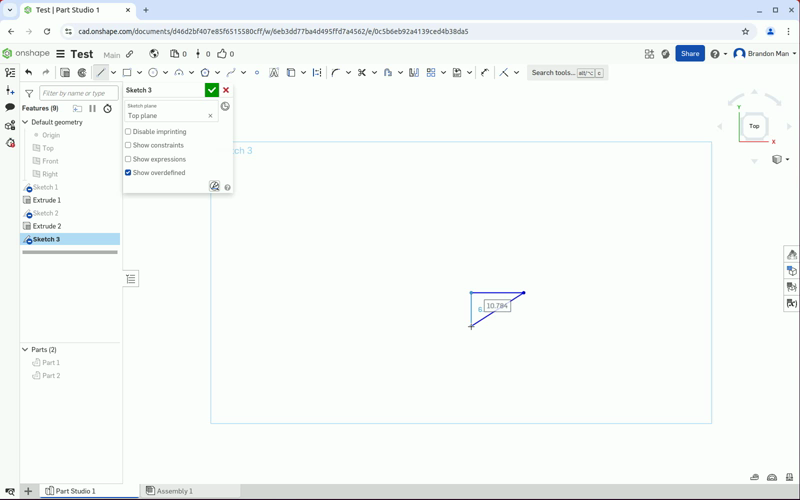
key(esc)
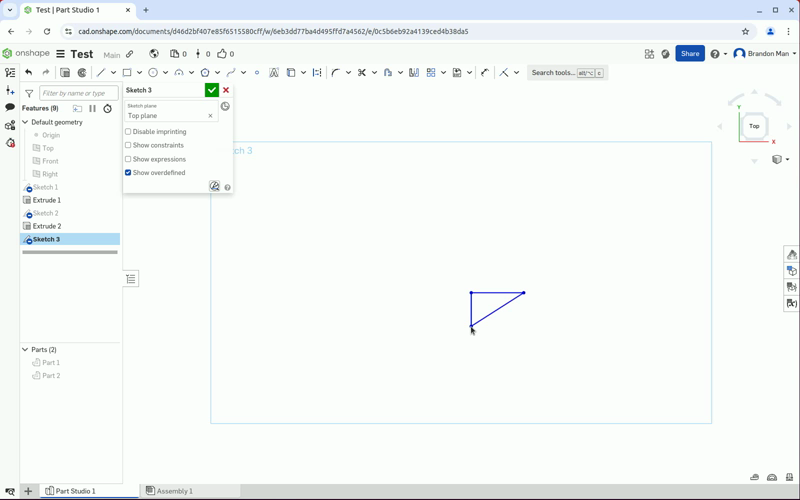
mouse_move(507, 298)
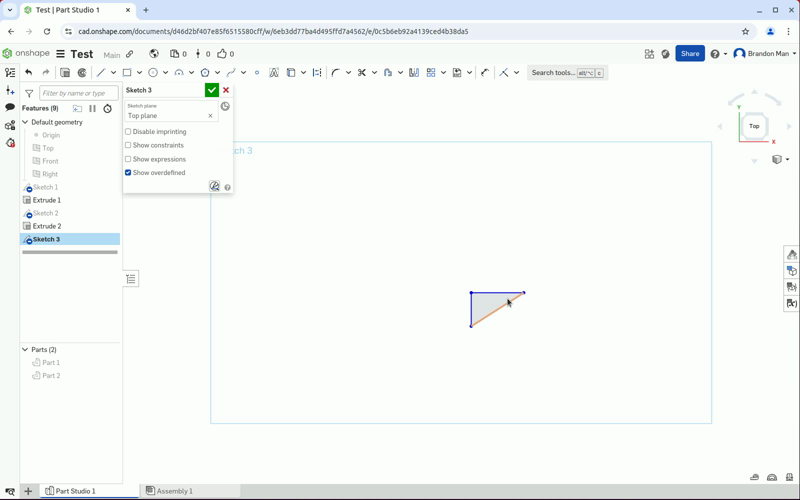
scroll(6)
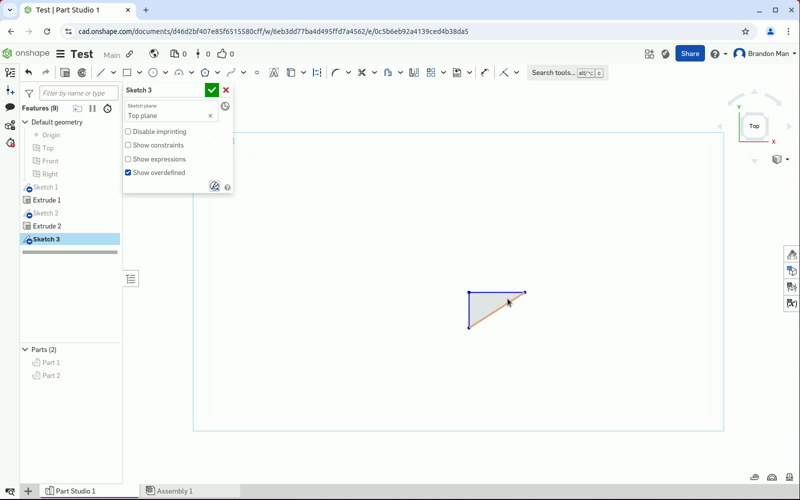
scroll(6)
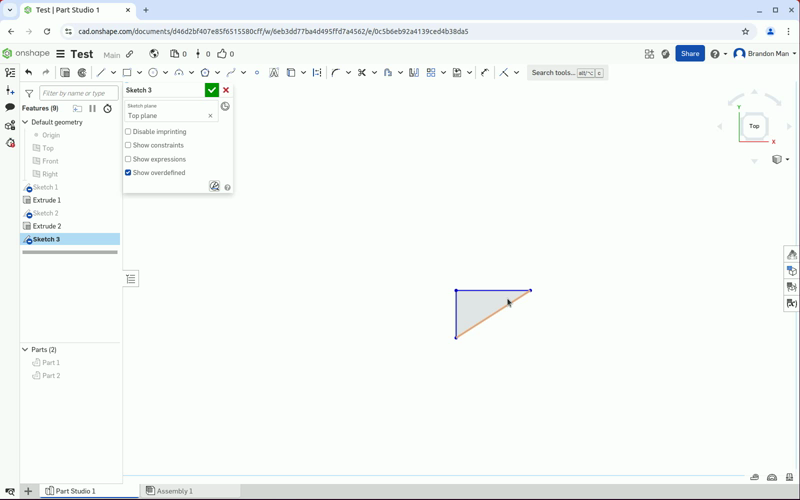
scroll(6)
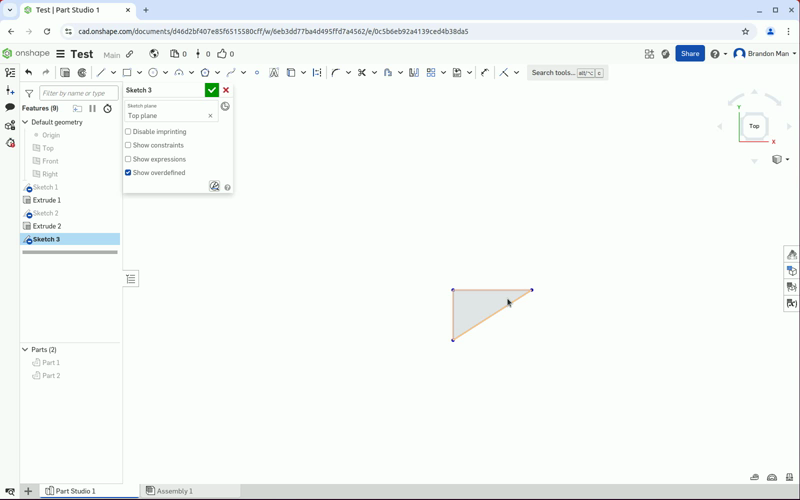
scroll(6)
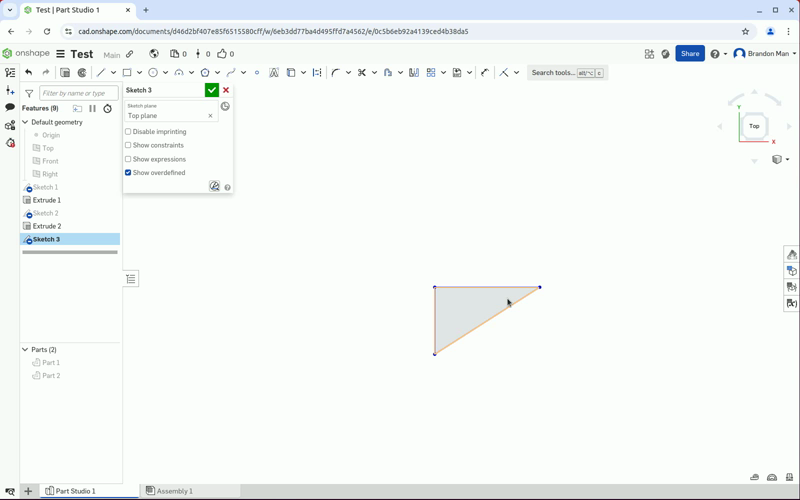
scroll(6)
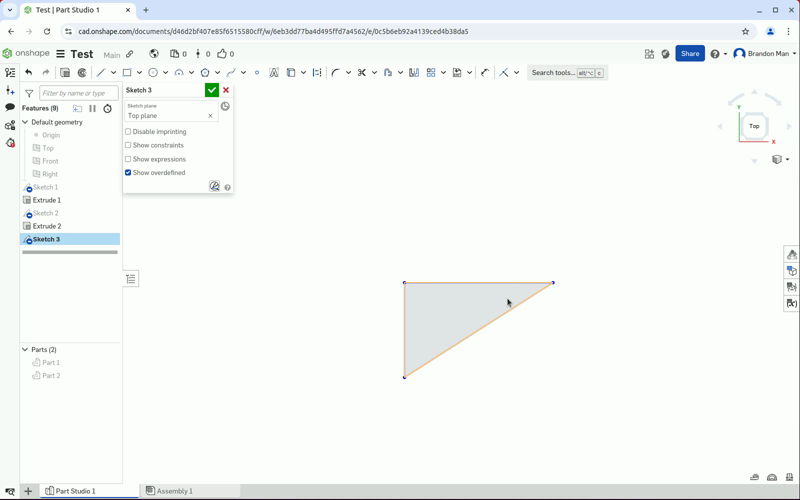
scroll(6)
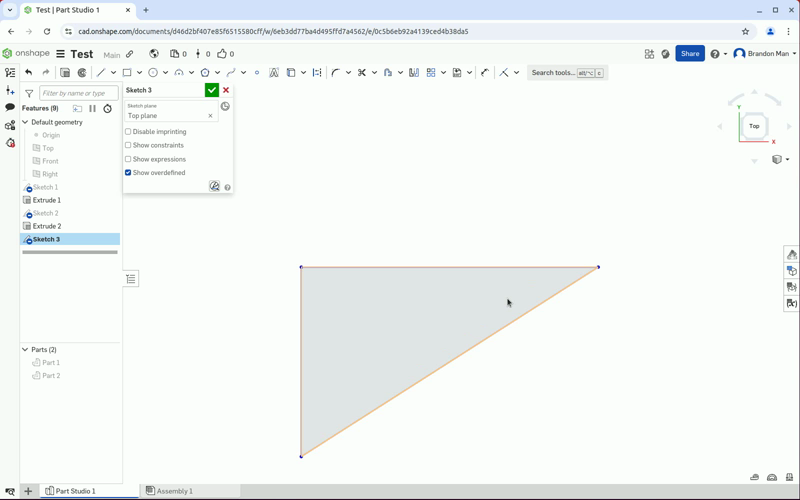
scroll(6)
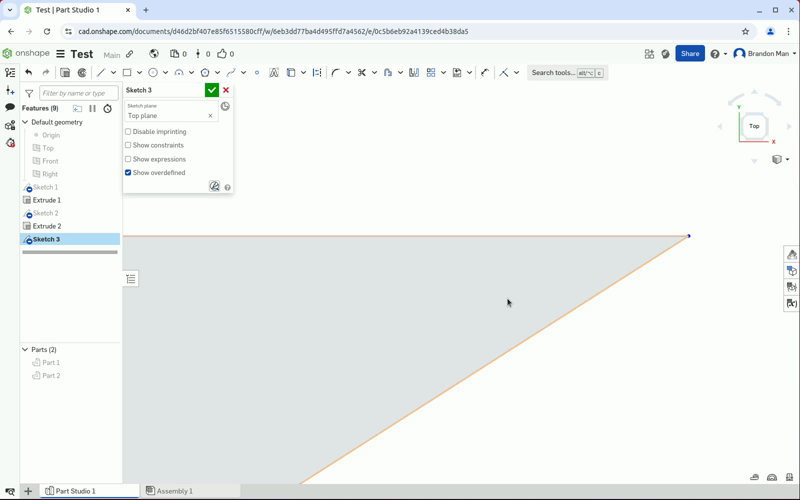
click(507, 298)
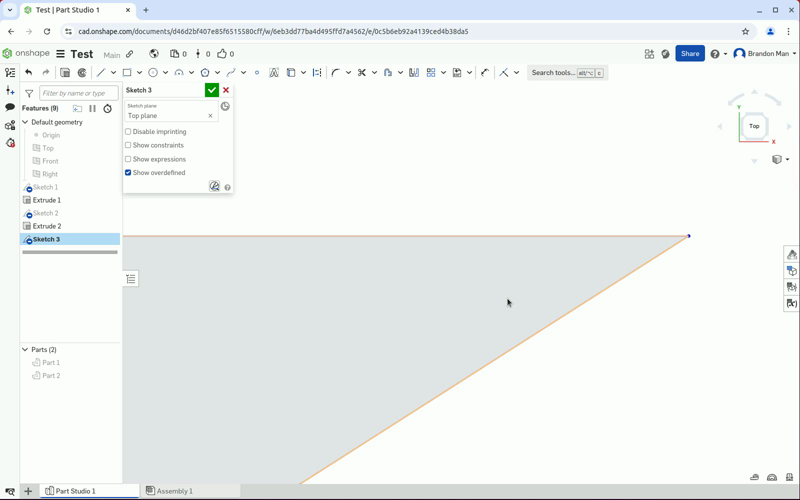
scroll(-6)
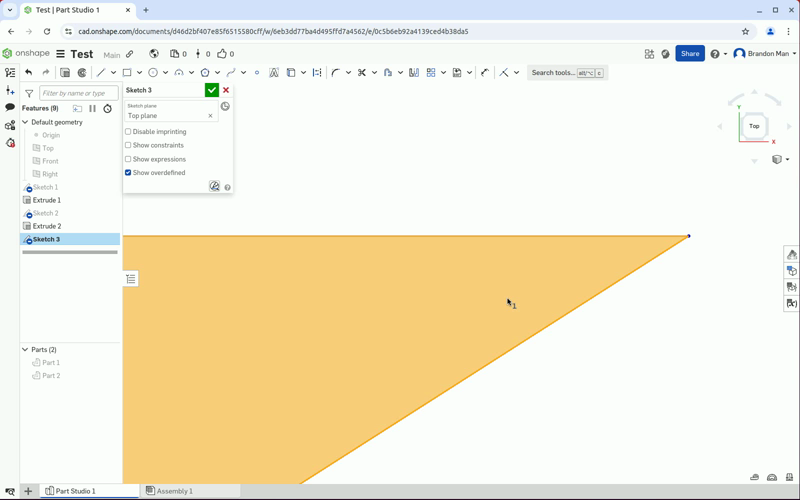
scroll(-6)
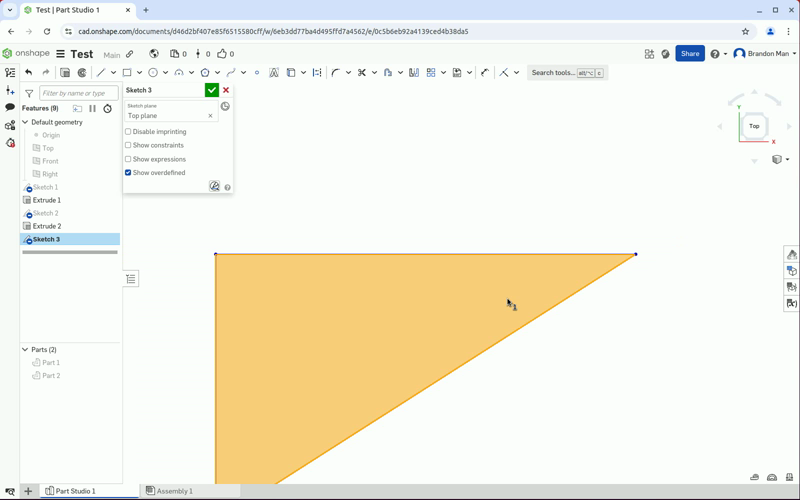
scroll(-6)
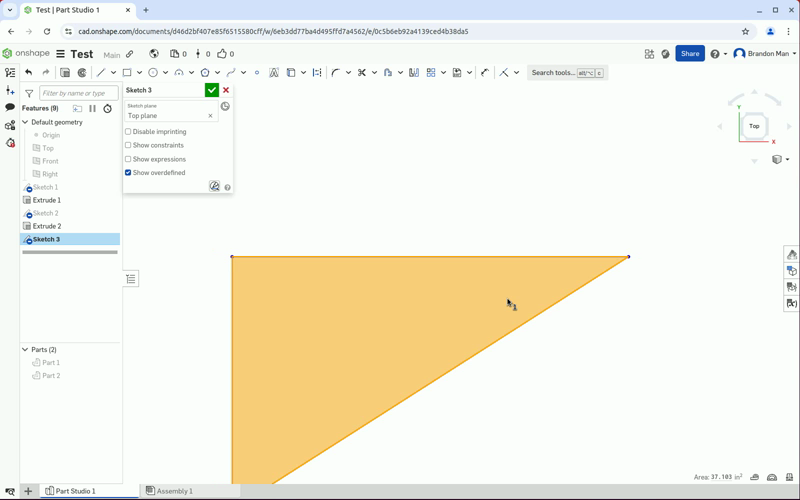
scroll(-6)
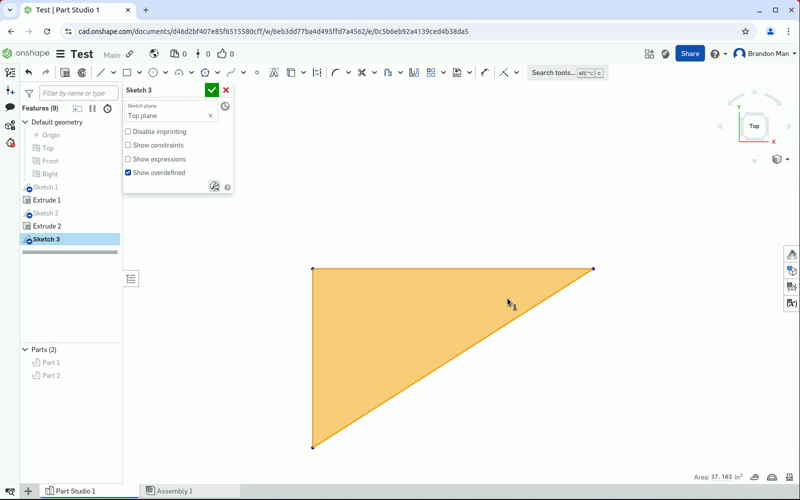
scroll(-6)
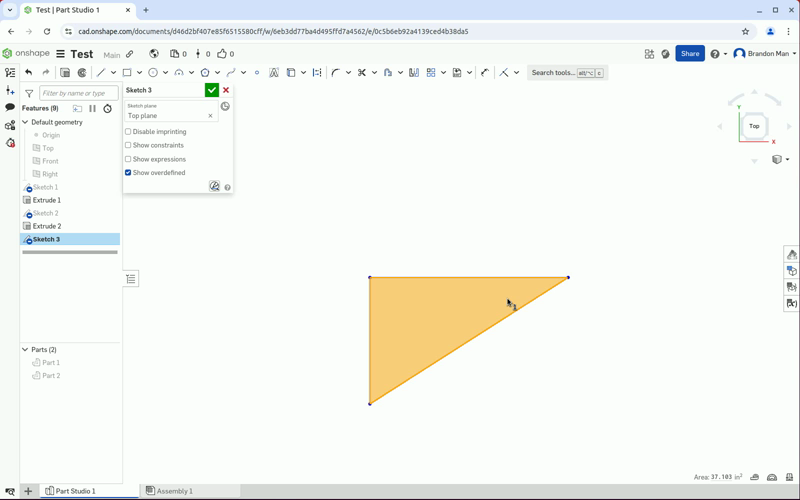
scroll(-6)
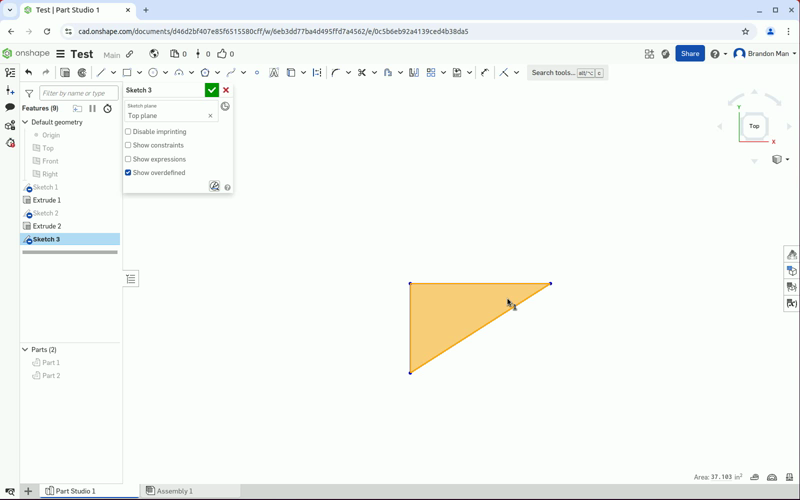
scroll(-6)
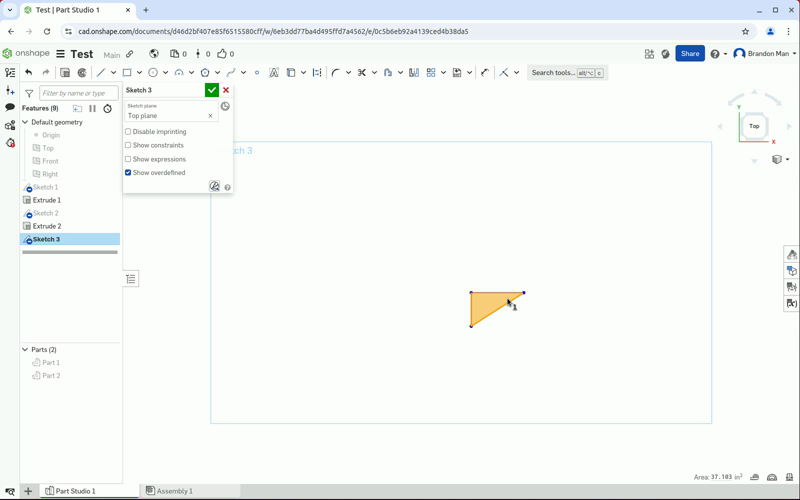
mouse_move(73, 352)
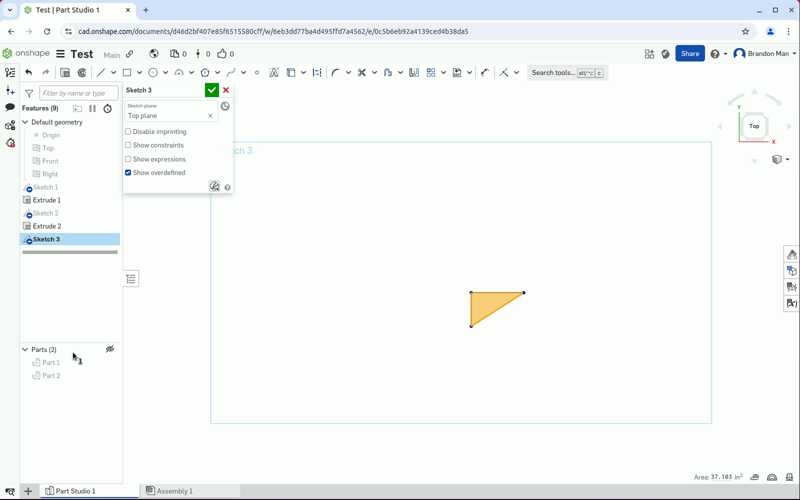
key(shift+y)
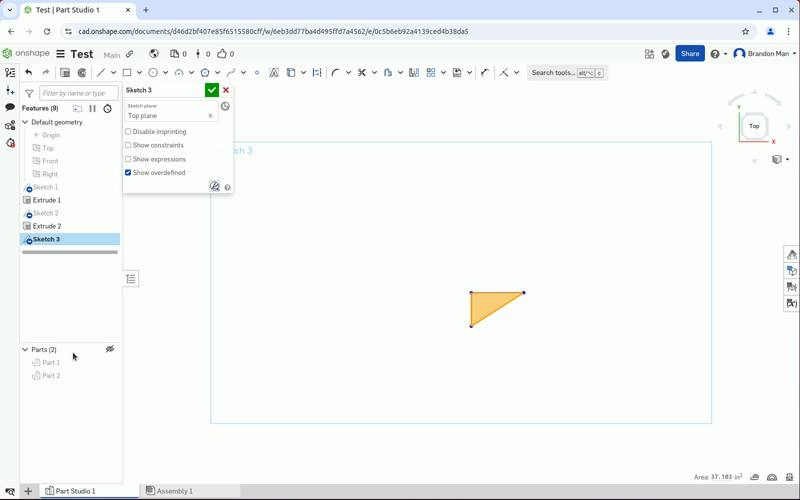
key(shift+e)
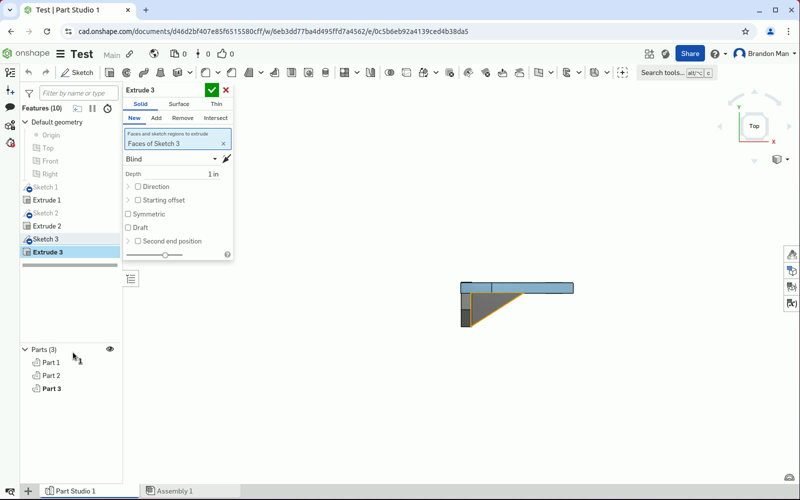
mouse_move(143, 106)
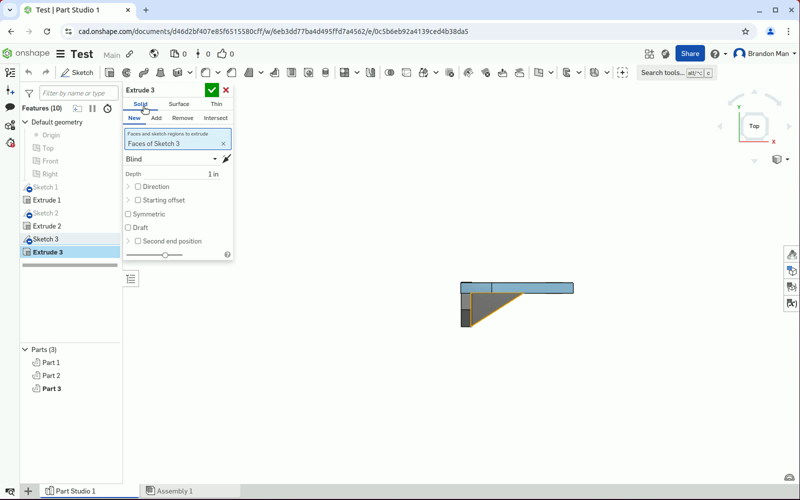
click(143, 106)
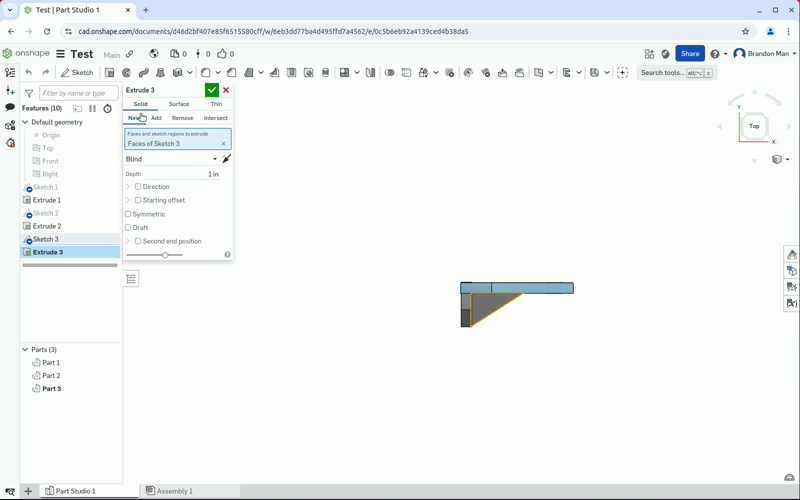
mouse_move(137, 120)
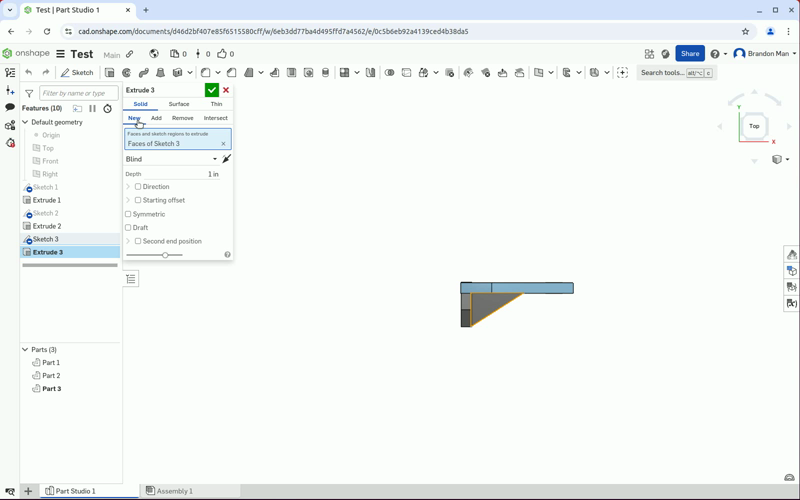
click(137, 120)
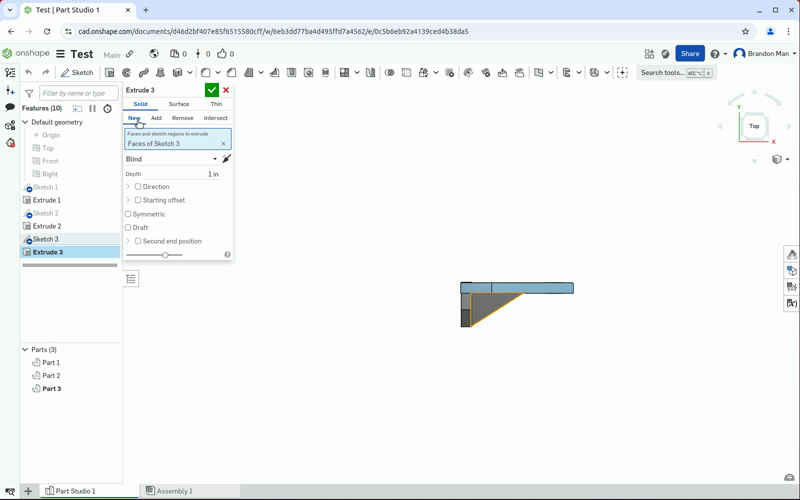
key(tab, 4)
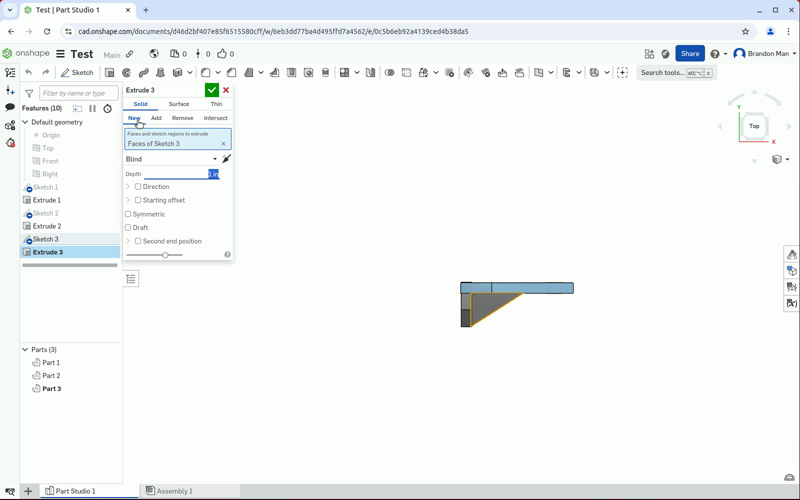
text(2.166)
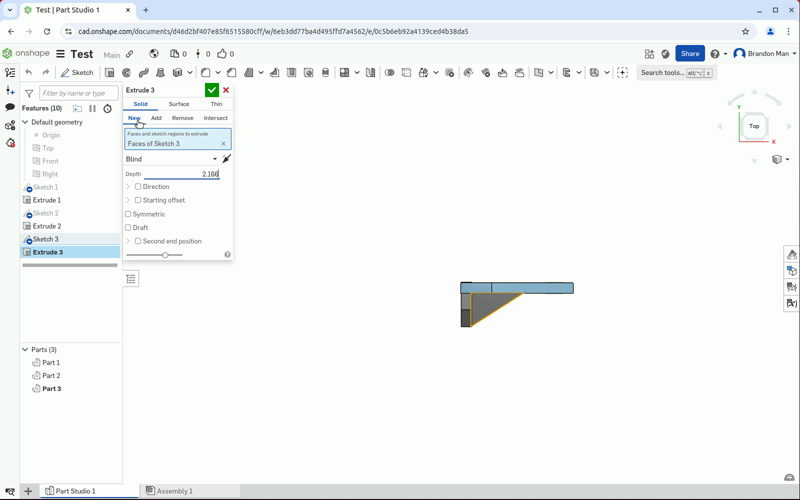
key(enter)
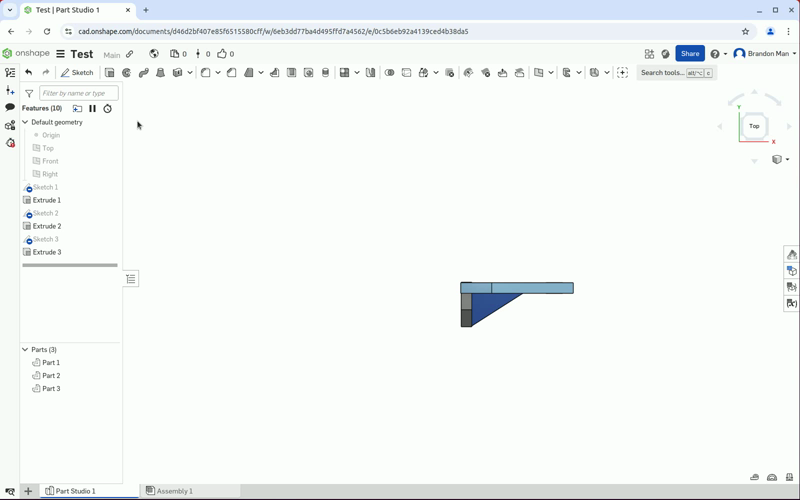
key(shift+h)
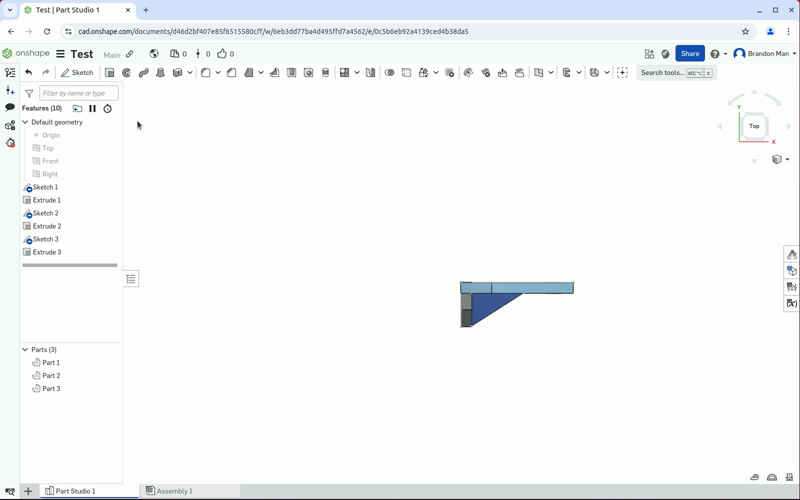
key(shift+h)
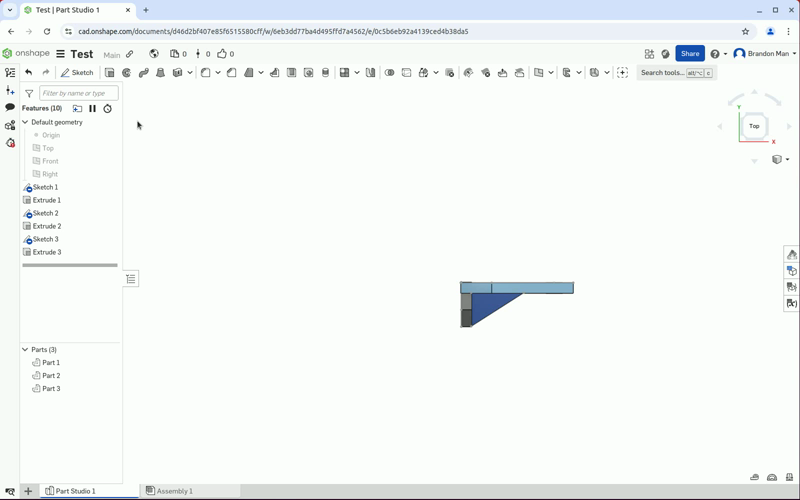
key(shift+7)
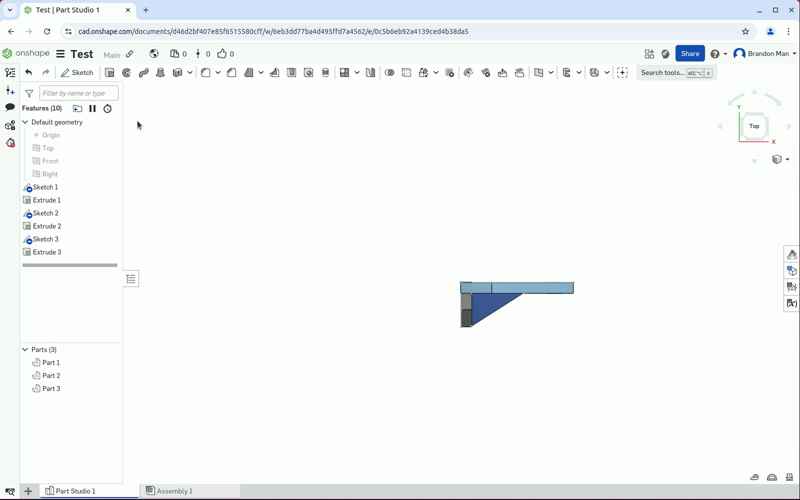
key(up, 3)
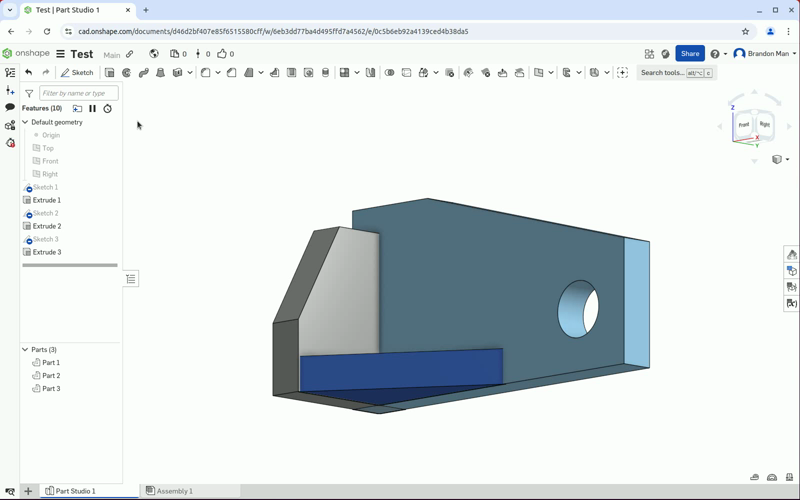
key(left, 3)
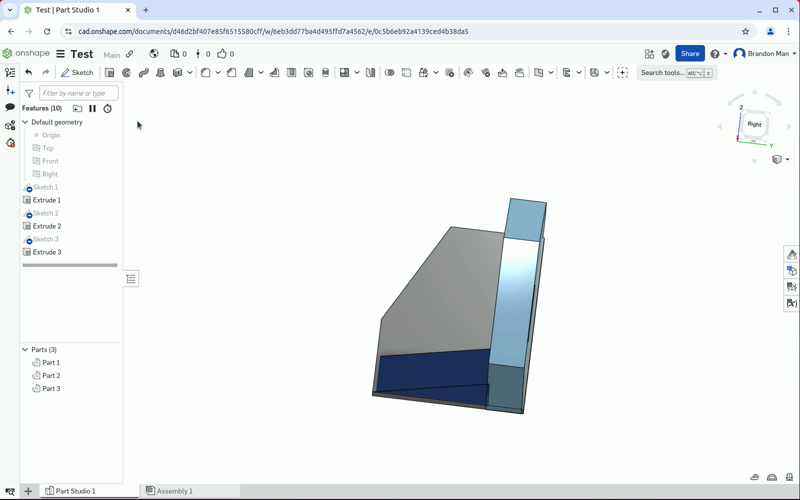
key(right, 3)
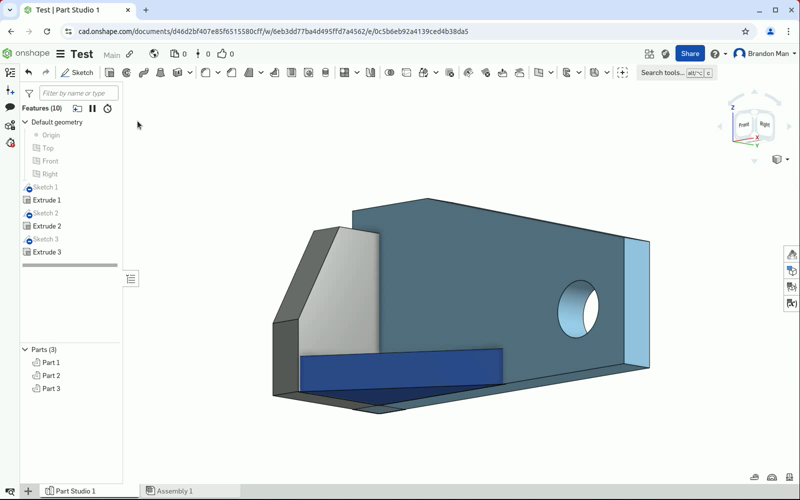
key(down, 3)
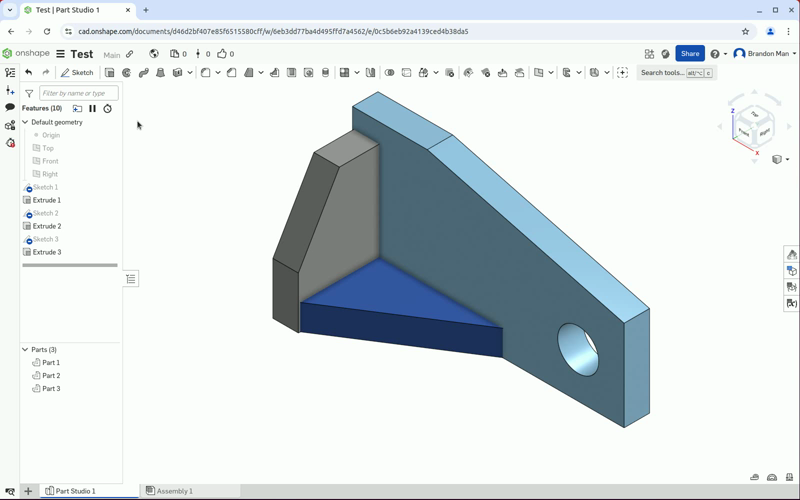
mouse_move(73, 189)
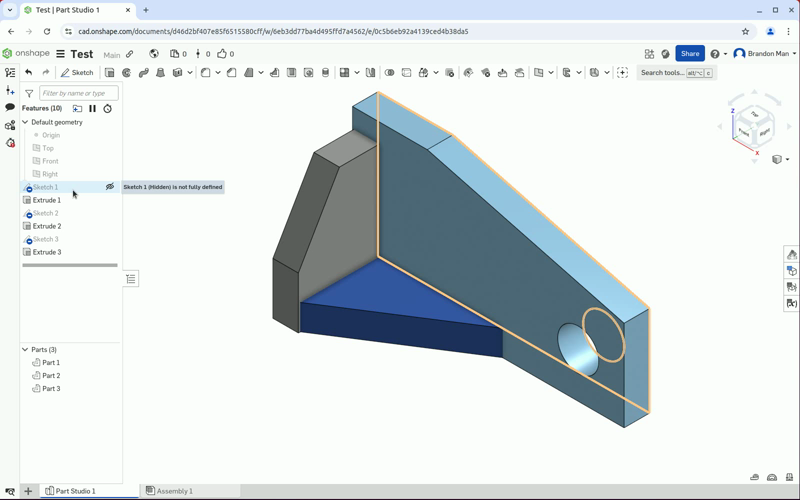
click(73, 189)